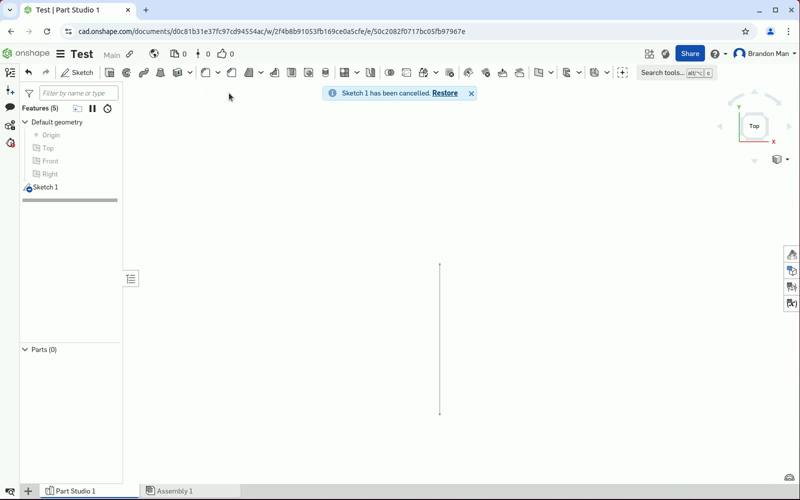
key(shift+h)
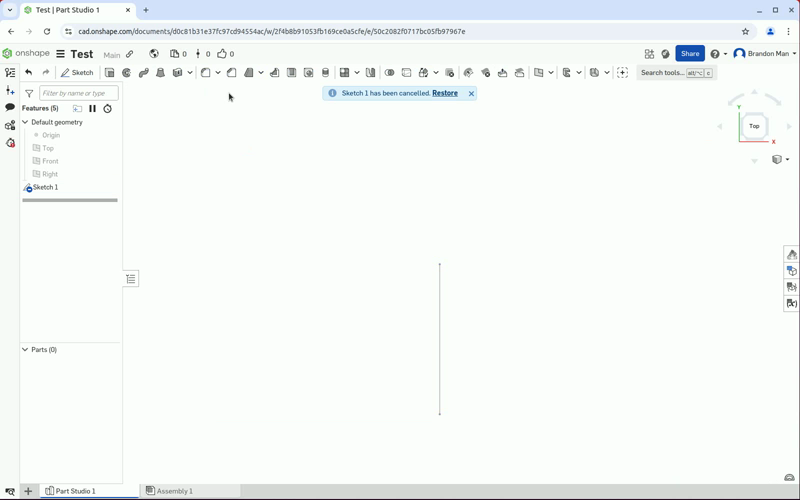
key(shift+s)
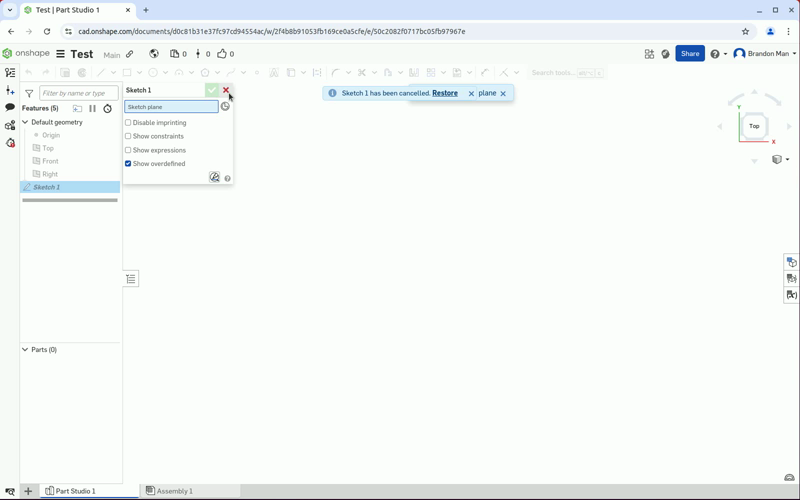
mouse_move(73, 150)
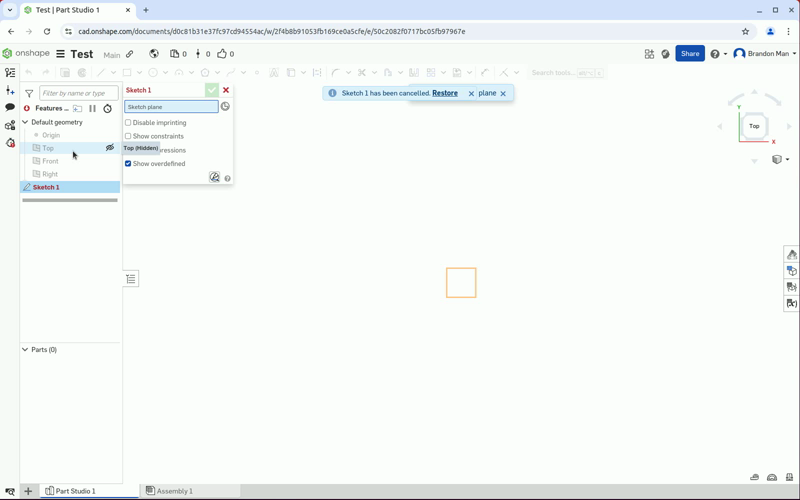
click(73, 150)
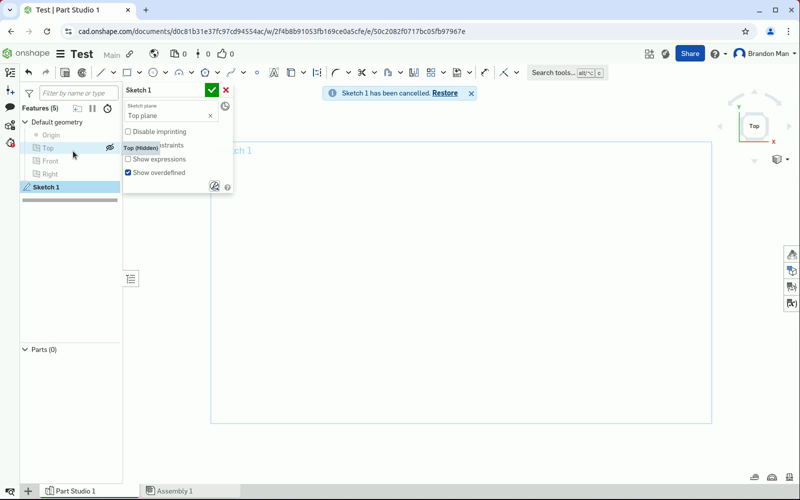
mouse_move(73, 352)
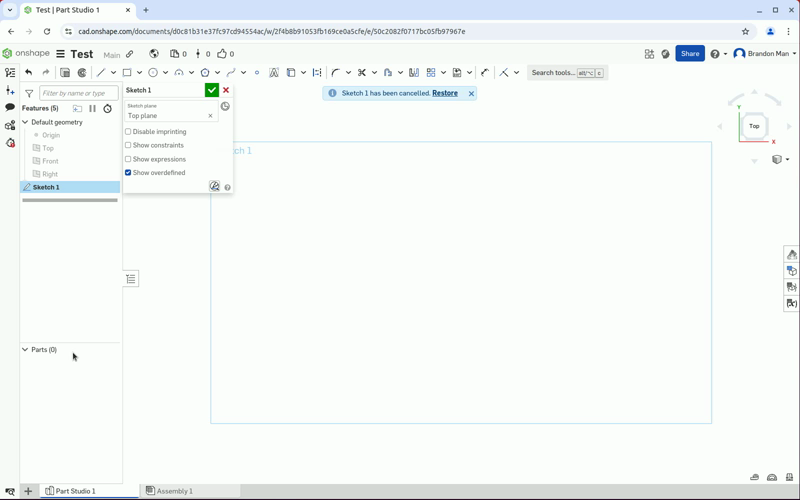
key(y)
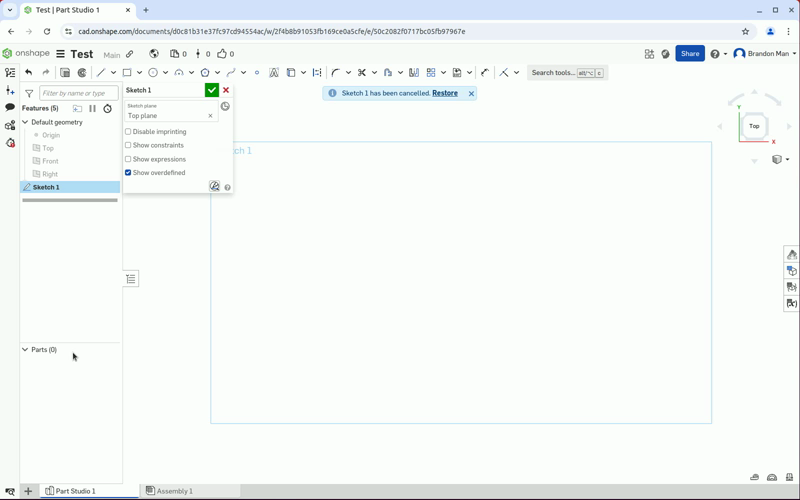
key(c)
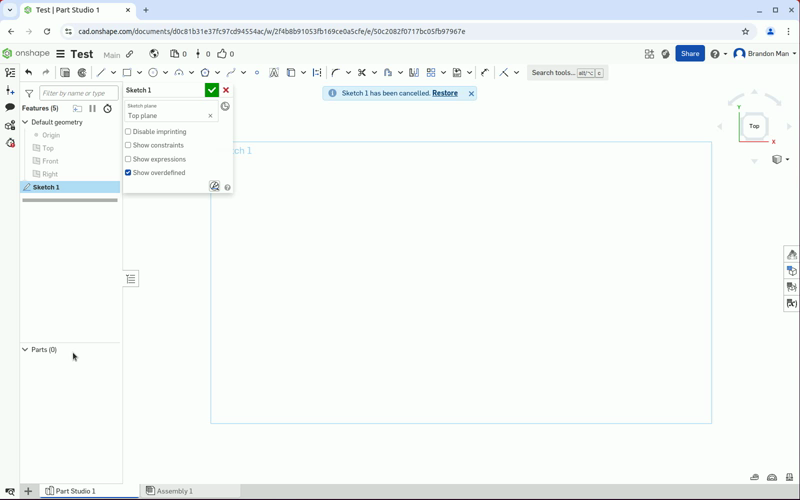
key_down(shift)
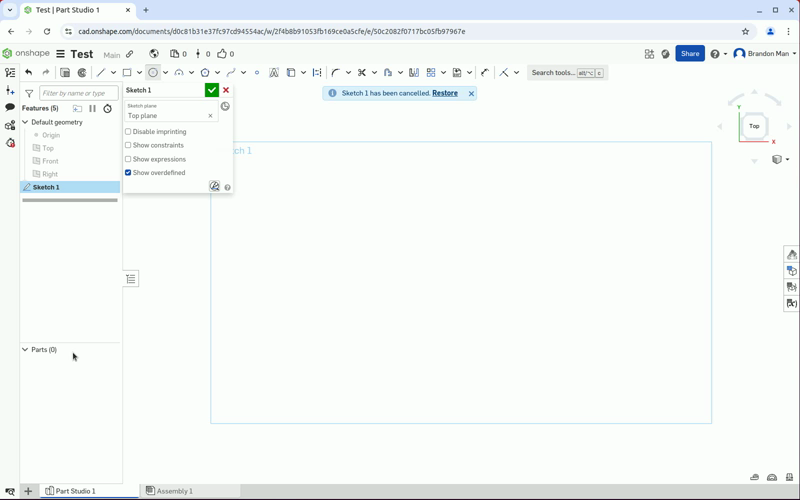
mouse_move(386, 295)
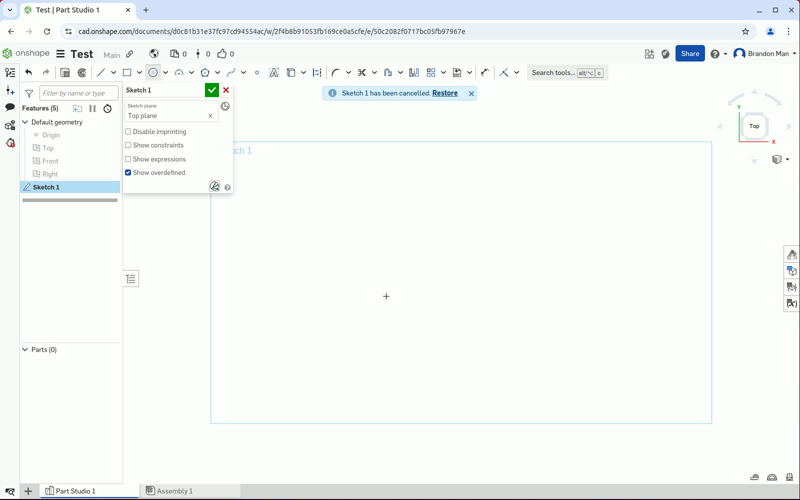
click(386, 295)
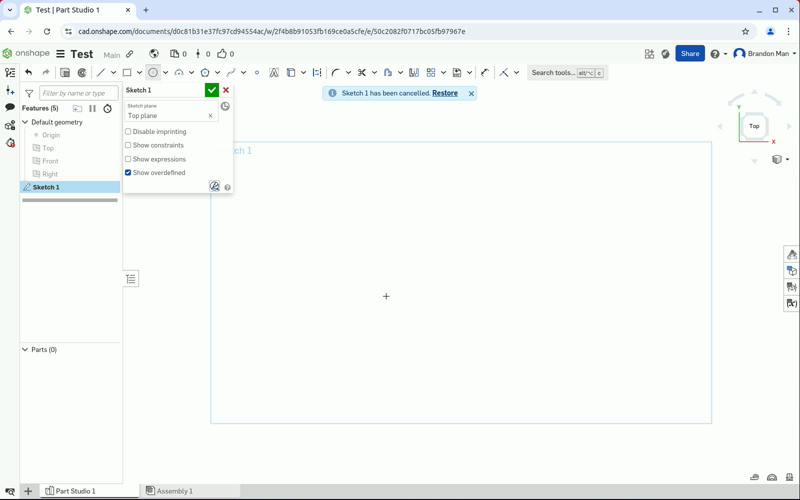
key_up(shift)
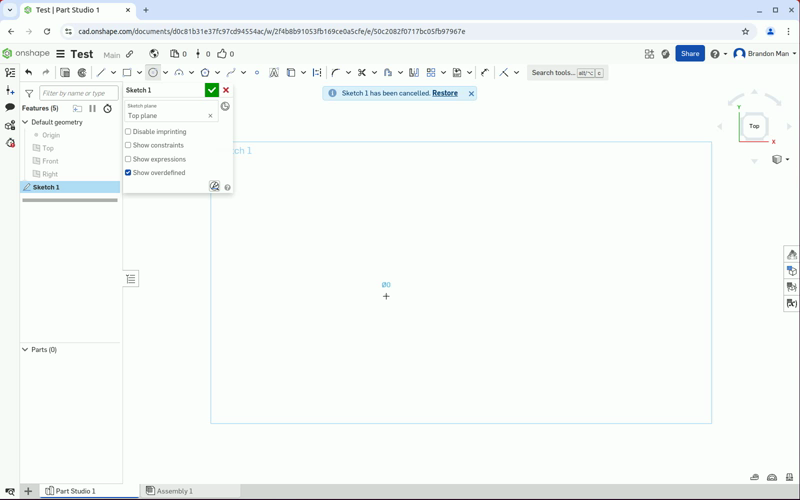
mouse_move(423, 295)
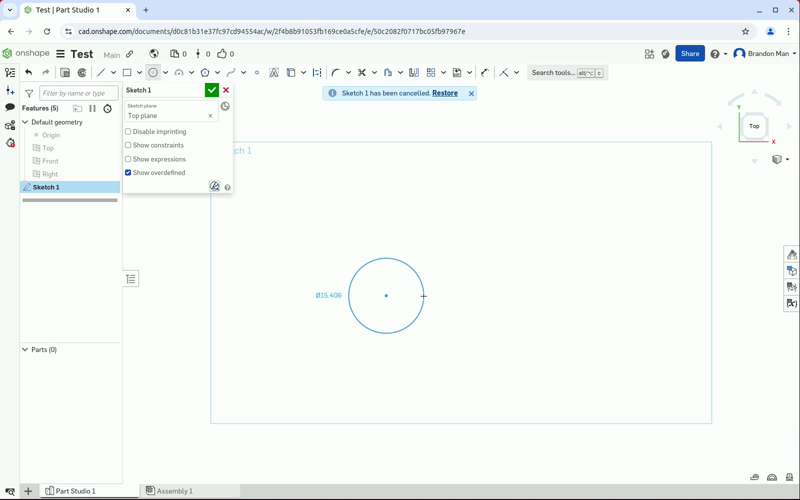
click(423, 295)
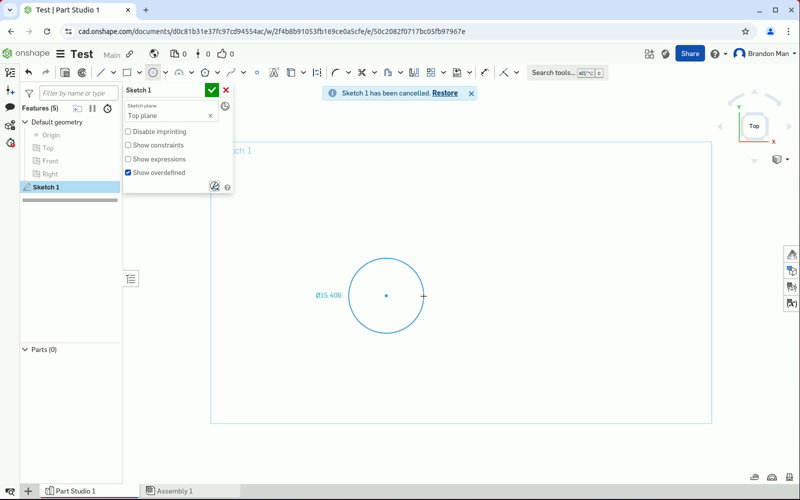
key(esc)
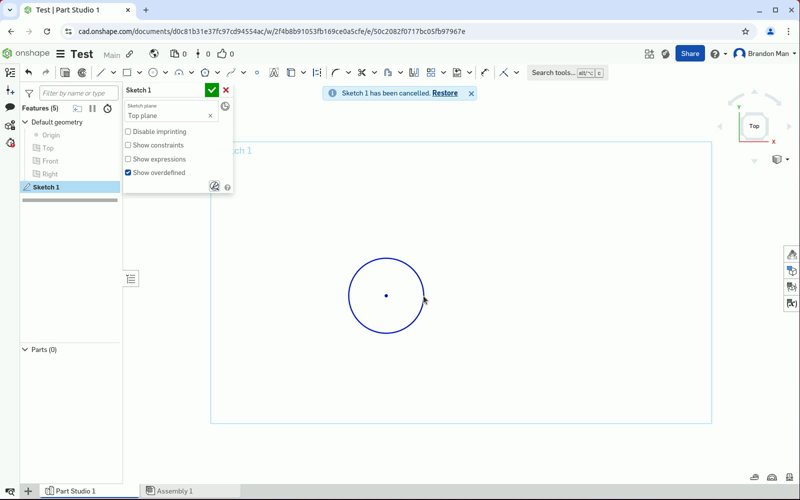
key(c)
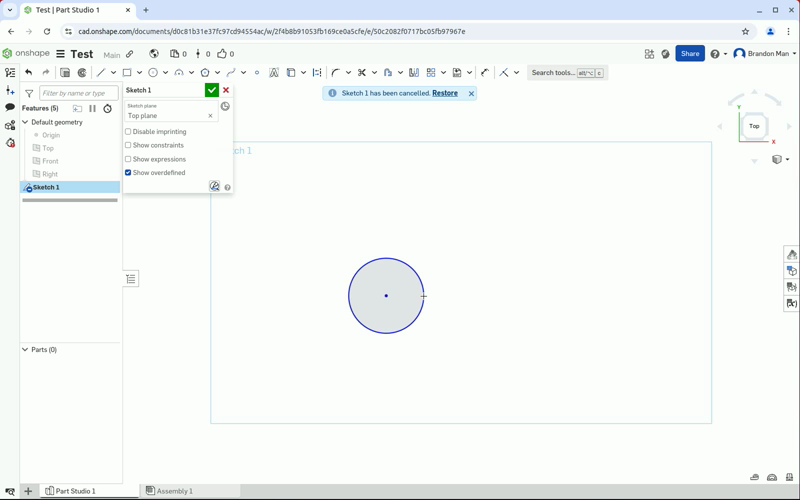
key_down(shift)
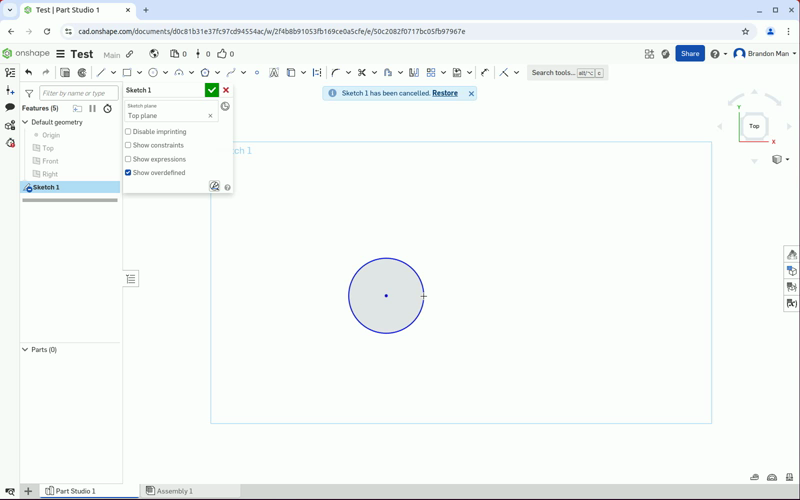
mouse_move(386, 295)
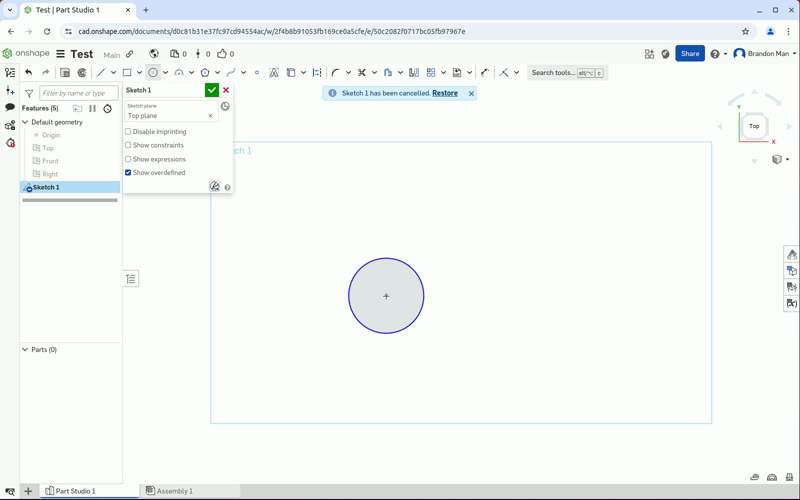
click(386, 295)
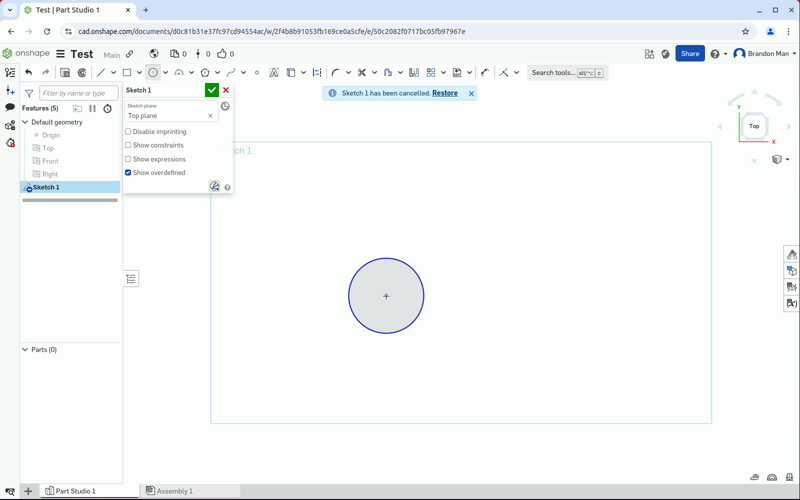
key_up(shift)
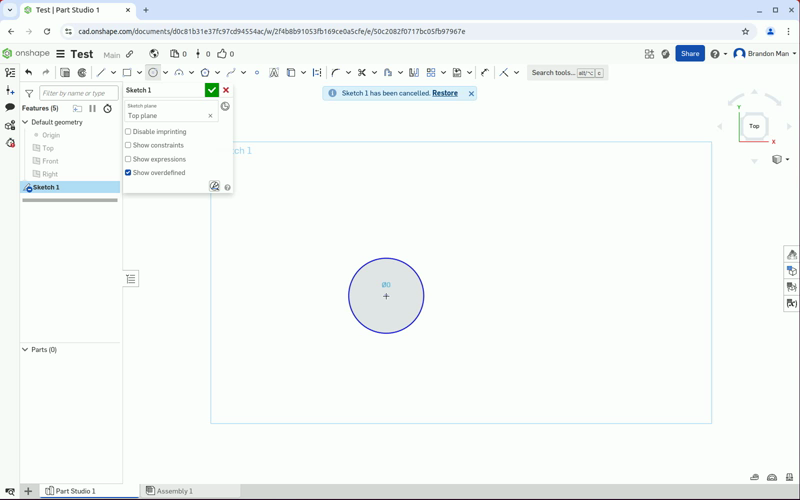
mouse_move(405, 295)
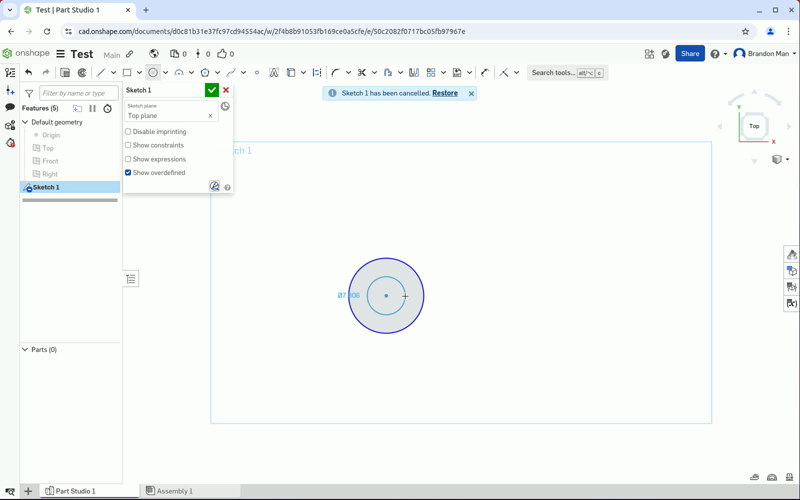
click(405, 295)
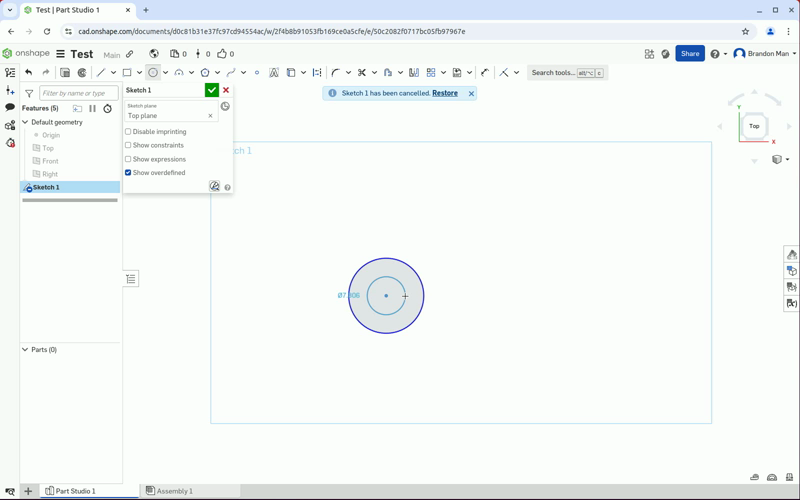
key(esc)
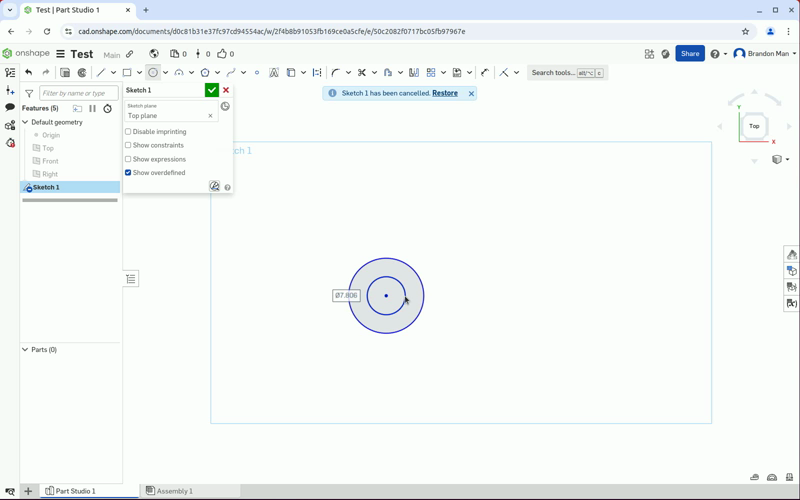
mouse_move(393, 315)
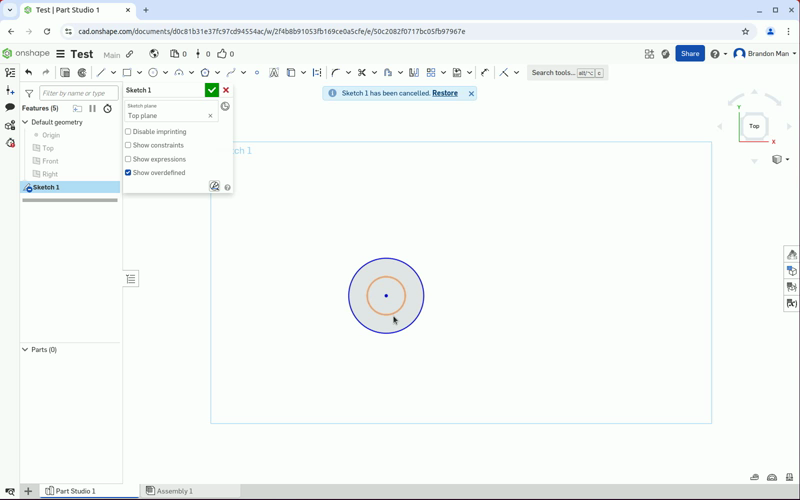
click(393, 315)
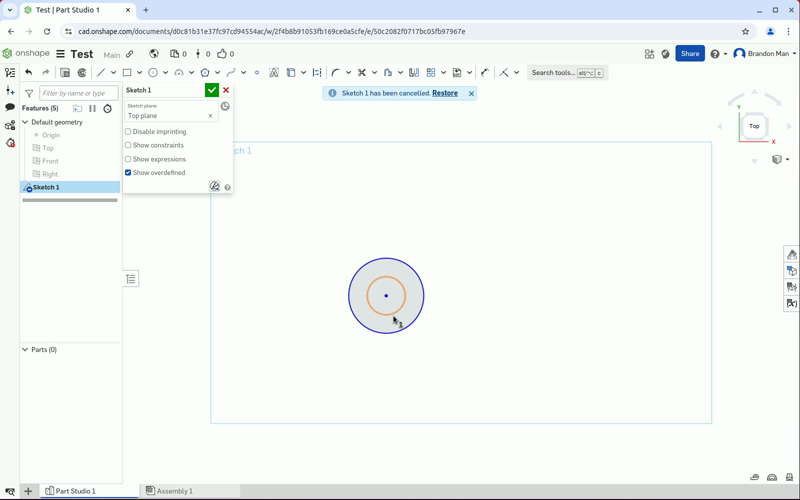
mouse_move(73, 352)
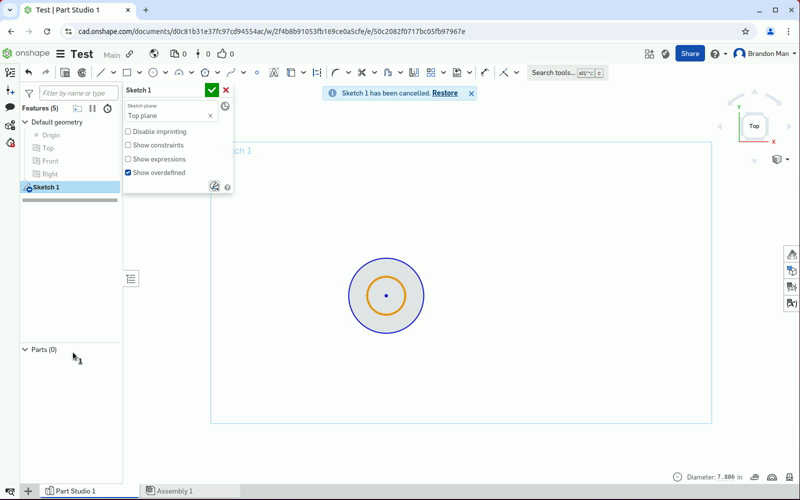
key(shift+y)
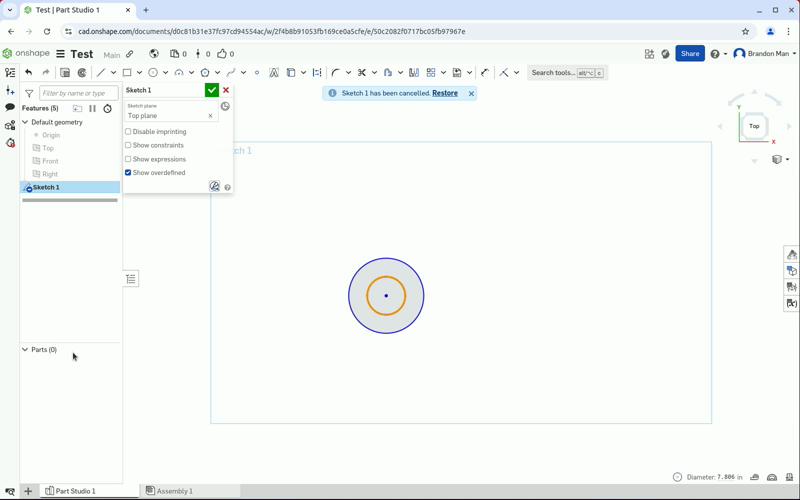
key(shift+e)
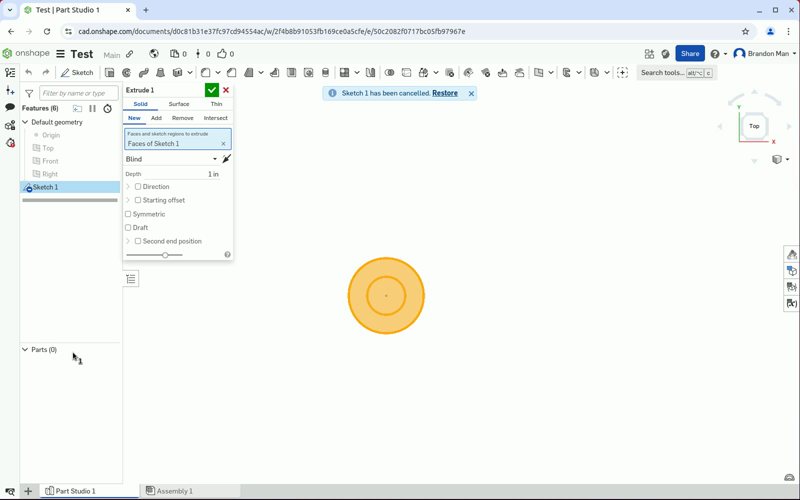
mouse_move(143, 106)
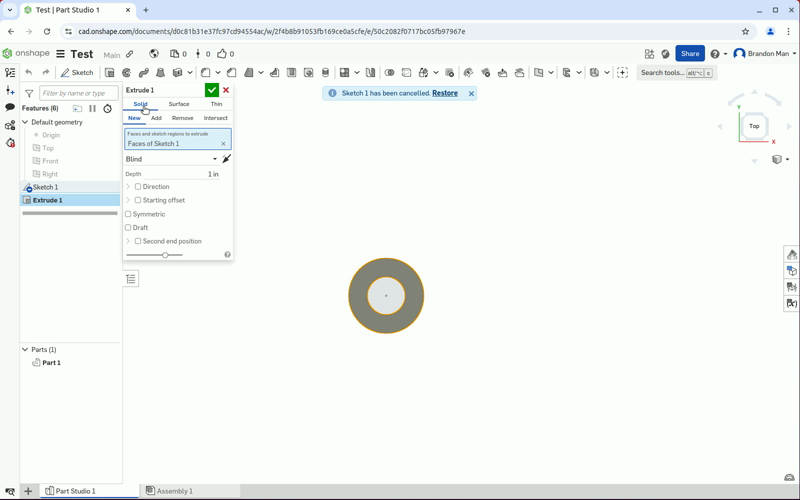
click(143, 106)
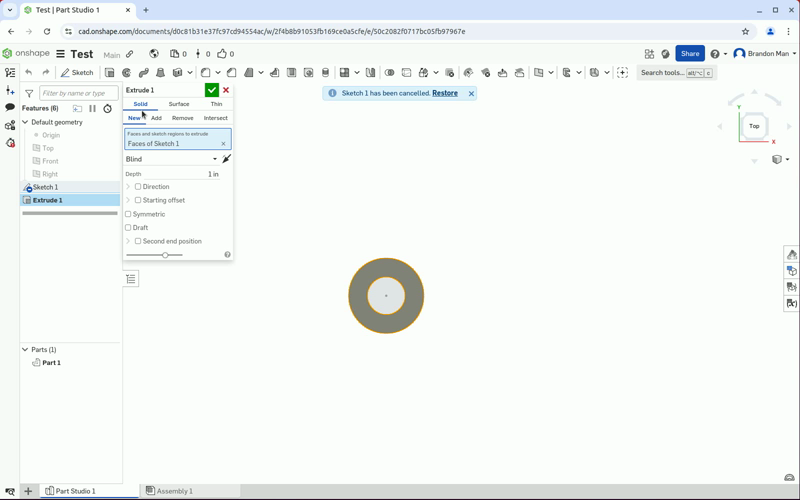
mouse_move(137, 120)
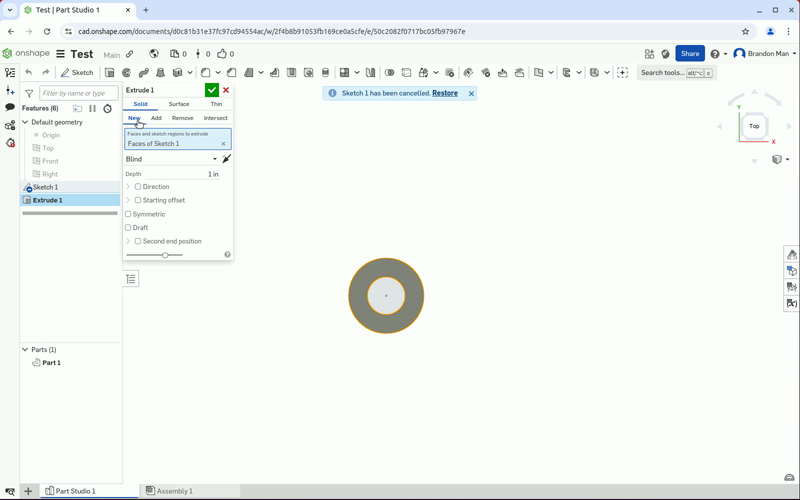
click(137, 120)
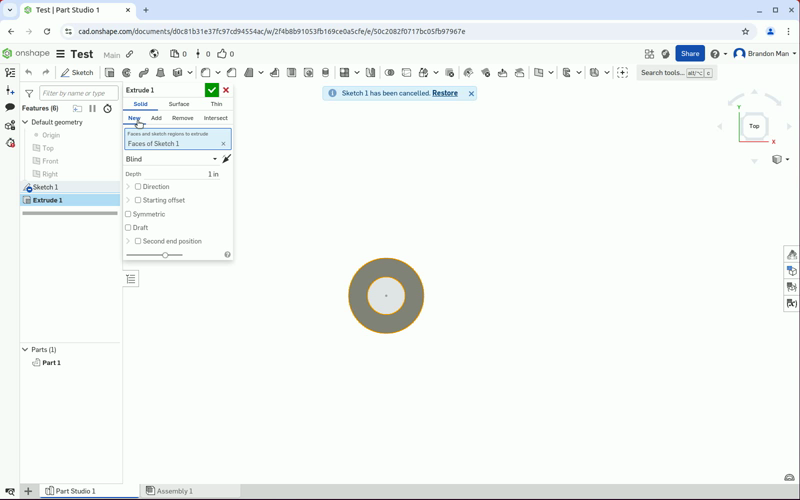
key(tab, 4)
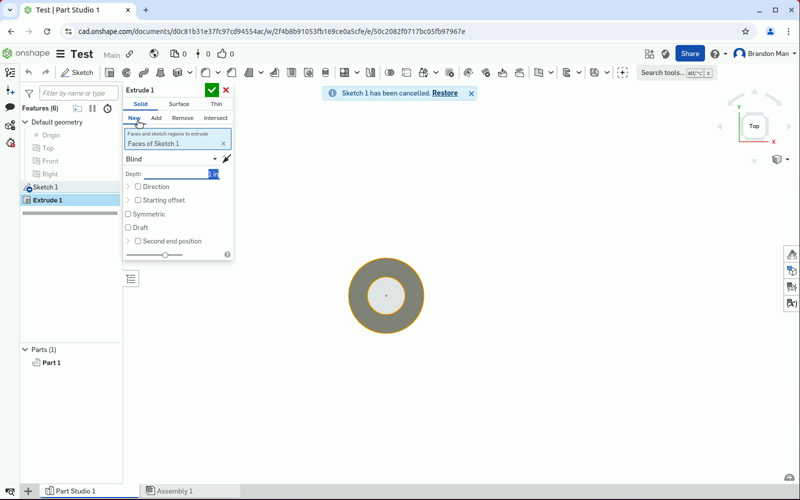
text(18.053)
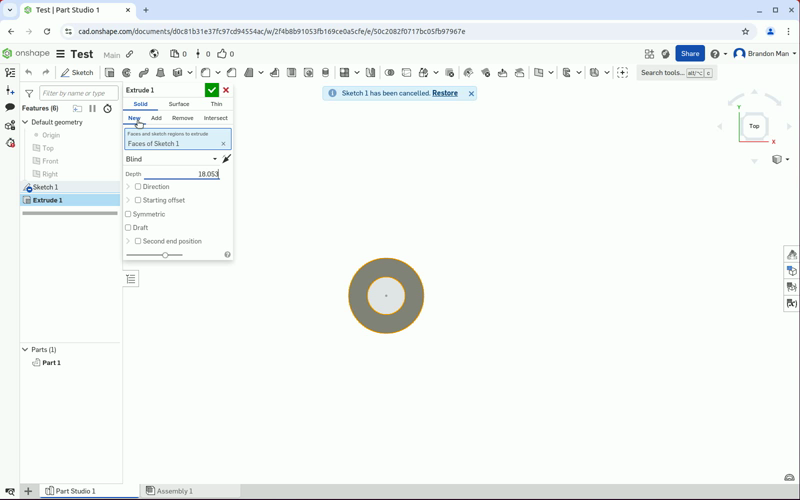
key(enter)
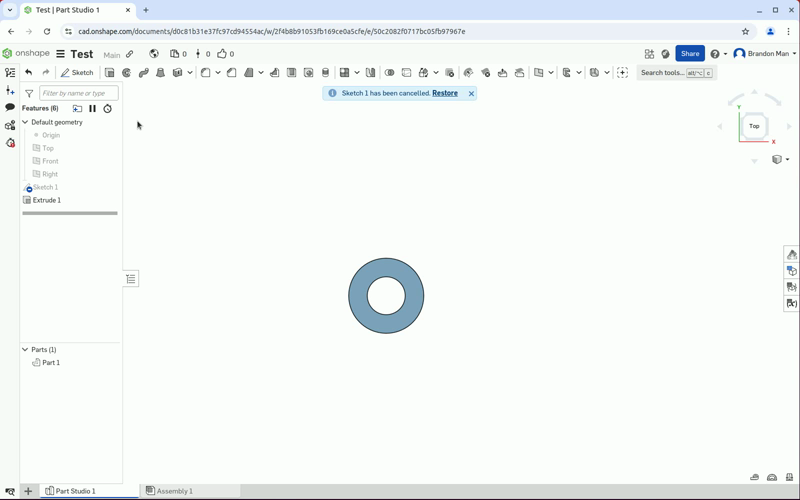
key(shift+h)
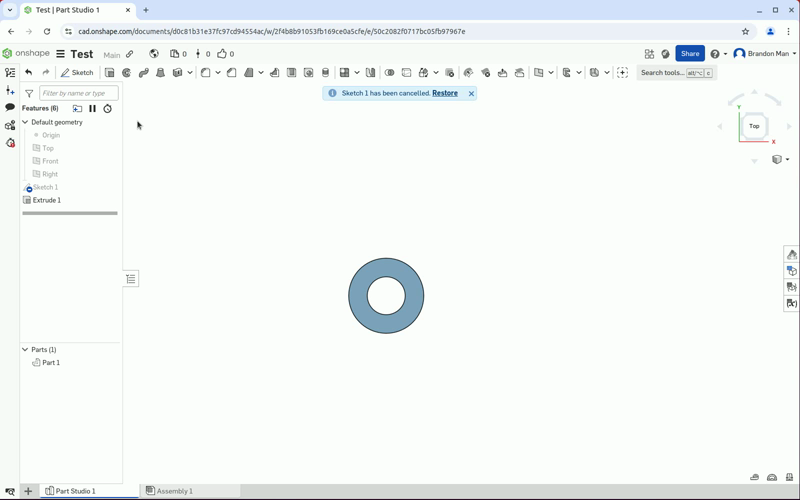
key(shift+h)
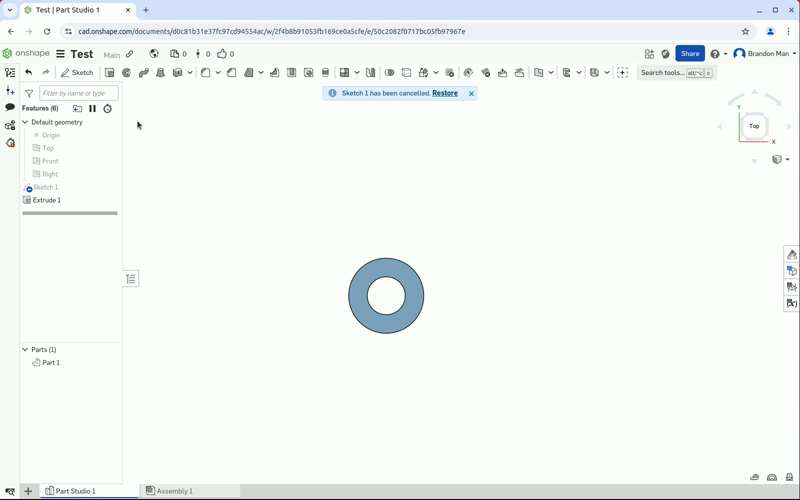
mouse_move(73, 189)
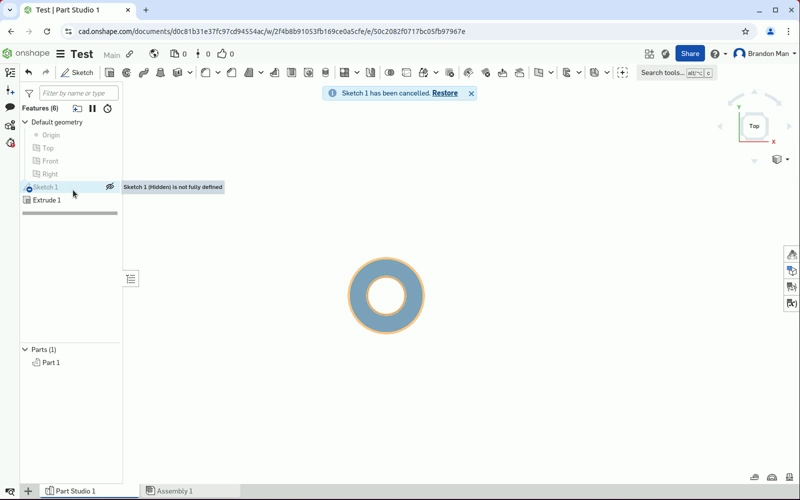
click(73, 189)
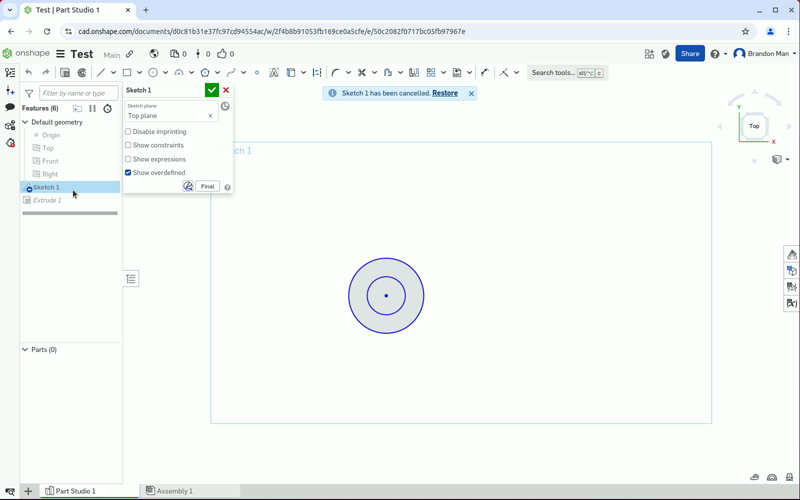
mouse_move(229, 92)
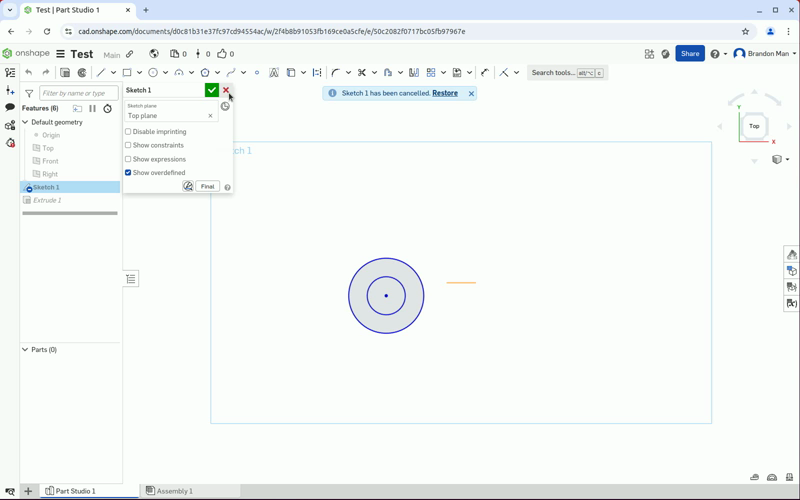
click(229, 92)
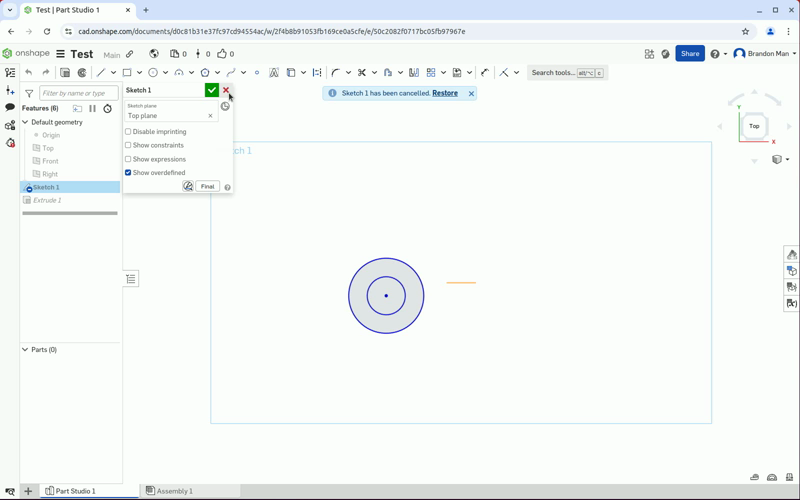
key(shift+s)
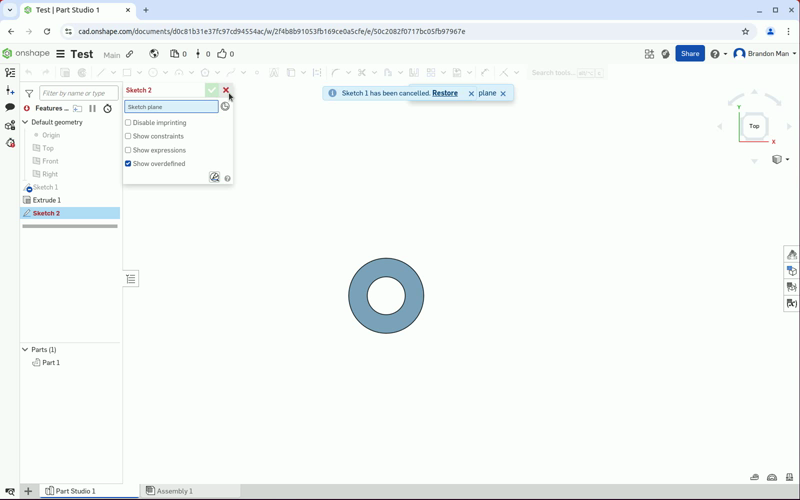
mouse_move(73, 150)
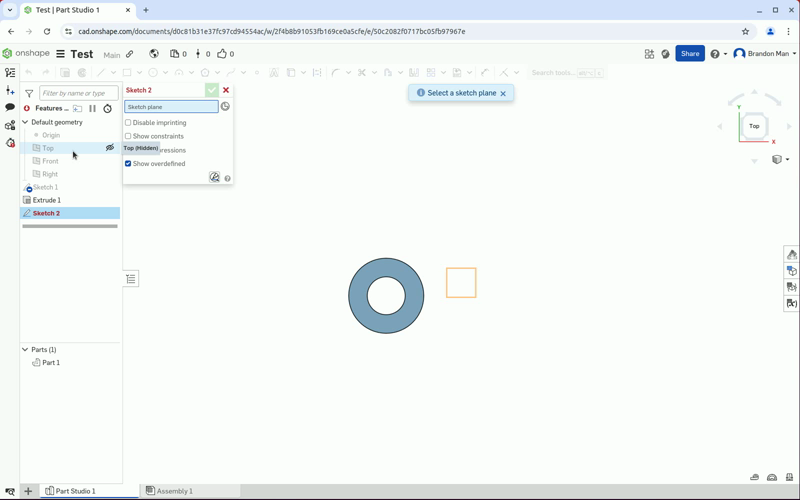
click(73, 150)
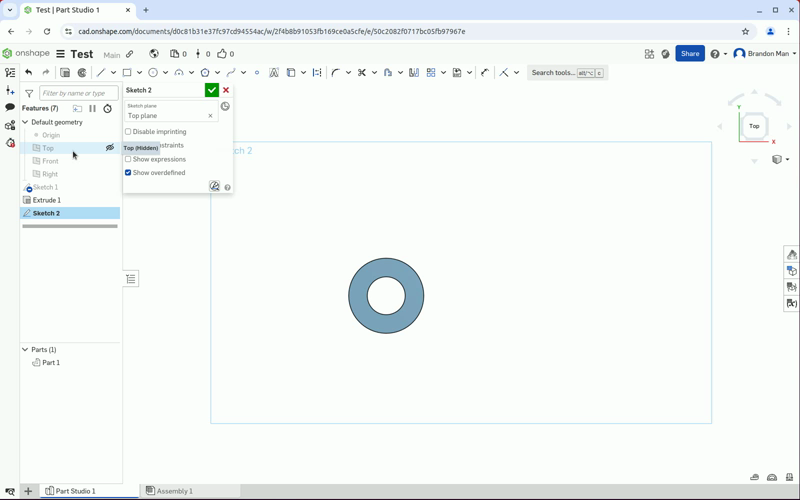
mouse_move(73, 352)
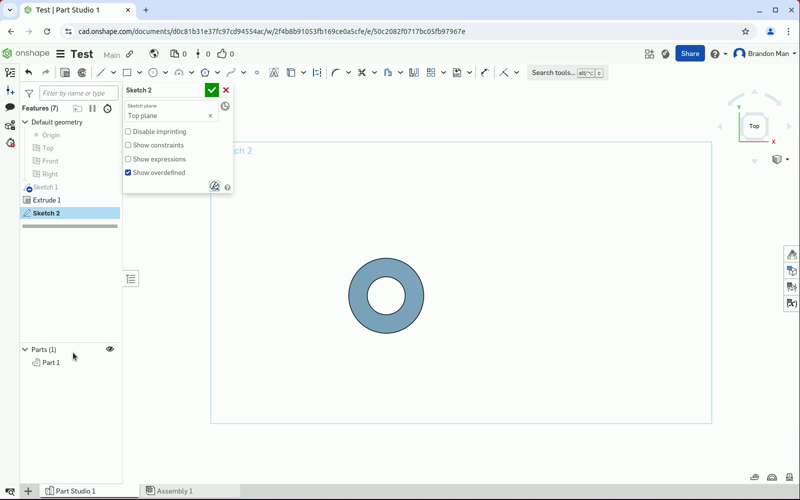
key(y)
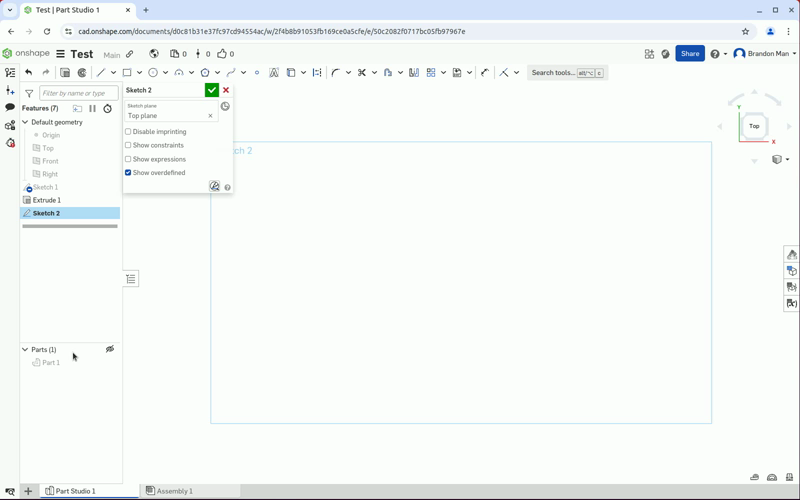
key(a)
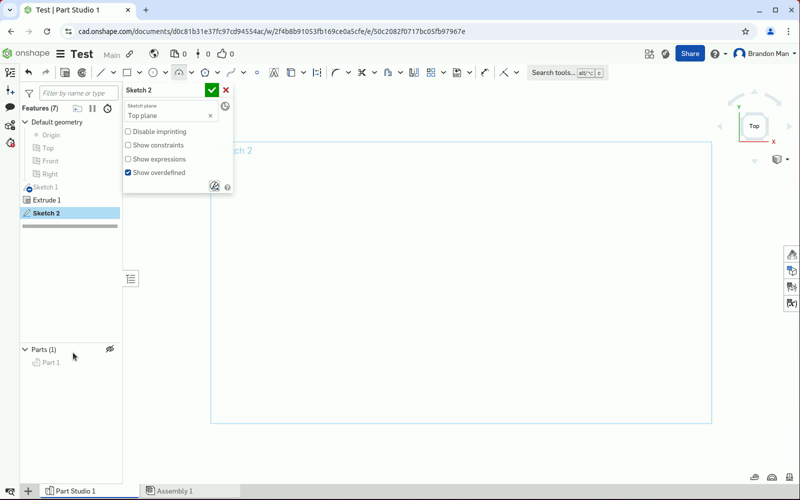
key_down(shift)
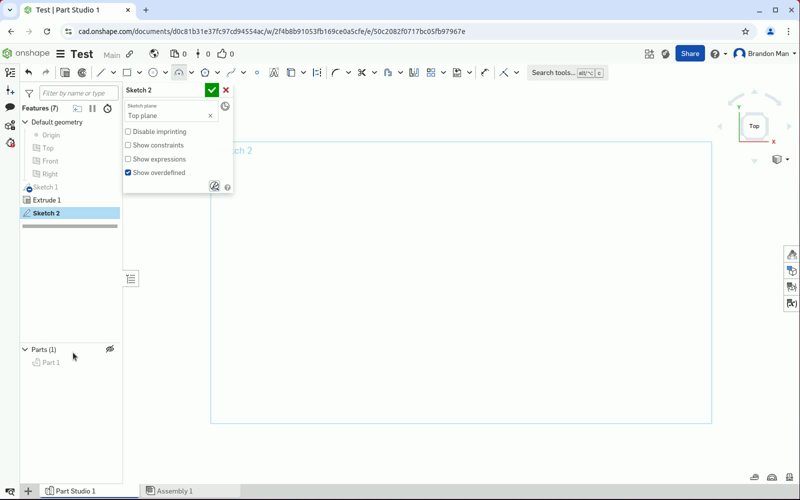
mouse_move(385, 258)
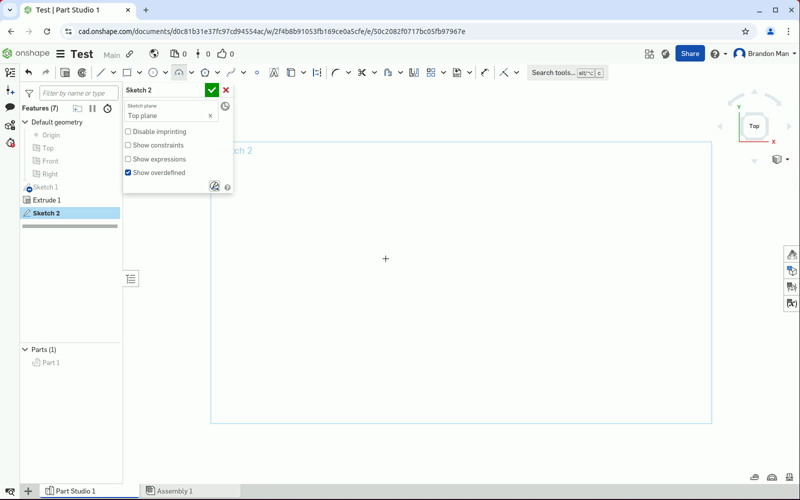
click(385, 258)
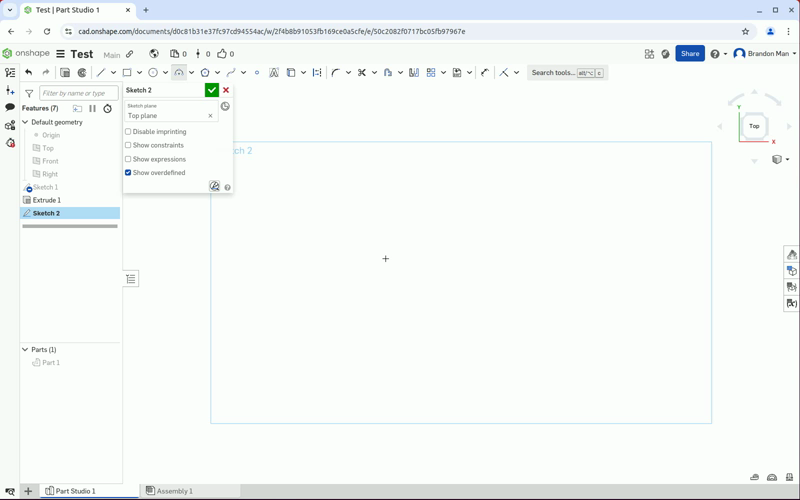
key_up(shift)
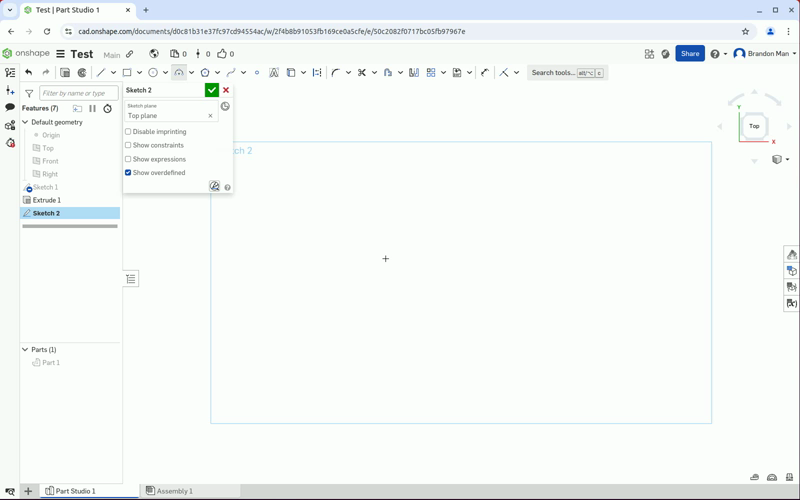
key_down(shift)
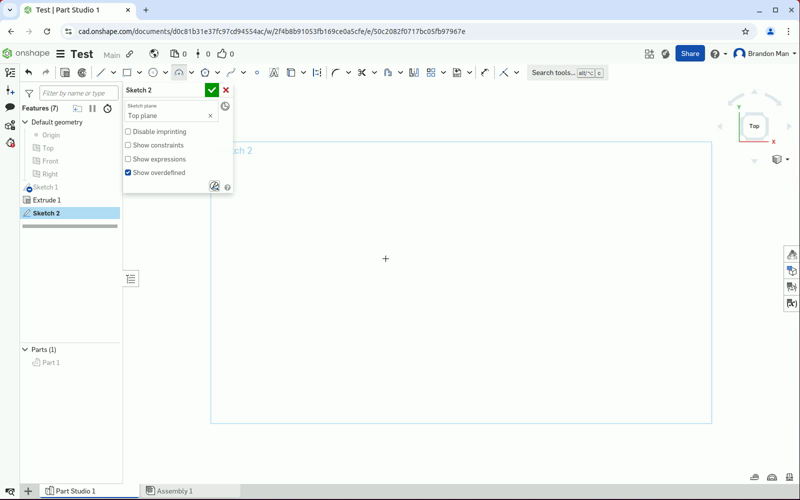
mouse_move(421, 283)
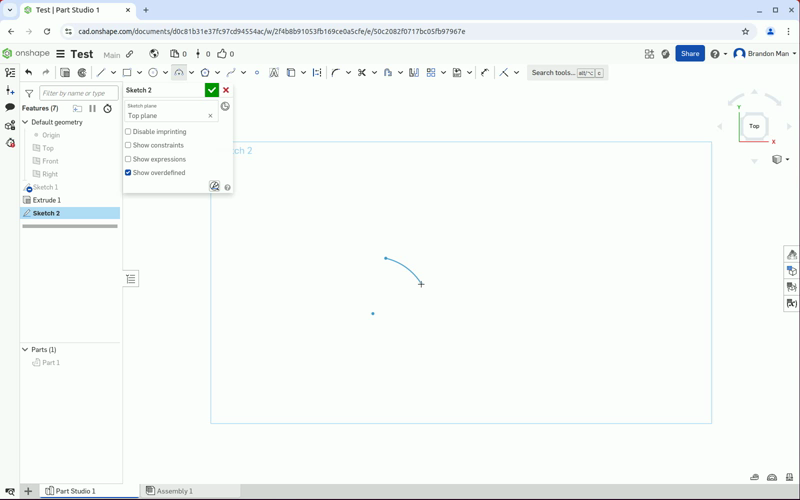
click(421, 283)
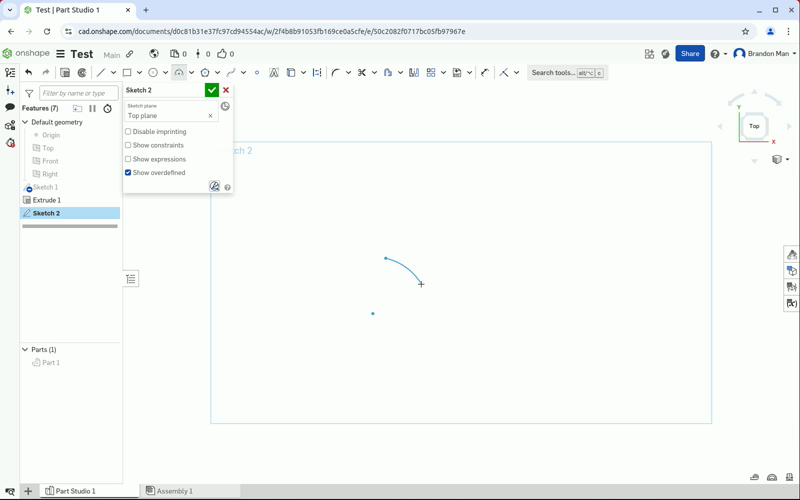
mouse_move(407, 265)
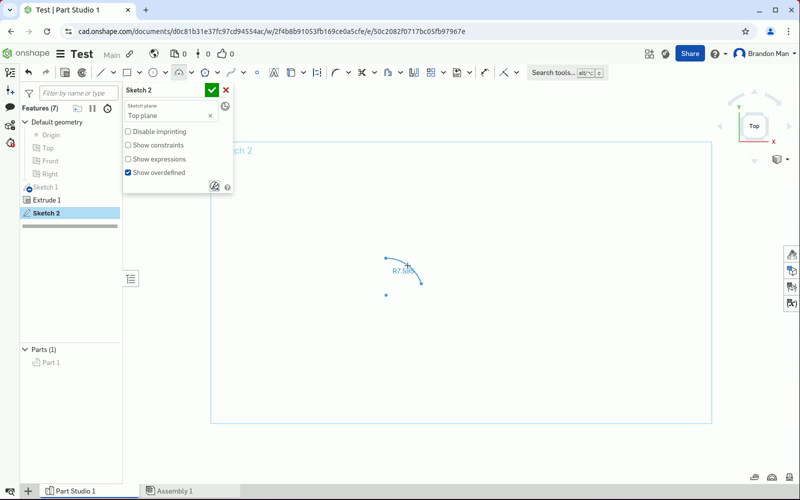
click(407, 265)
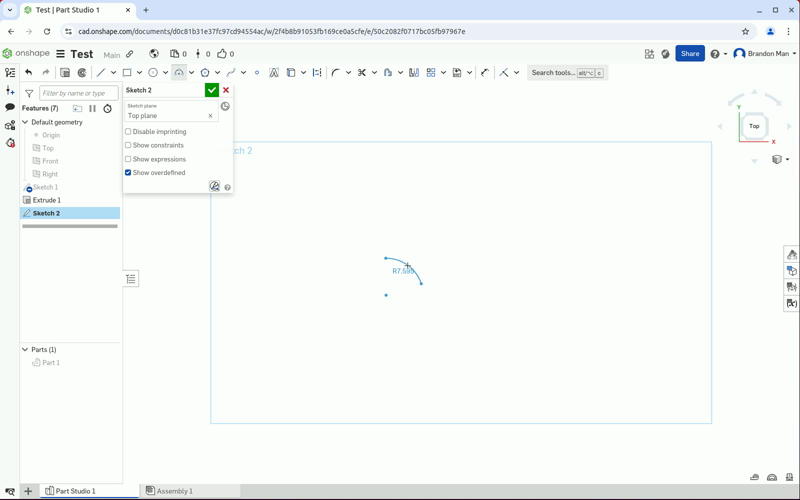
key_up(shift)
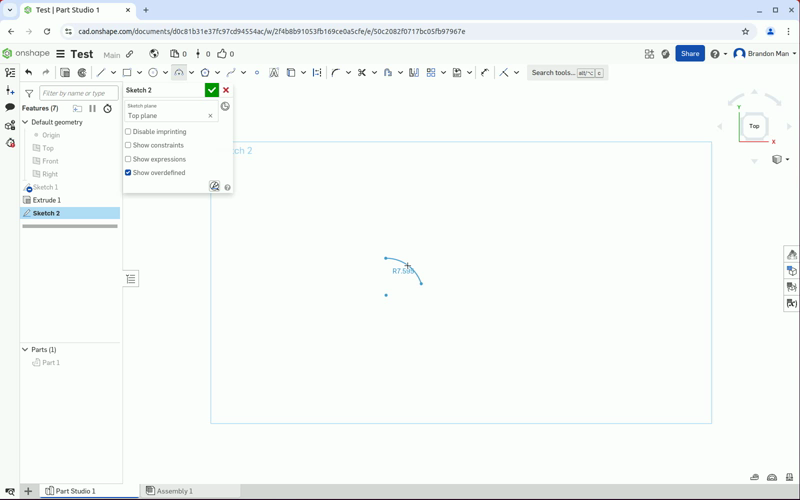
key(esc)
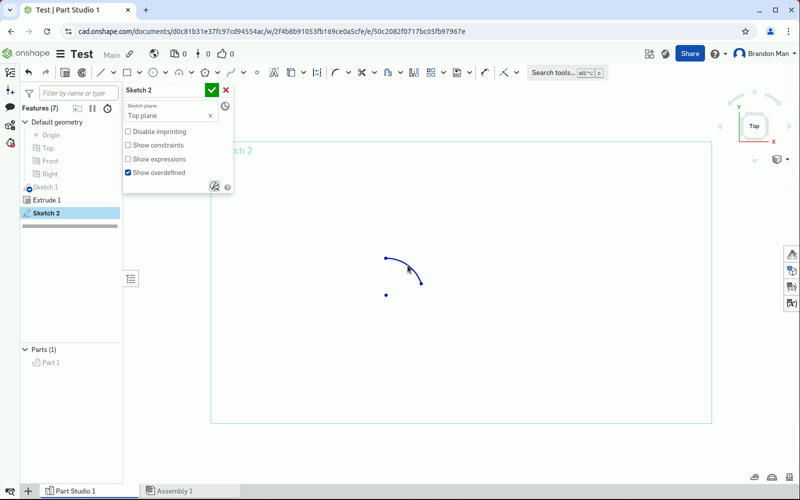
key(l)
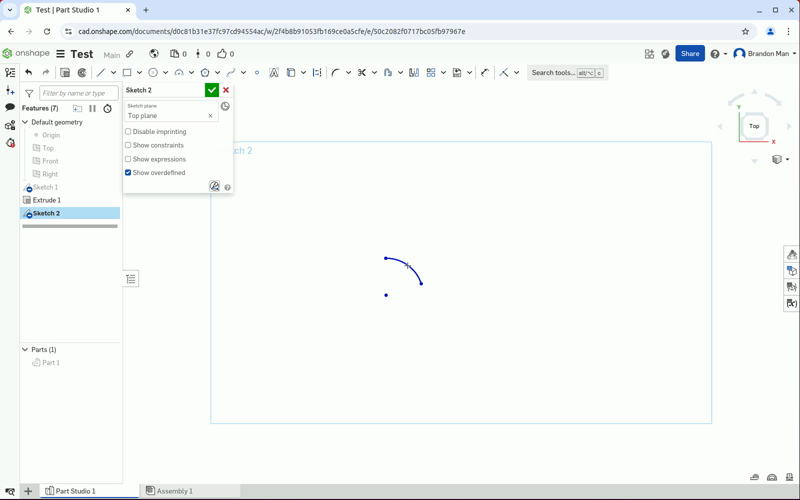
mouse_move(421, 283)
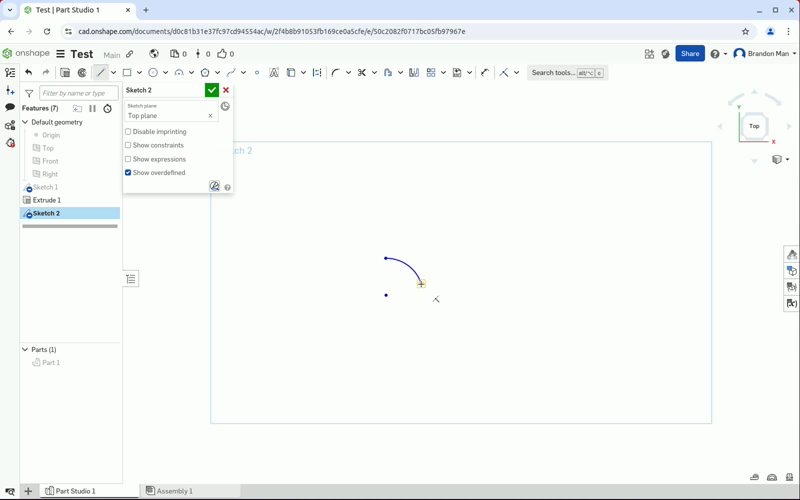
click(421, 283)
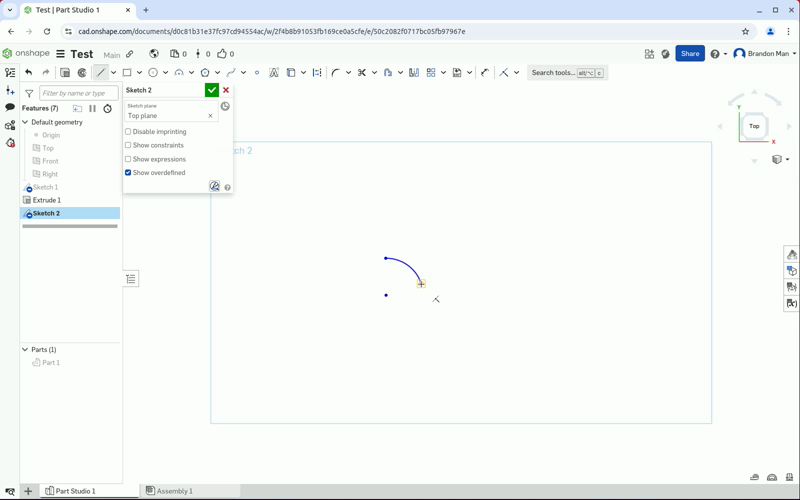
key_down(shift)
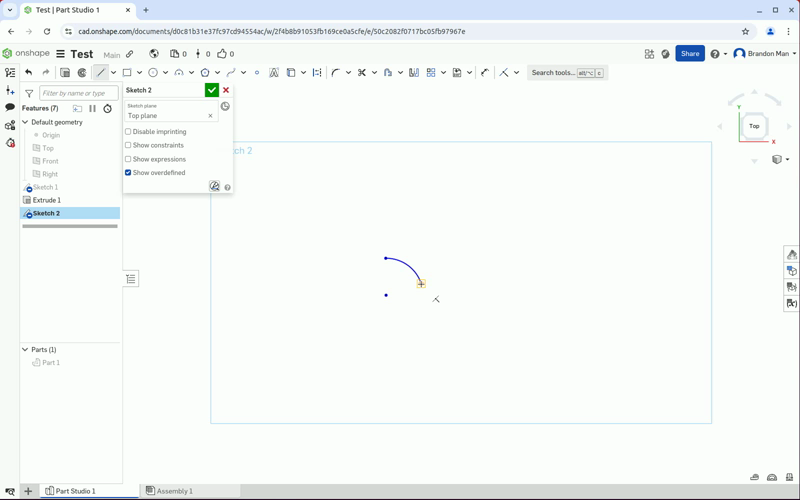
mouse_move(451, 283)
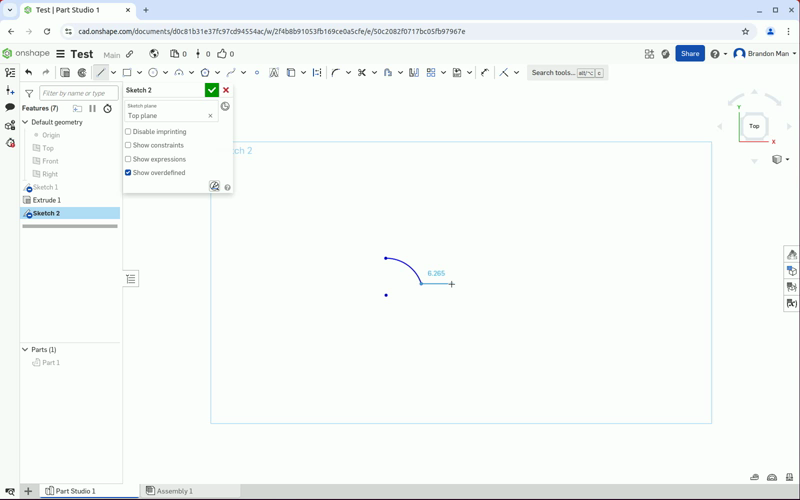
mouse_move(435, 283)
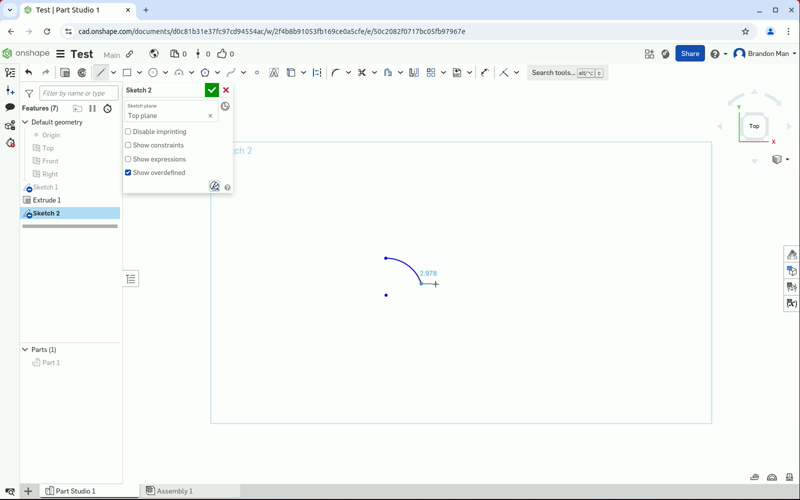
click(435, 283)
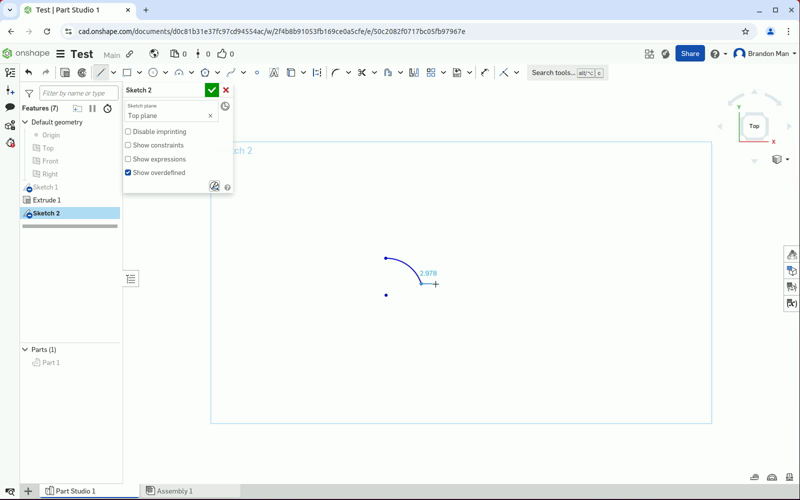
key_up(shift)
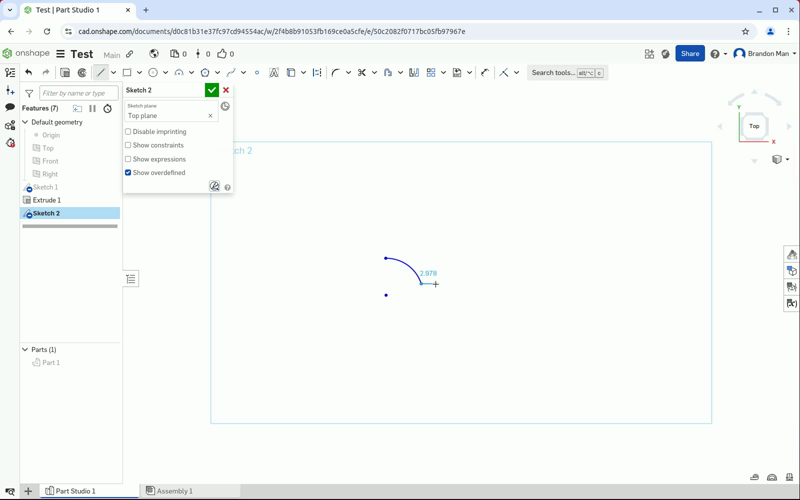
key_down(shift)
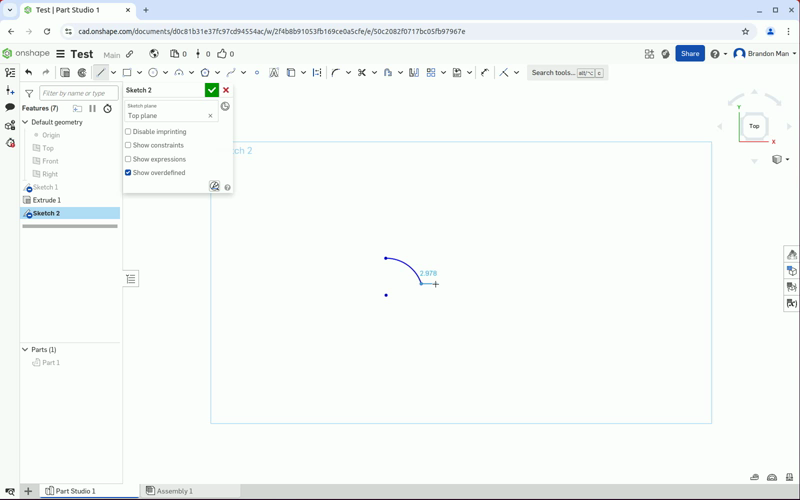
mouse_move(465, 283)
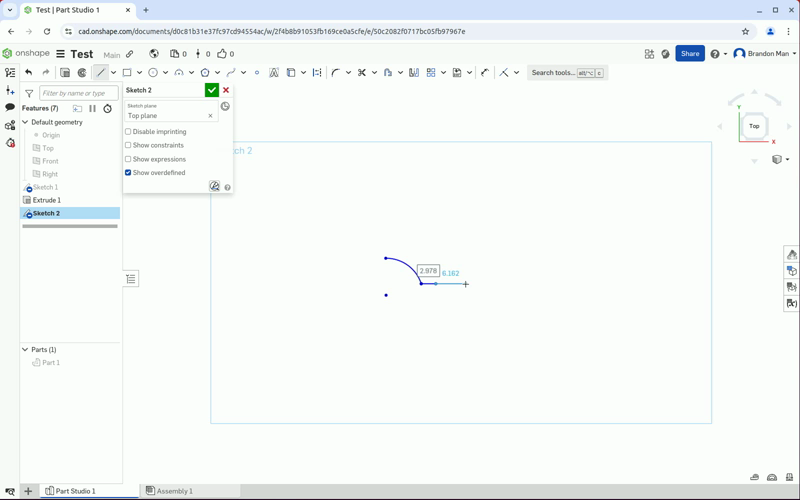
mouse_move(461, 283)
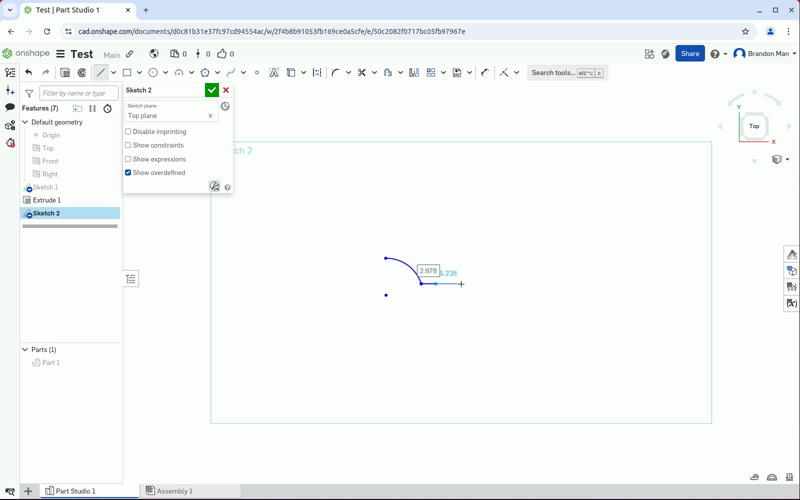
click(461, 283)
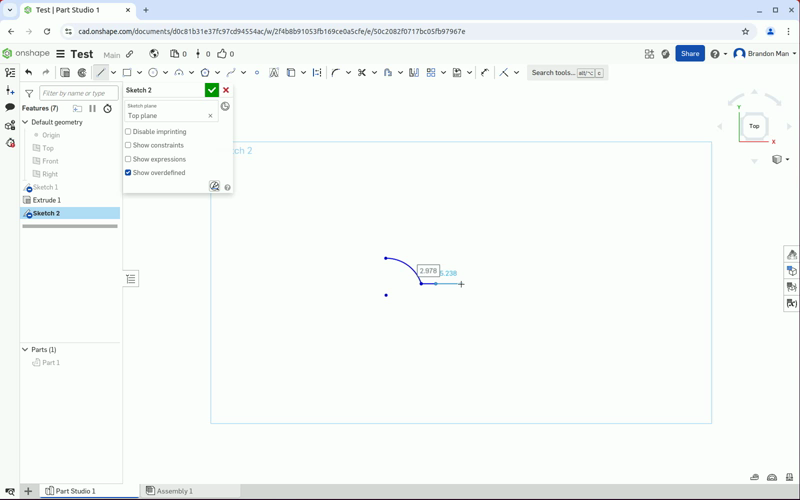
key_up(shift)
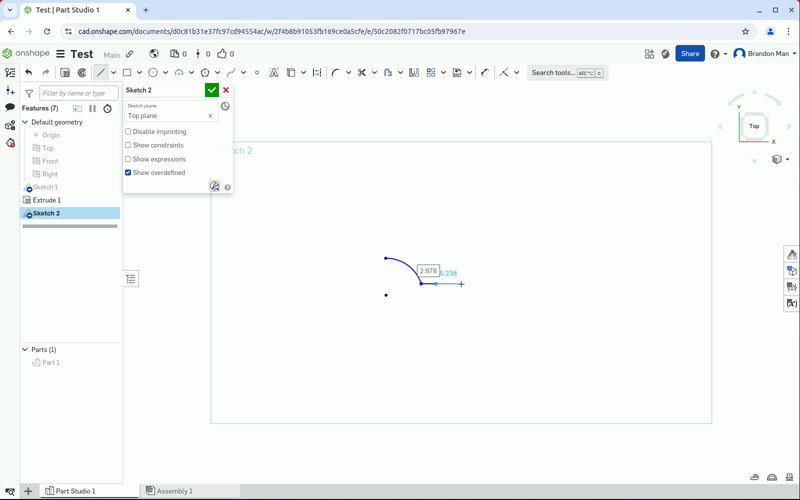
key_down(shift)
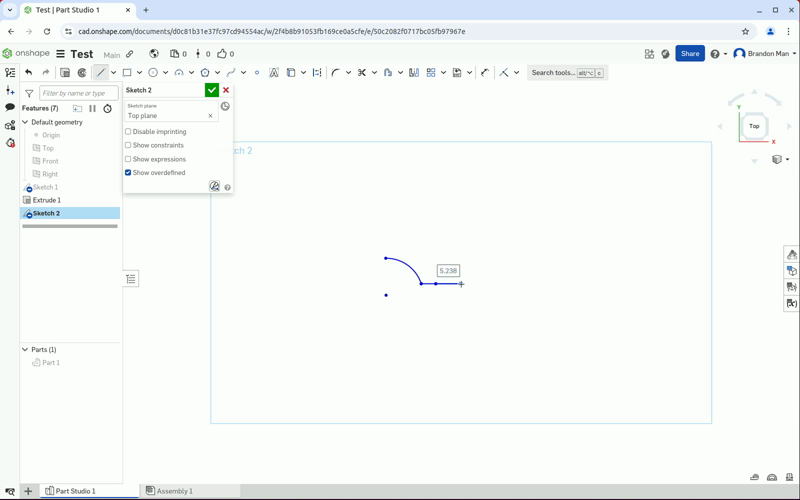
mouse_move(491, 283)
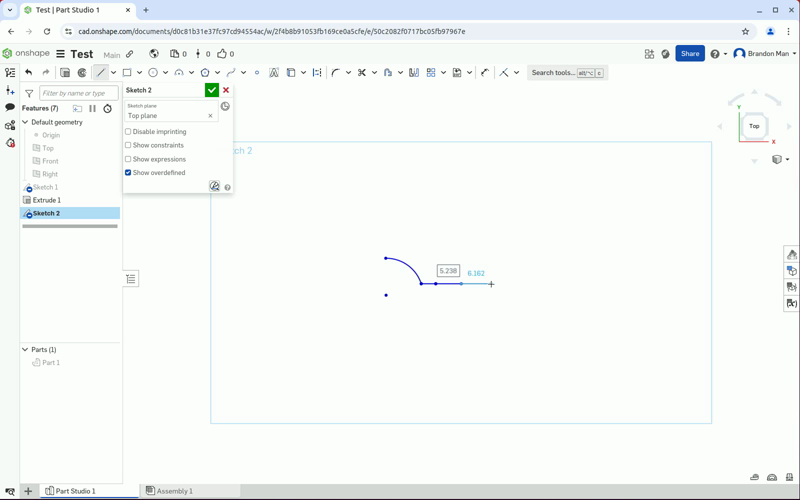
mouse_move(461, 258)
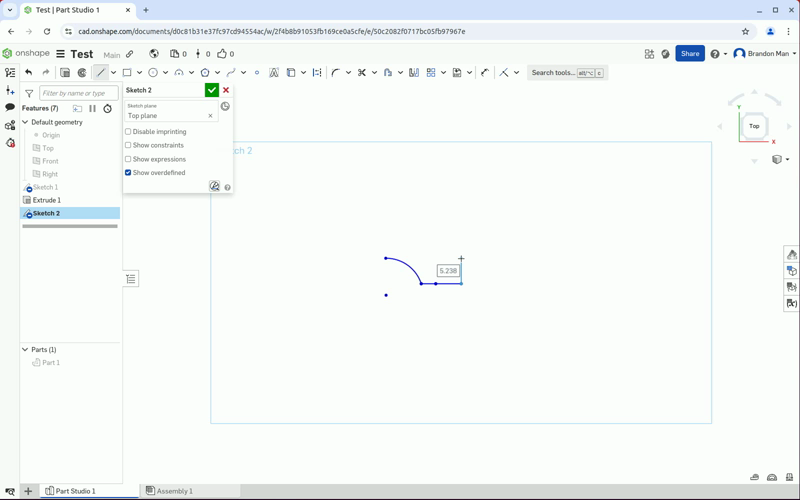
click(461, 258)
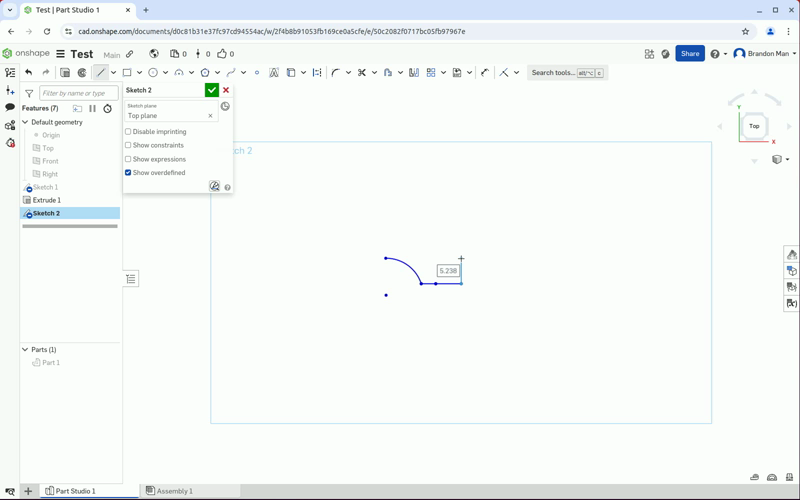
key_up(shift)
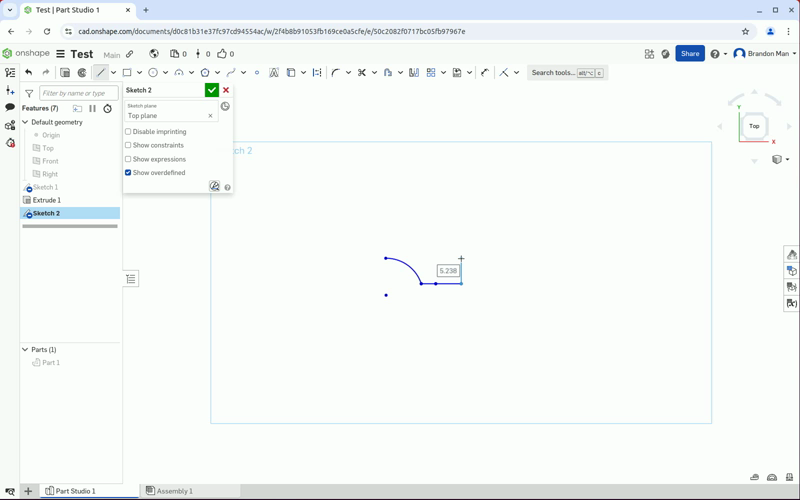
key_down(shift)
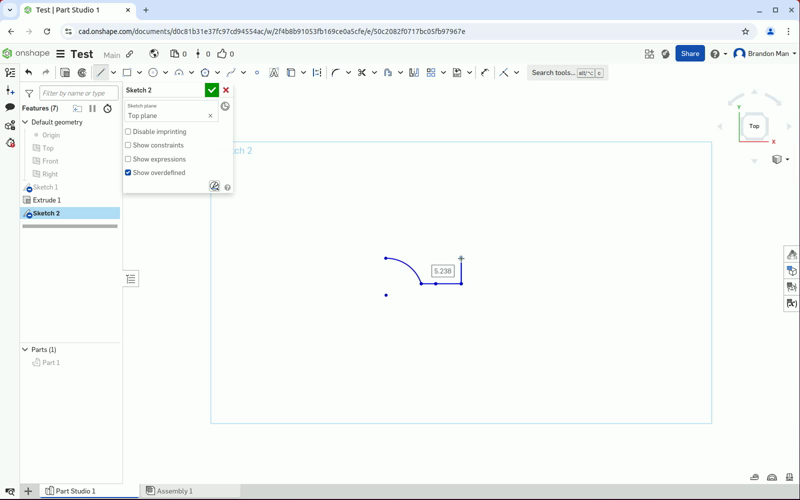
mouse_move(385, 258)
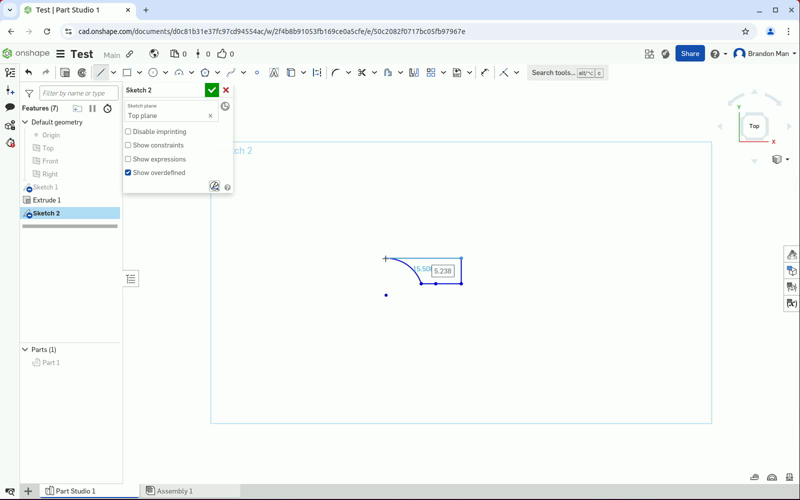
key_up(shift)
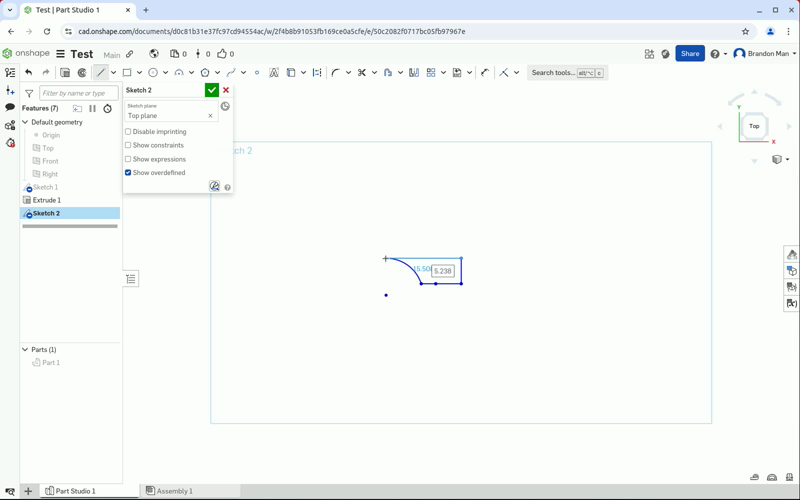
click(385, 258)
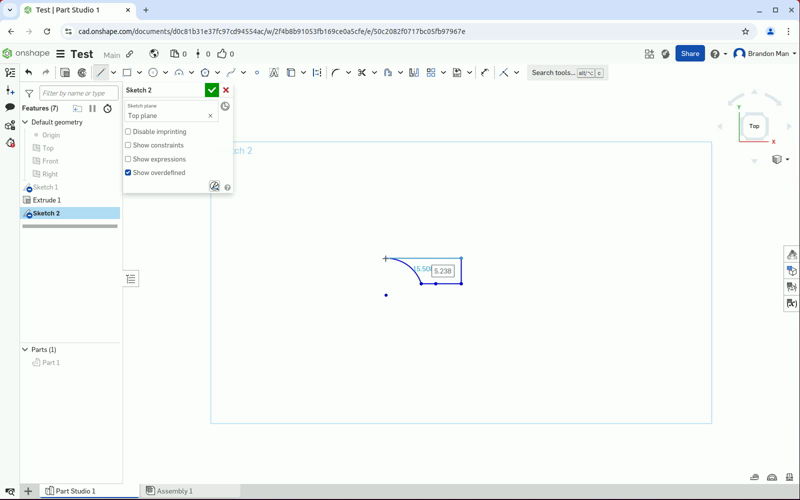
key(esc)
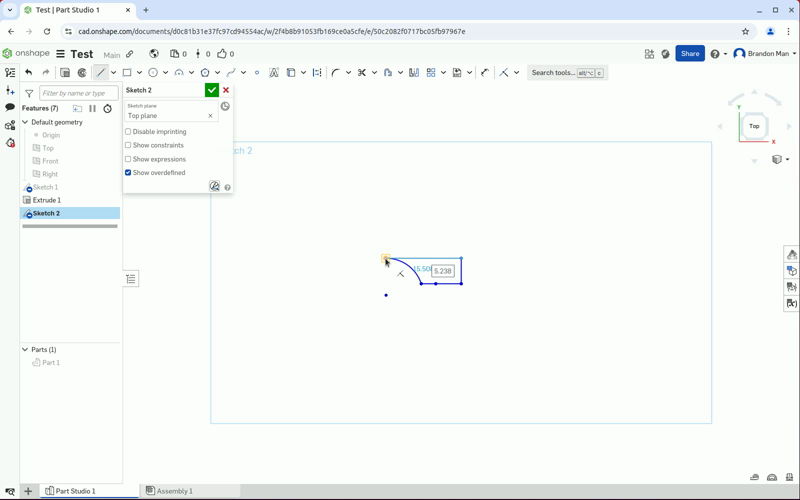
mouse_move(423, 268)
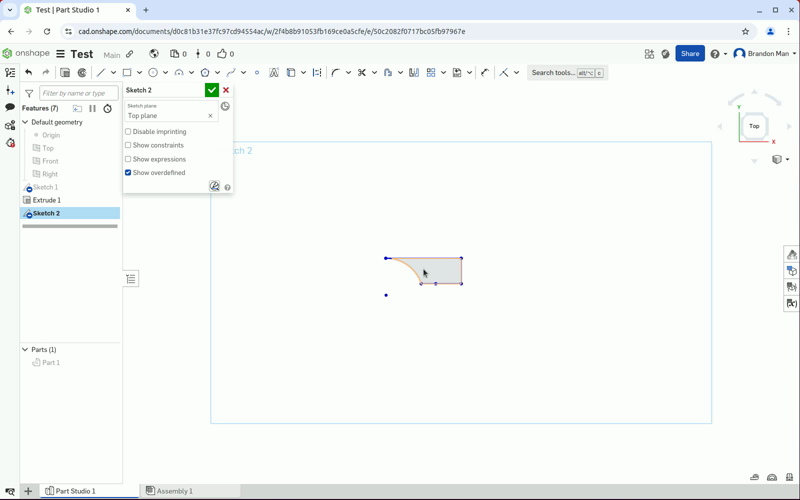
scroll(6)
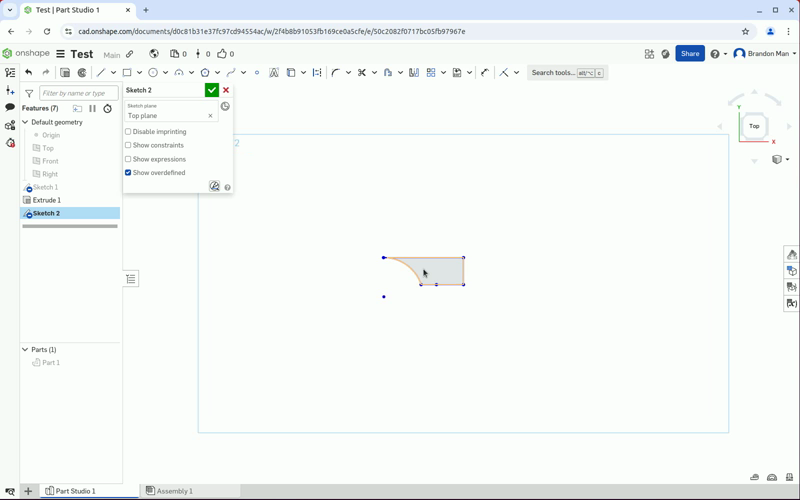
scroll(6)
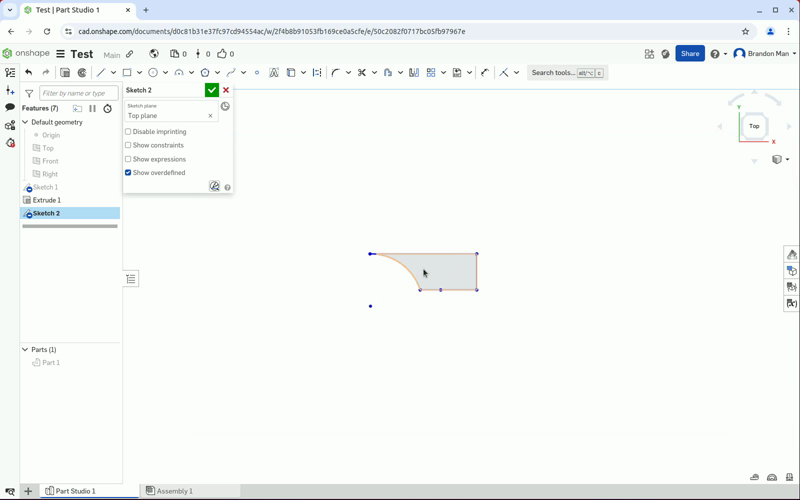
scroll(6)
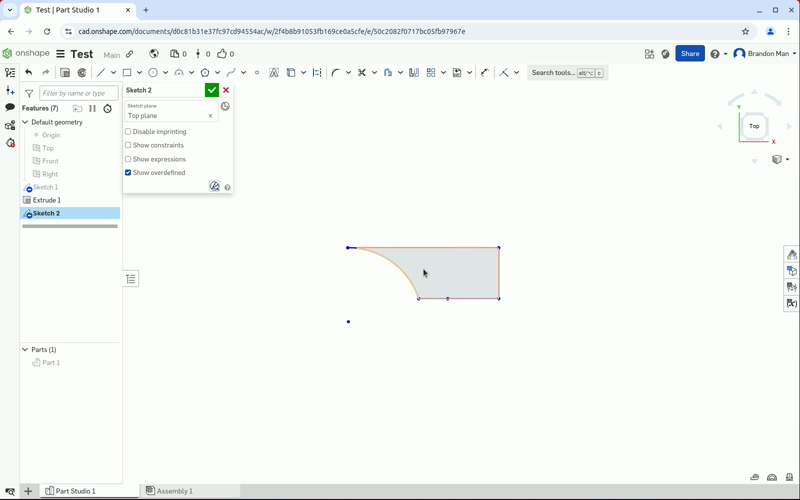
scroll(6)
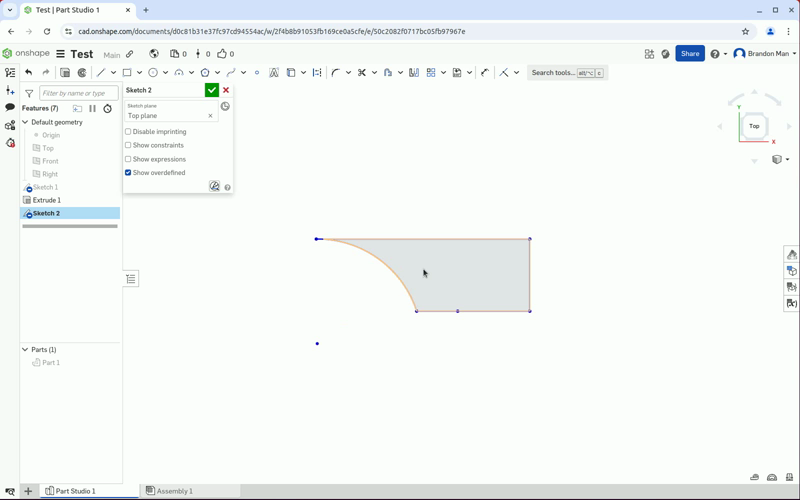
scroll(6)
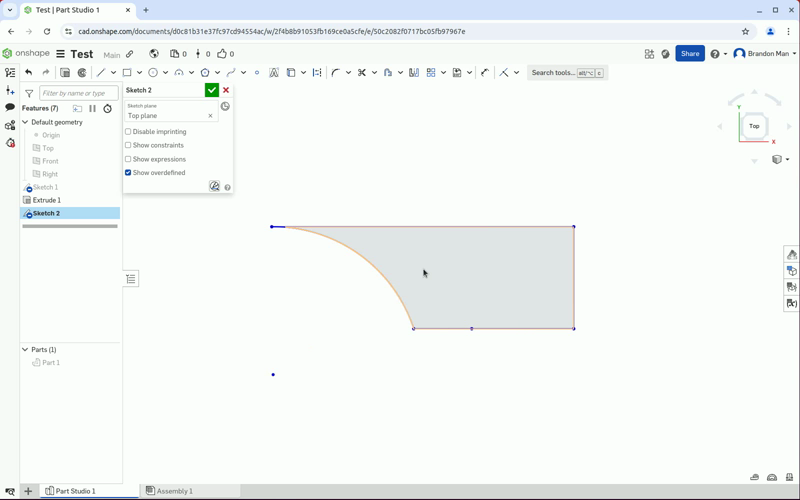
scroll(6)
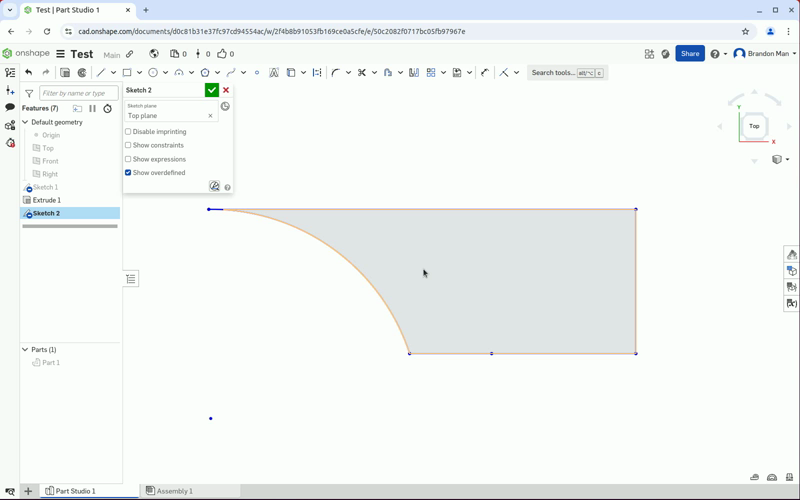
scroll(6)
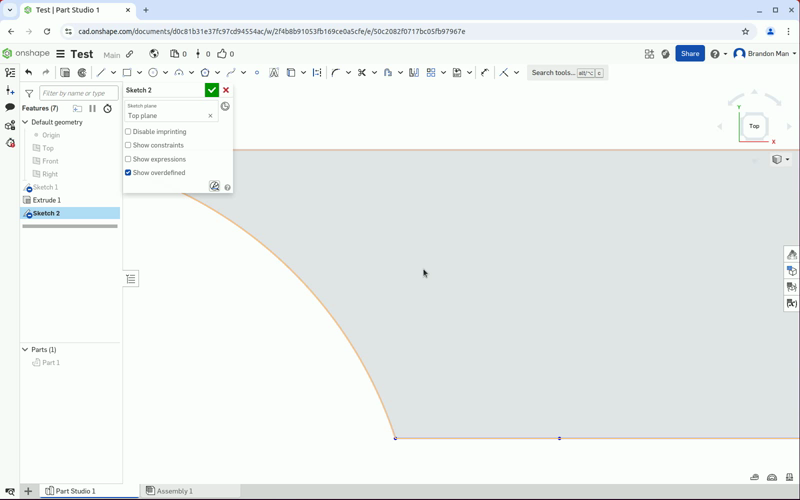
click(423, 268)
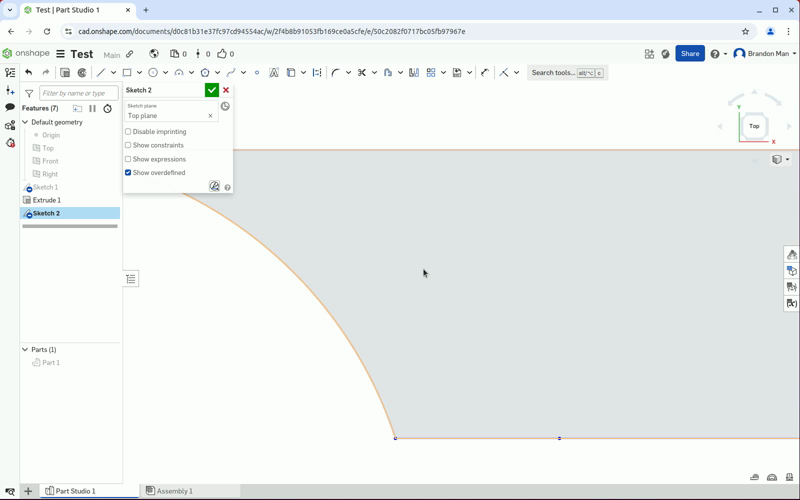
scroll(-6)
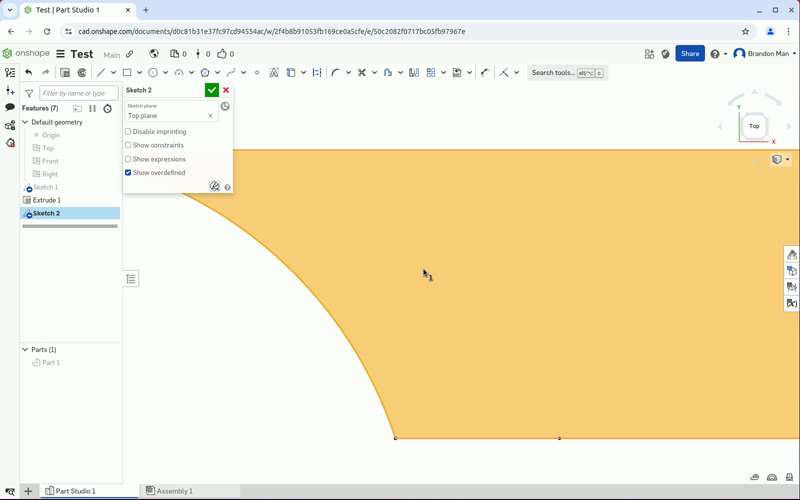
scroll(-6)
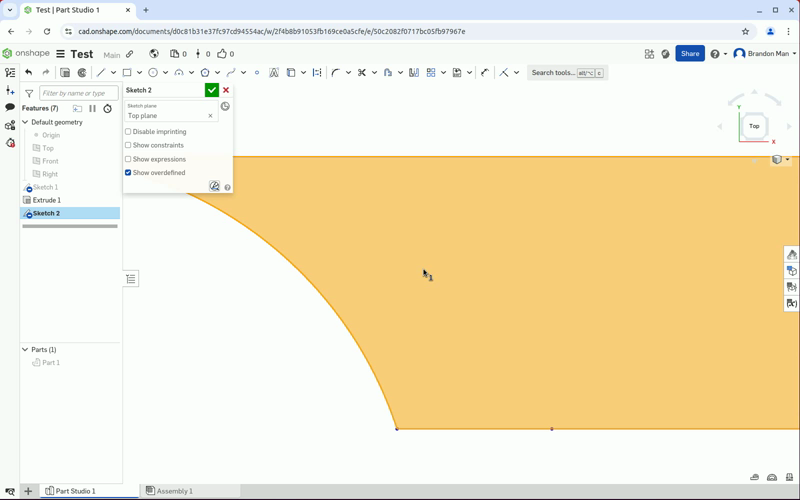
scroll(-6)
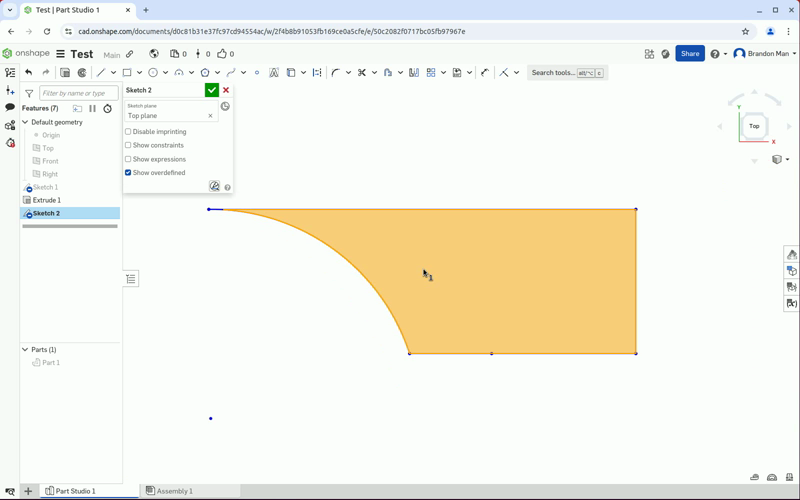
scroll(-6)
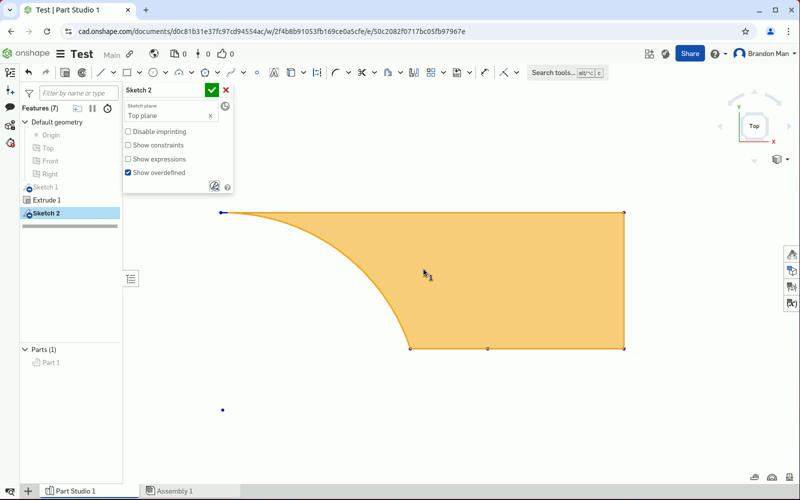
scroll(-6)
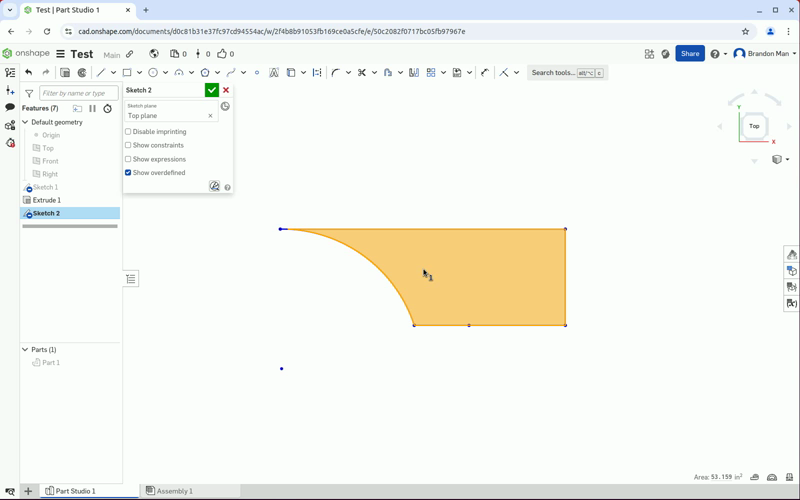
scroll(-6)
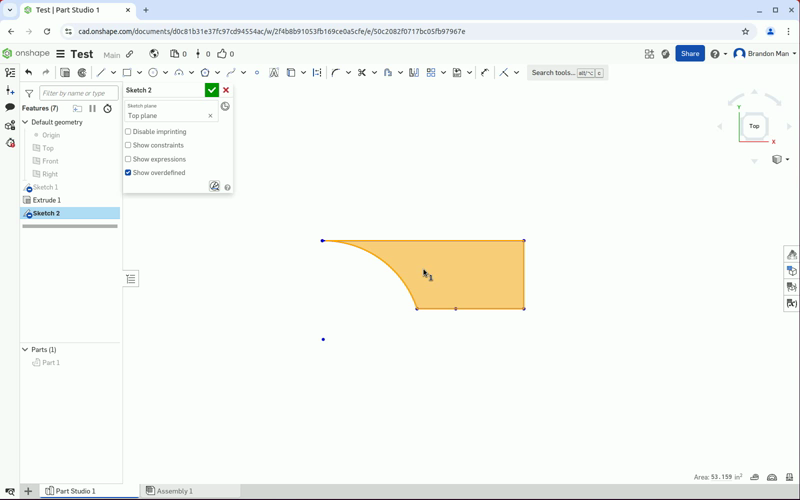
scroll(-6)
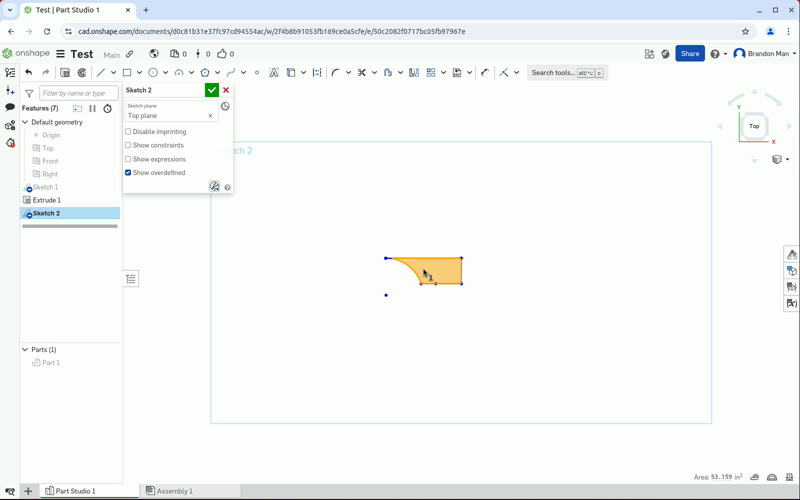
mouse_move(73, 352)
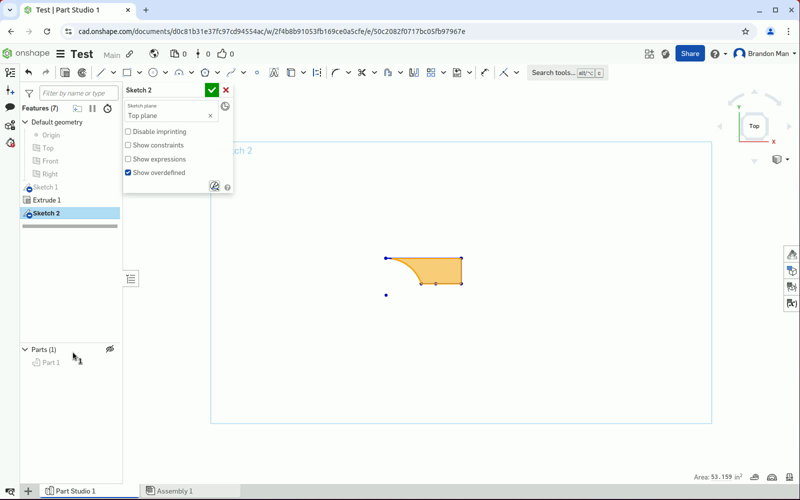
key(shift+y)
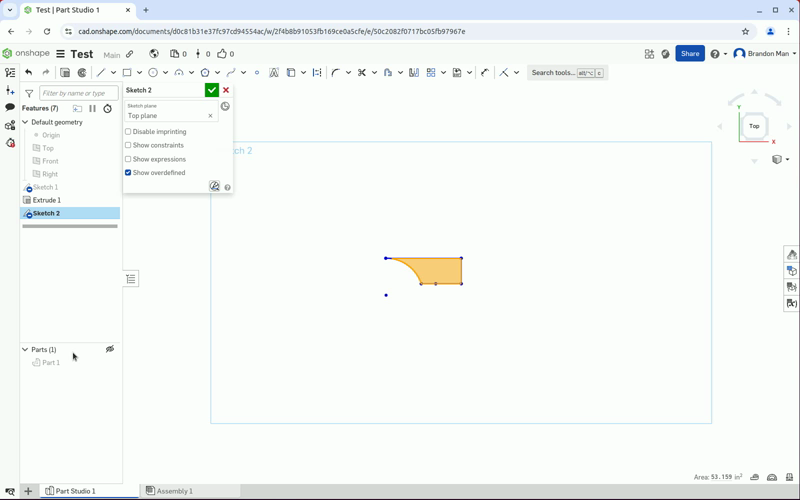
key(shift+e)
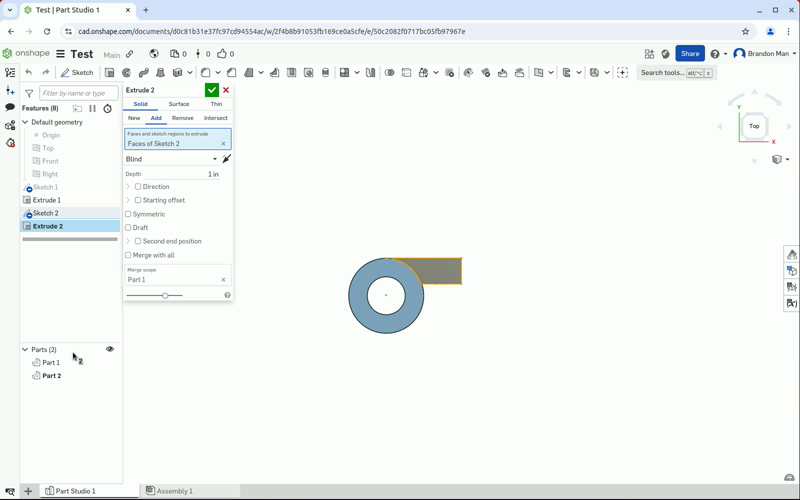
mouse_move(143, 106)
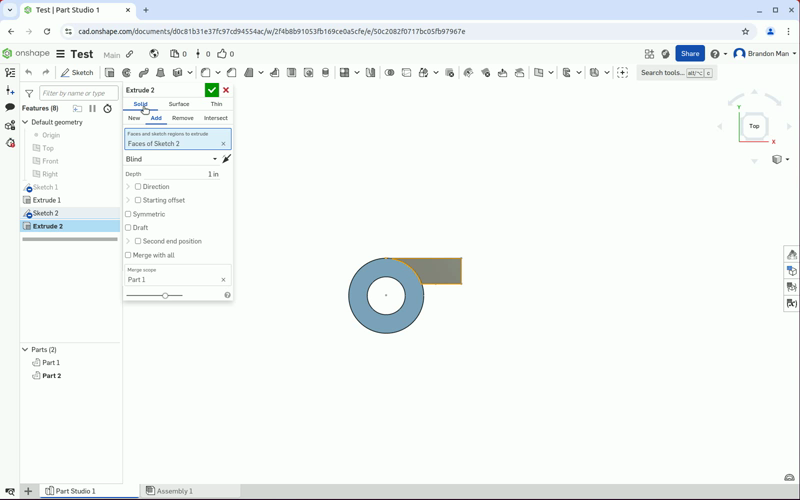
click(143, 106)
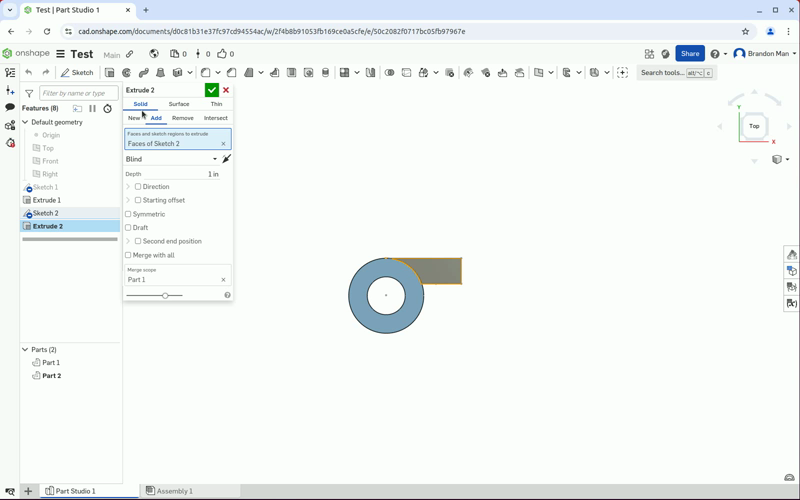
mouse_move(137, 120)
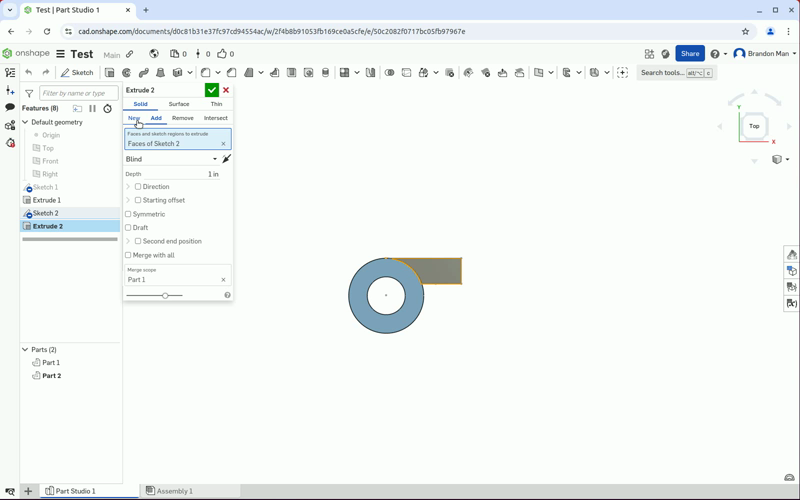
click(137, 120)
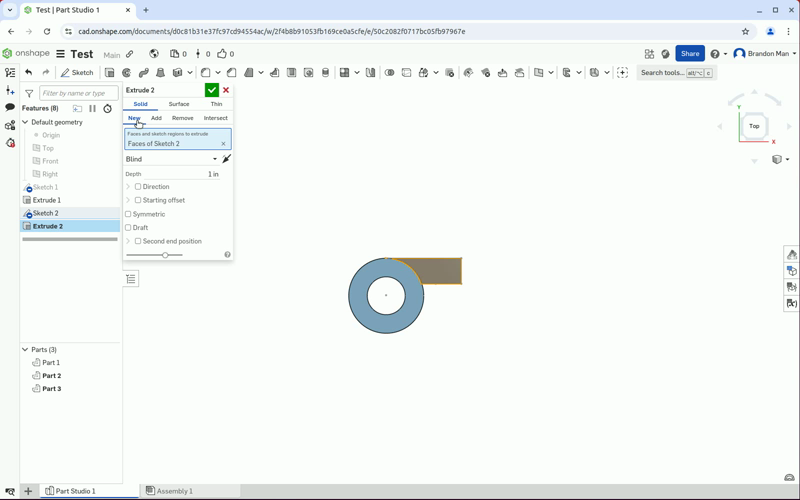
key(tab, 4)
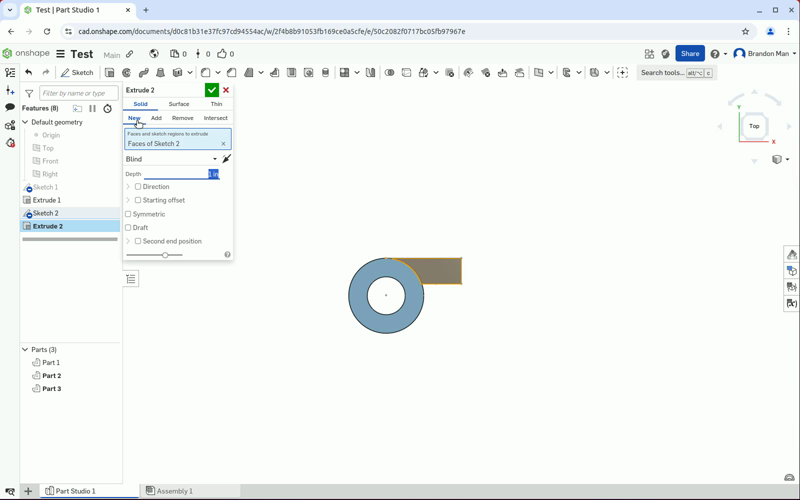
text(18.053)
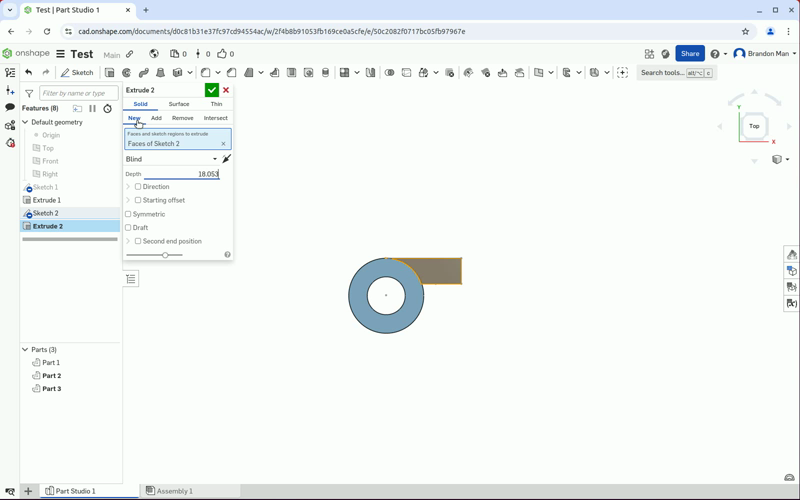
key(enter)
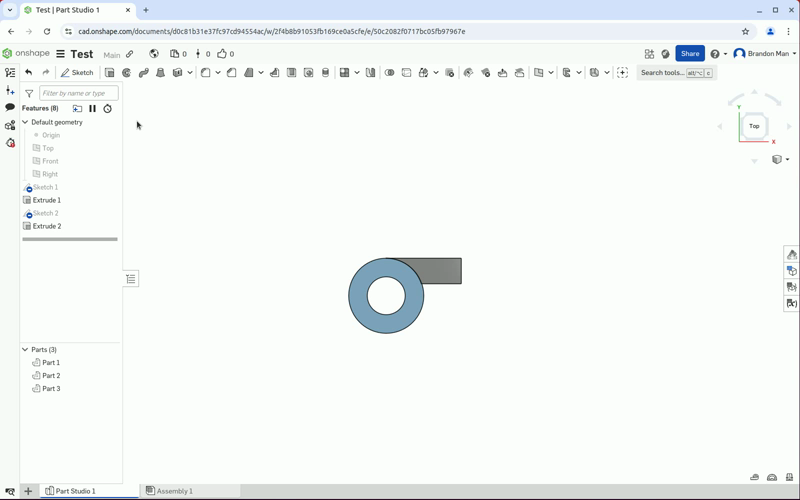
key(shift+h)
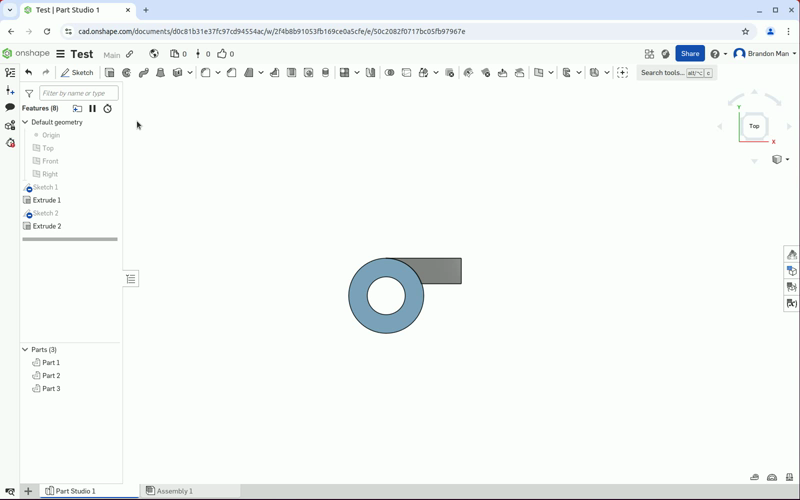
key(shift+h)
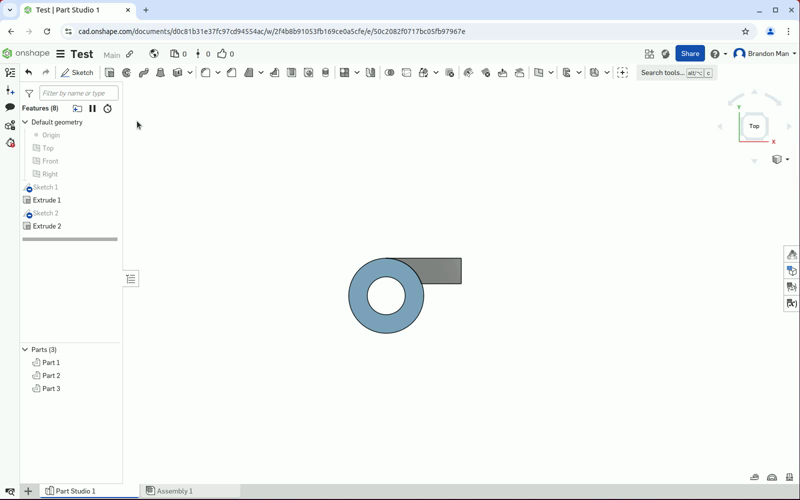
mouse_move(73, 189)
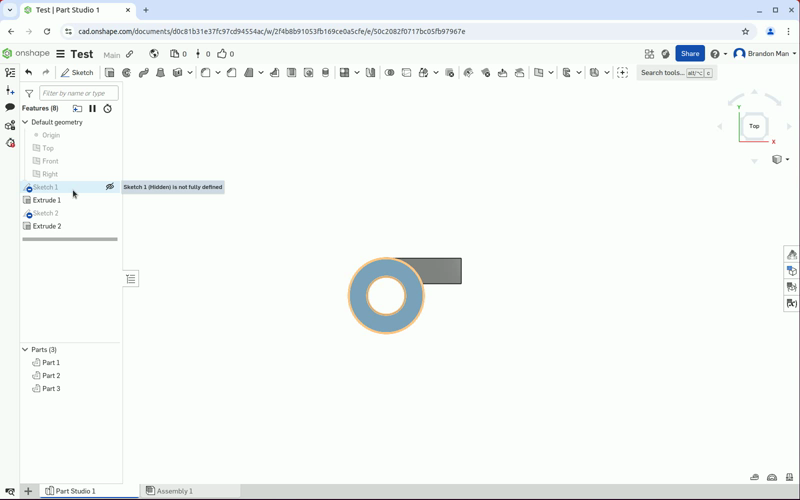
click(73, 189)
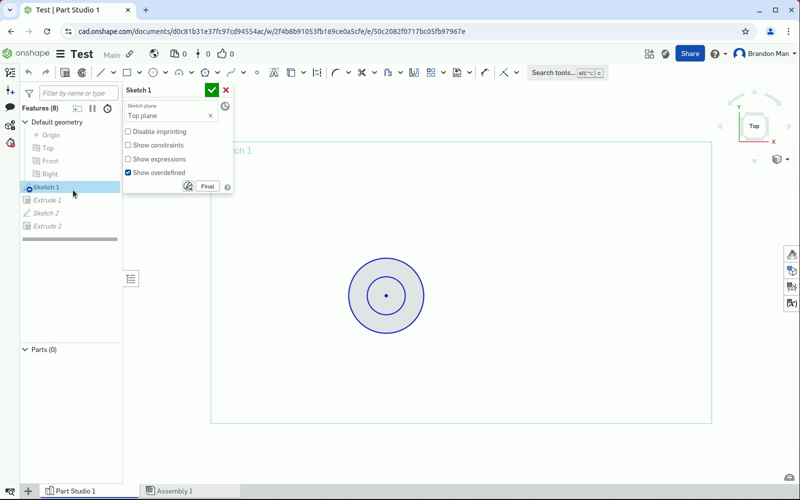
mouse_move(229, 92)
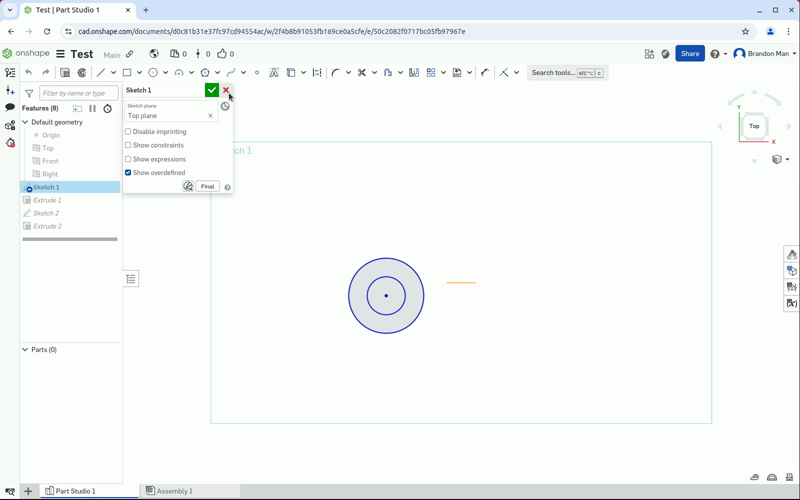
click(229, 92)
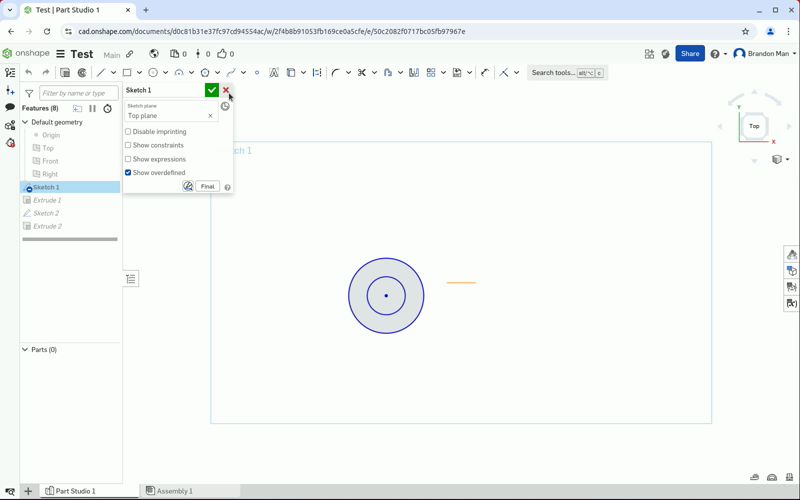
key(shift+s)
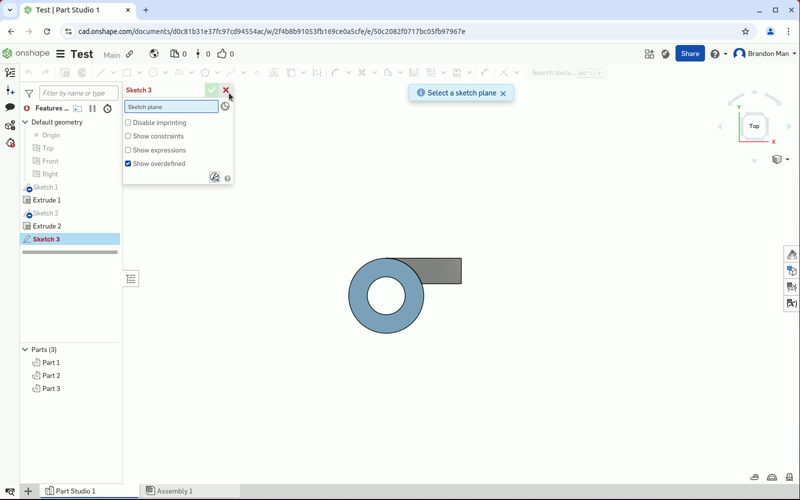
mouse_move(73, 150)
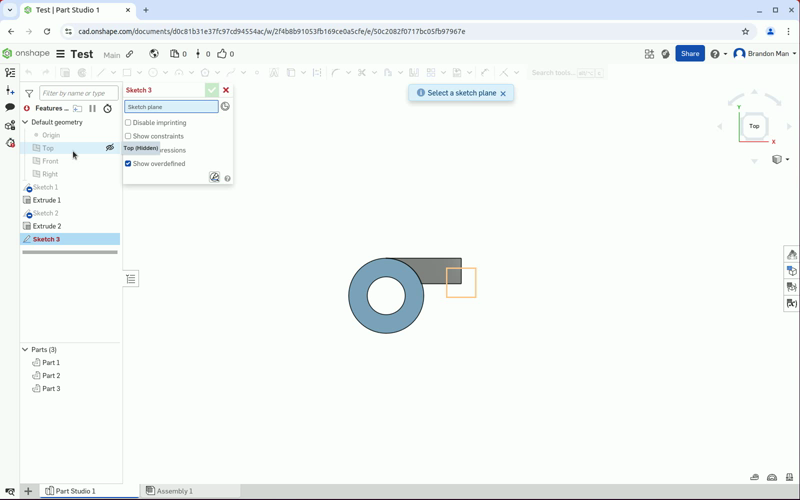
click(73, 150)
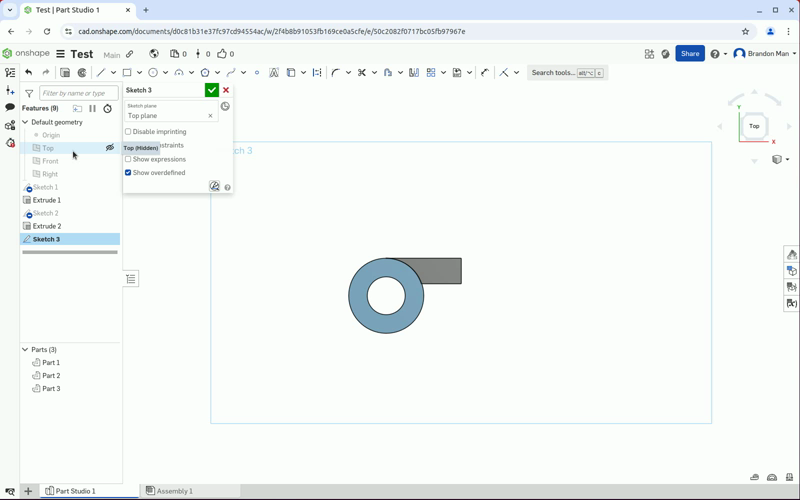
mouse_move(73, 352)
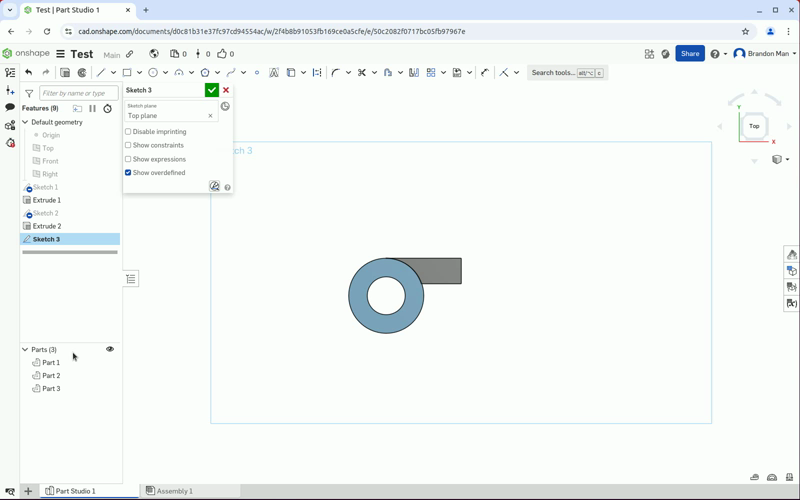
key(y)
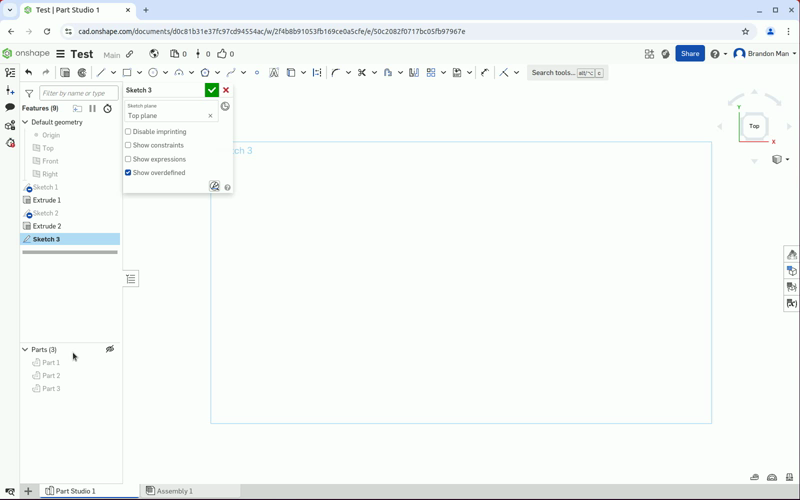
key(a)
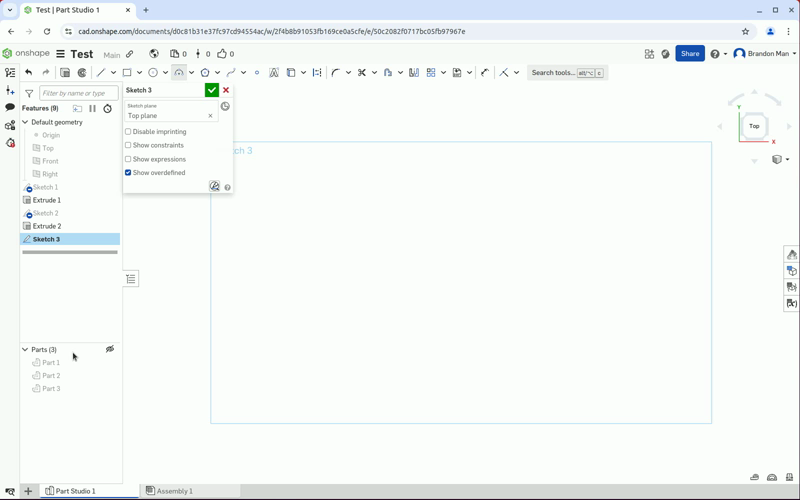
key_down(shift)
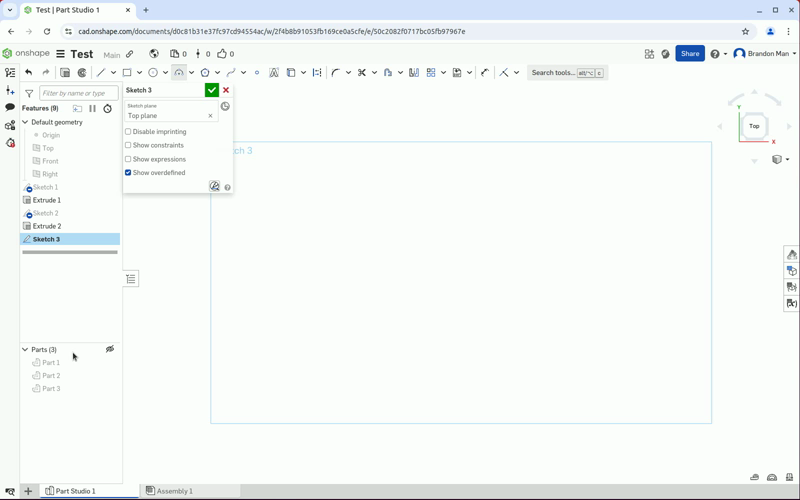
mouse_move(420, 282)
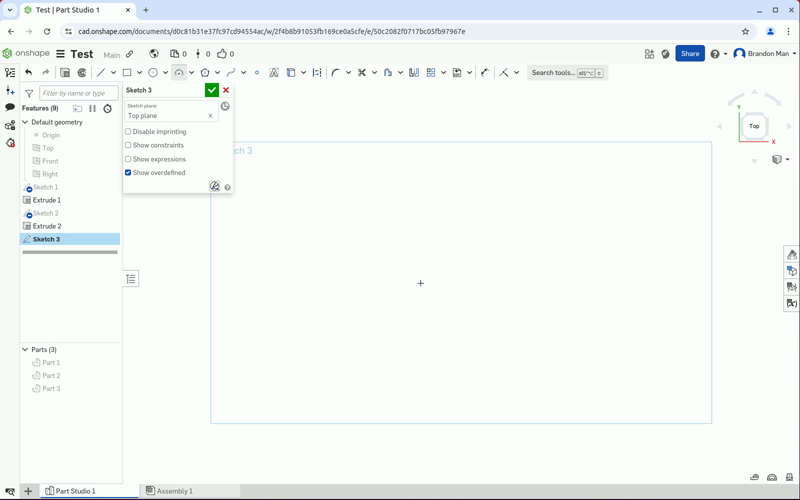
click(420, 282)
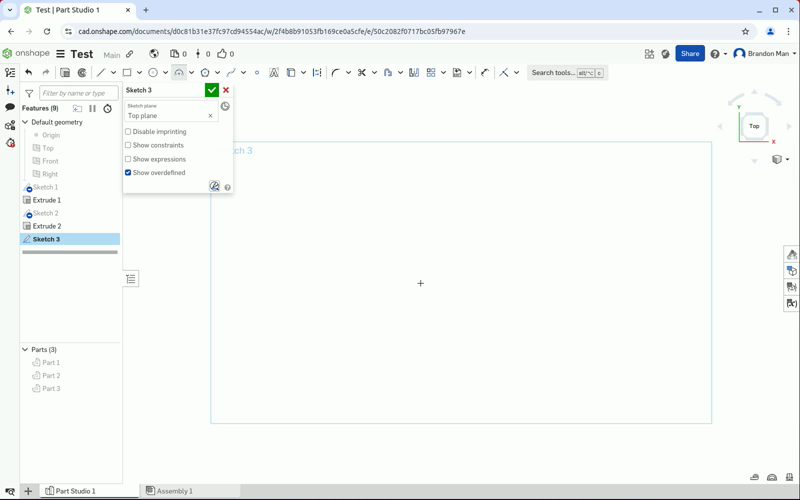
key_up(shift)
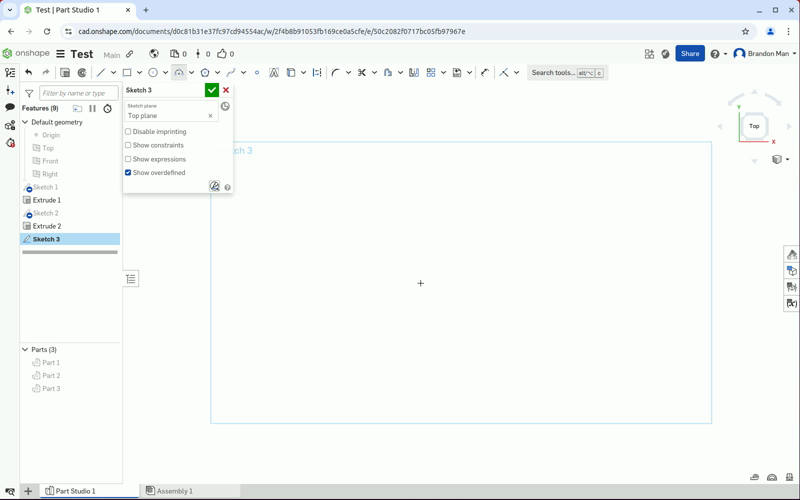
key_down(shift)
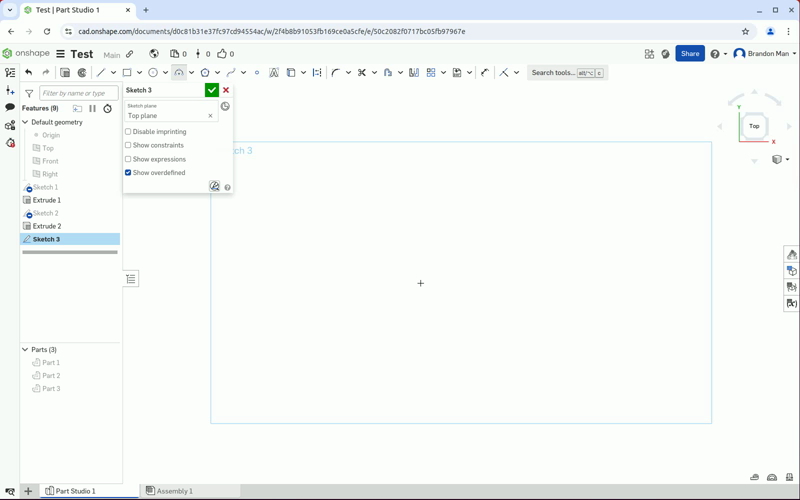
mouse_move(422, 295)
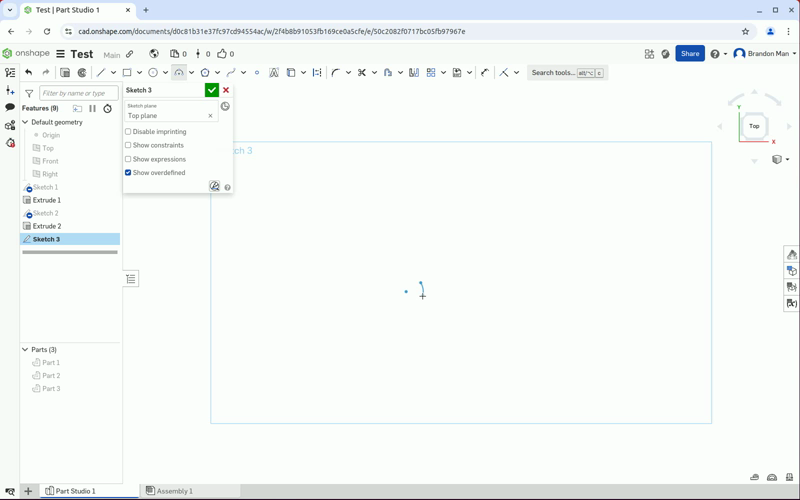
click(422, 295)
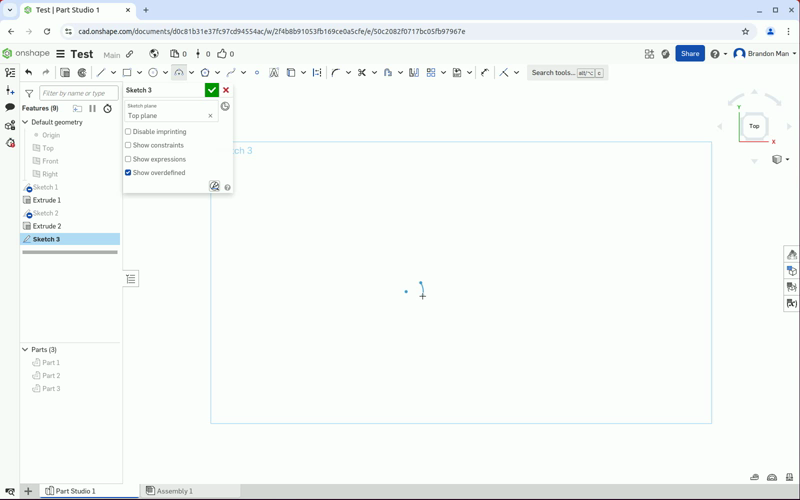
mouse_move(423, 289)
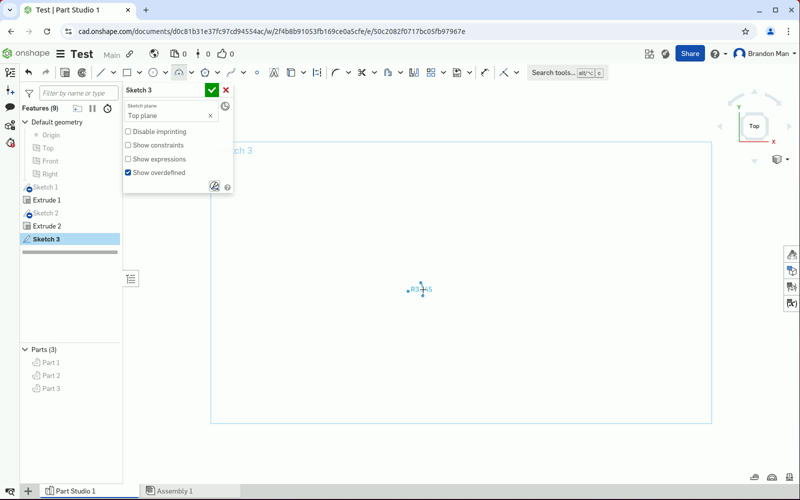
click(423, 289)
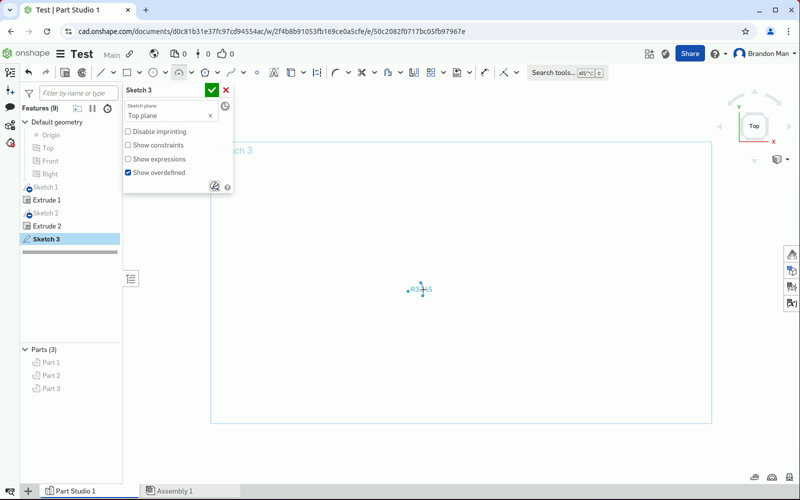
key_up(shift)
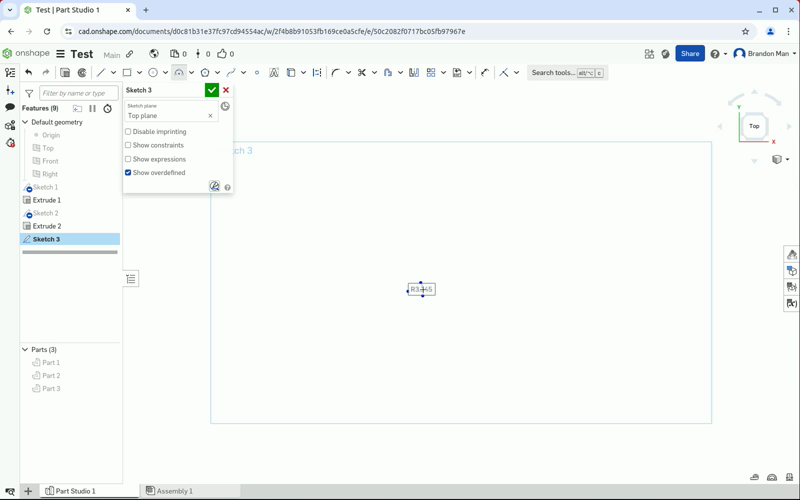
mouse_move(422, 295)
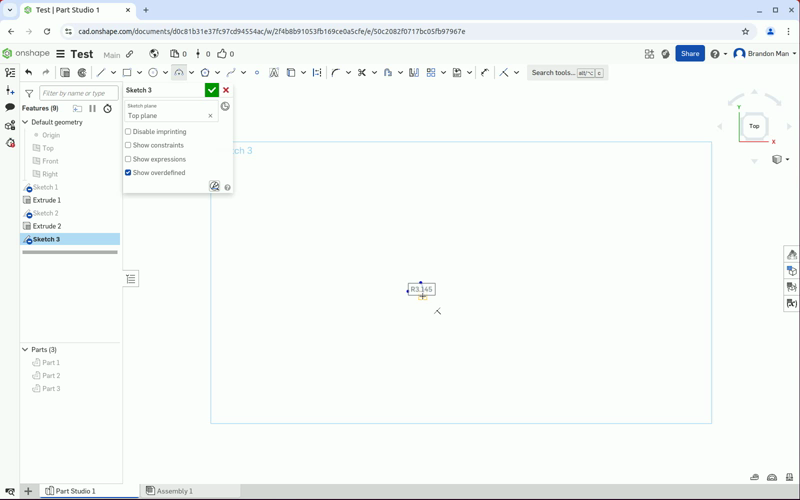
click(422, 295)
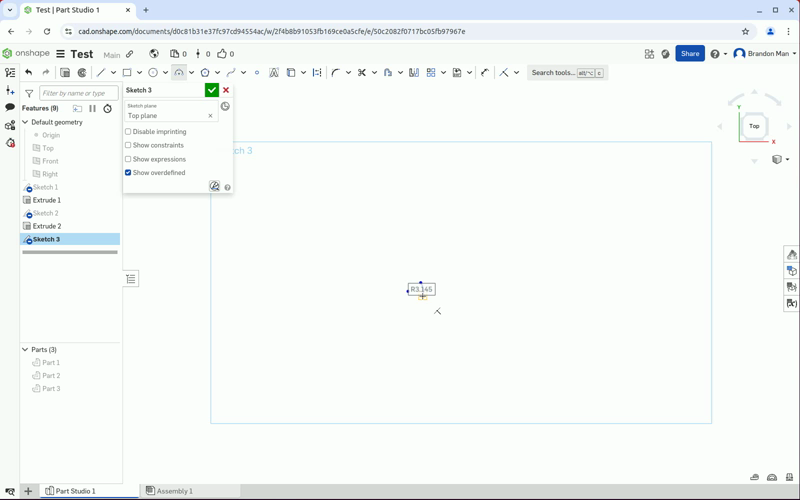
key_down(shift)
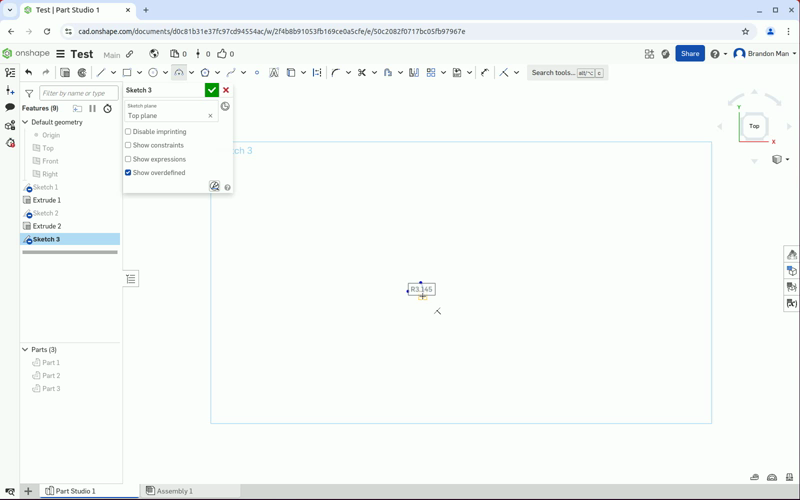
mouse_move(435, 282)
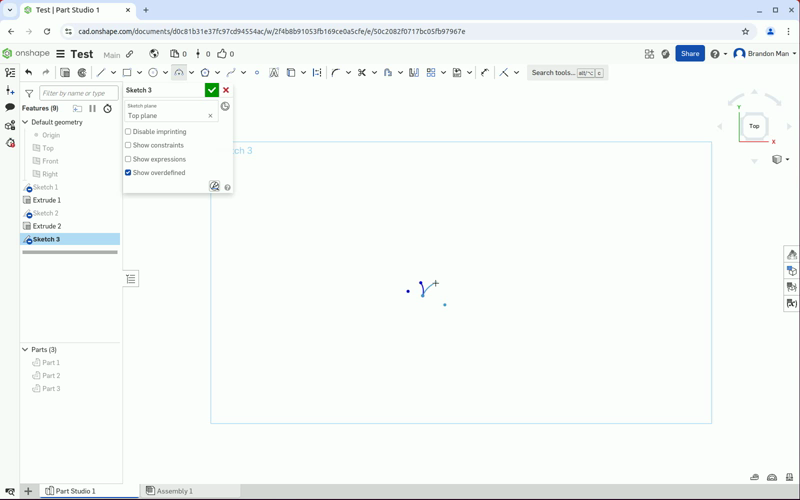
click(435, 282)
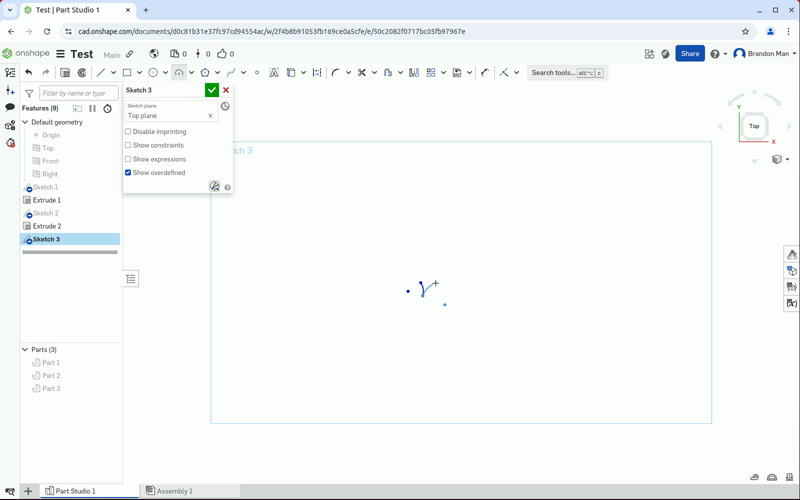
mouse_move(426, 286)
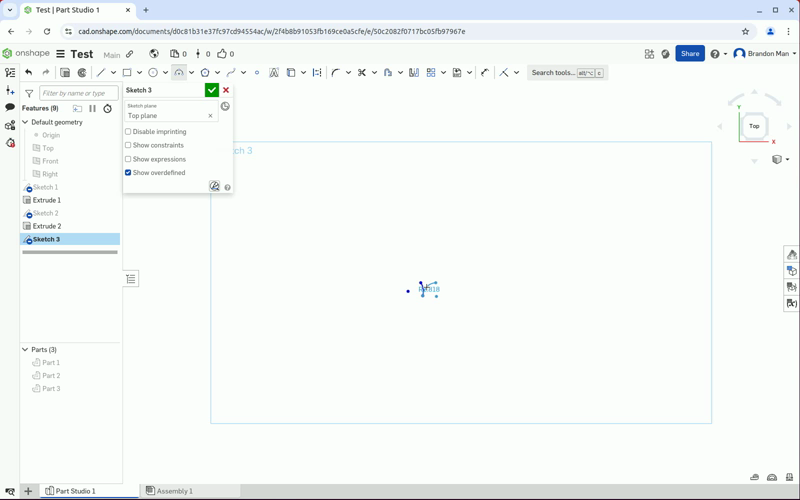
scroll(6)
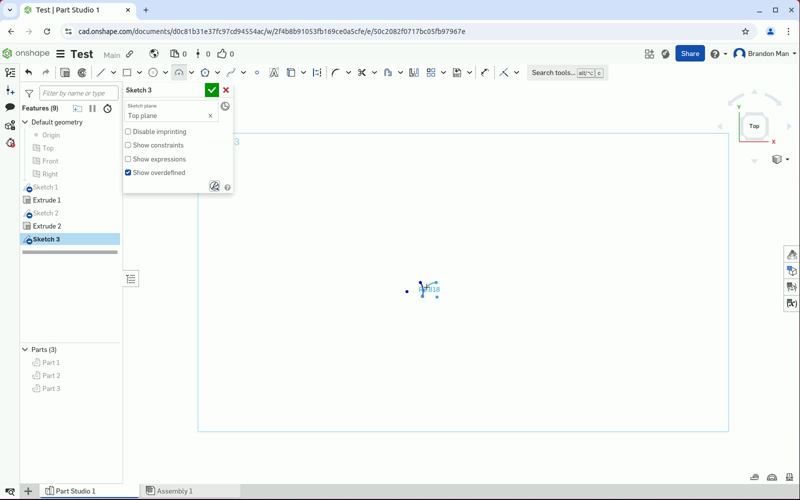
scroll(6)
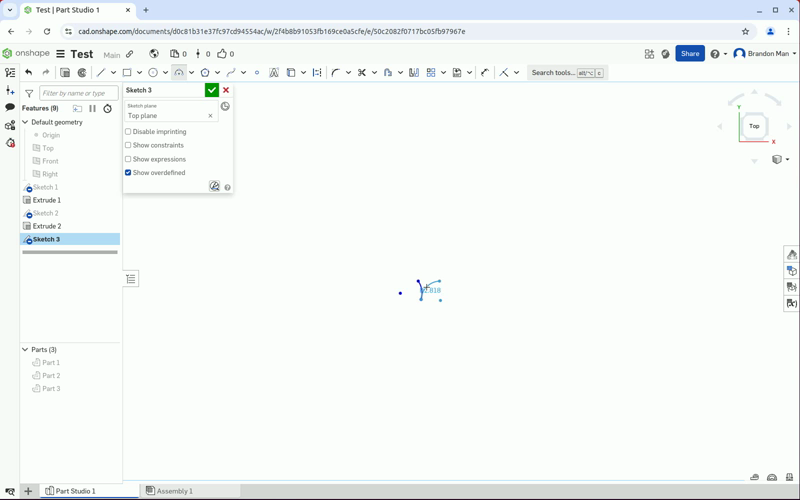
scroll(6)
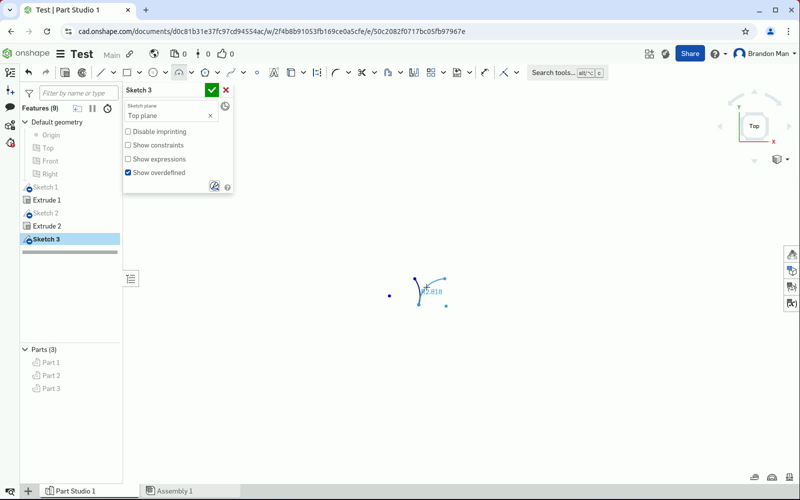
scroll(6)
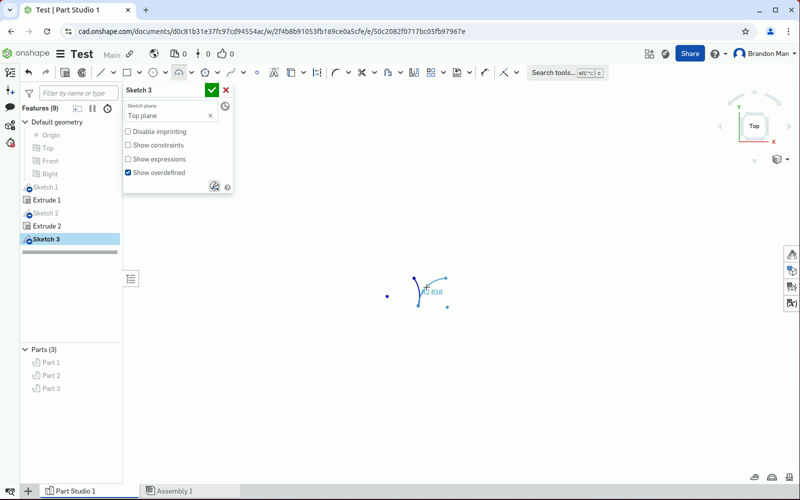
scroll(6)
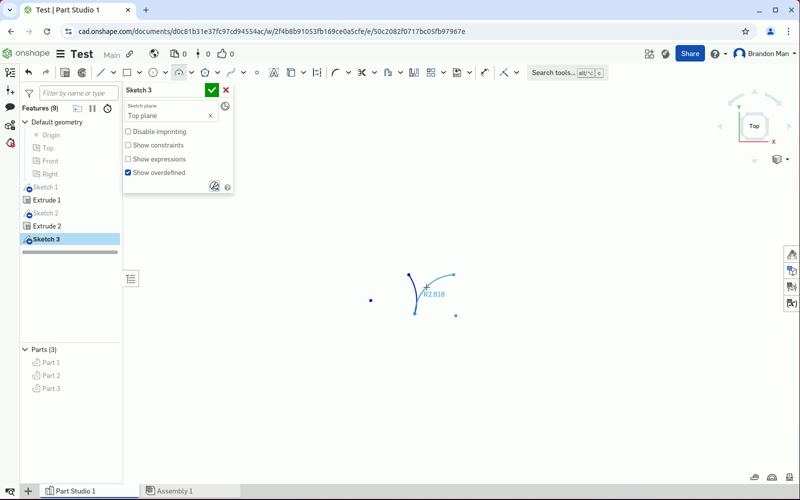
scroll(6)
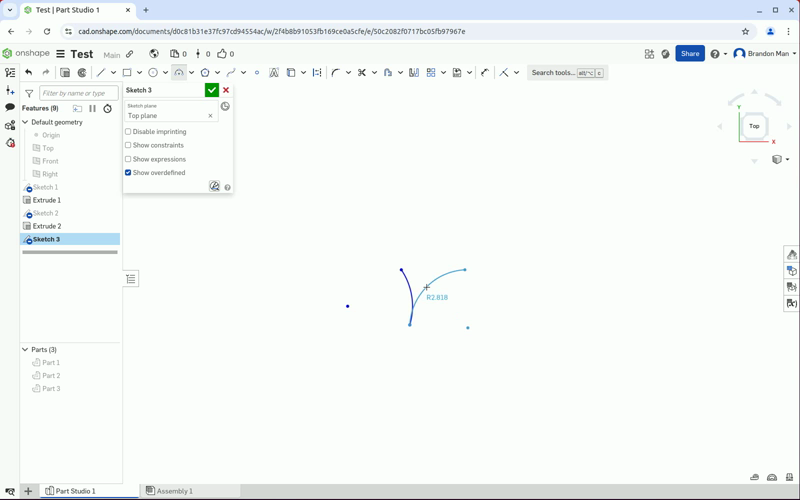
scroll(6)
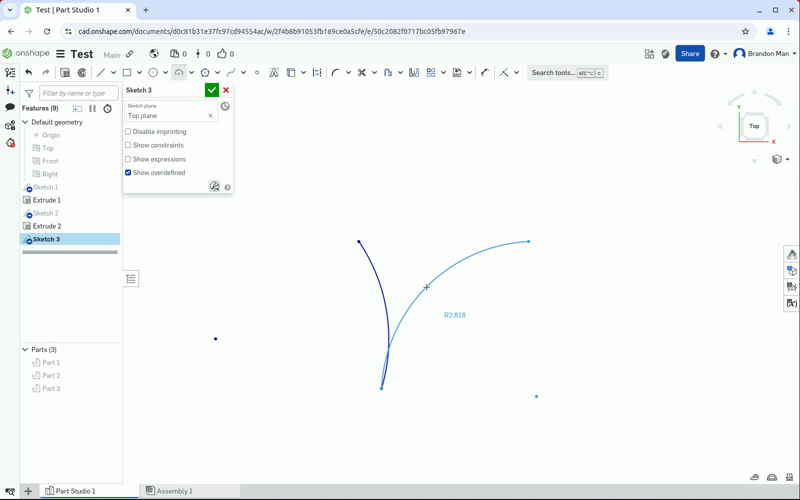
click(426, 286)
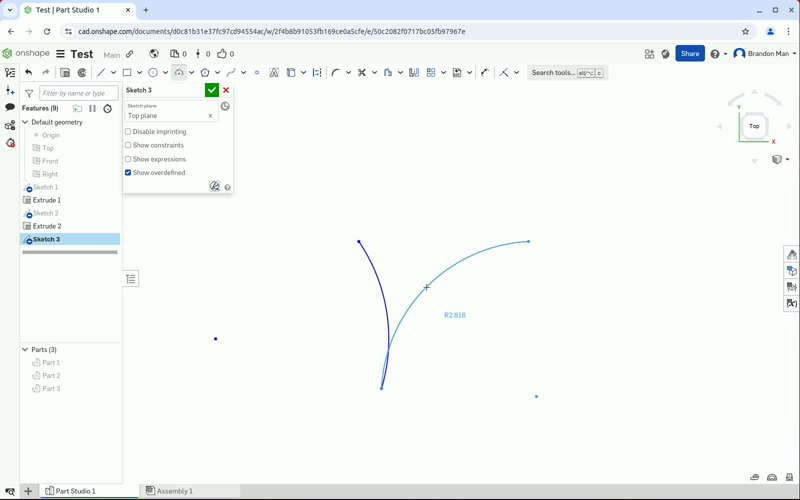
scroll(-6)
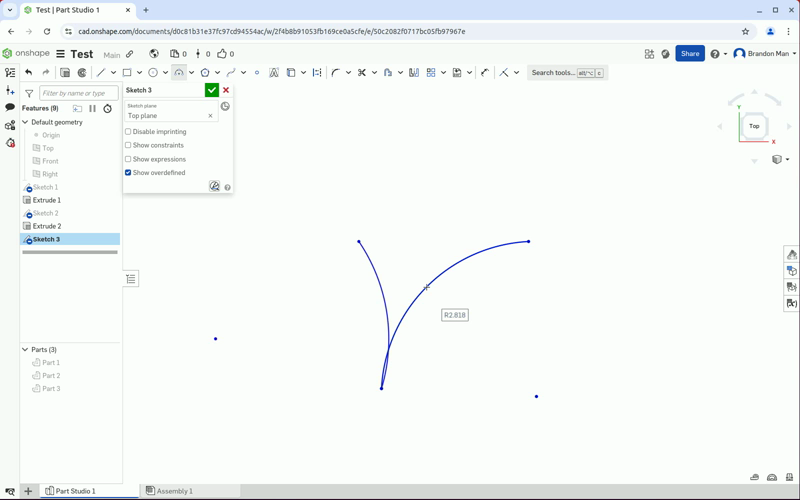
scroll(-6)
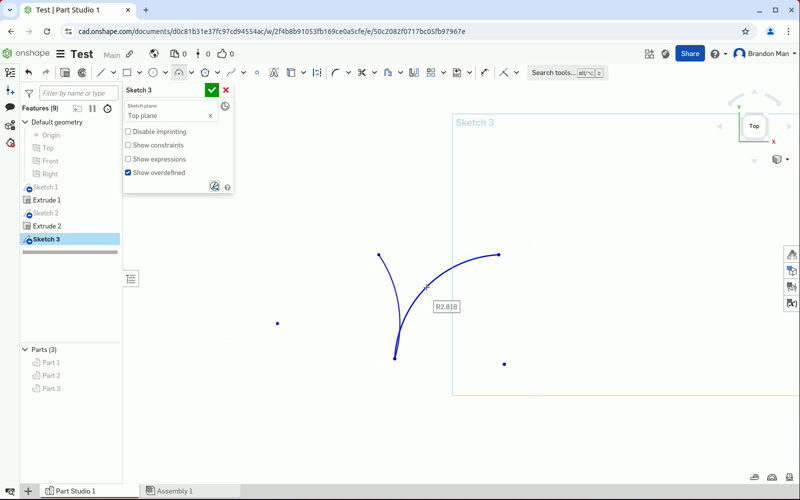
scroll(-6)
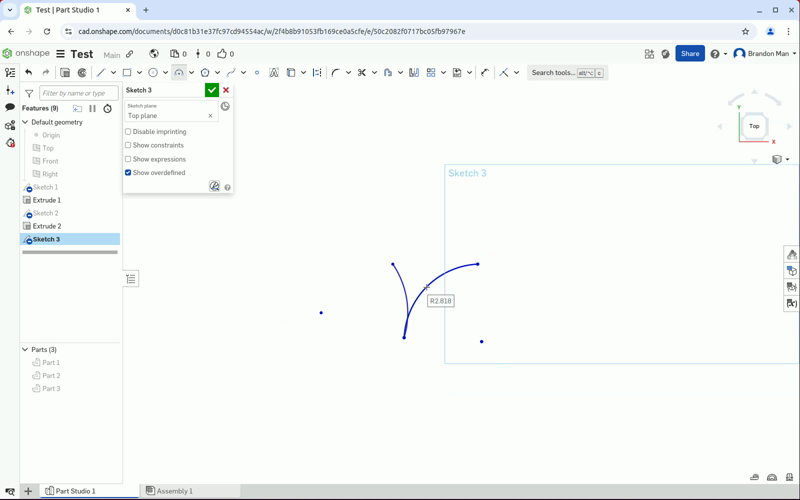
scroll(-6)
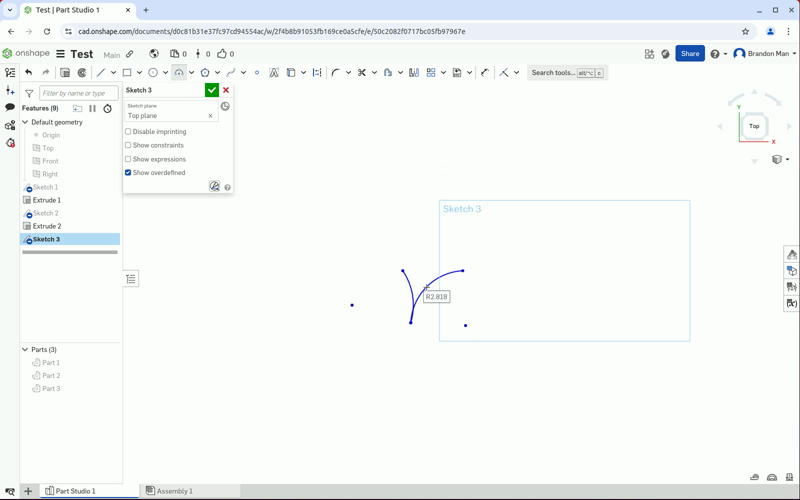
scroll(-6)
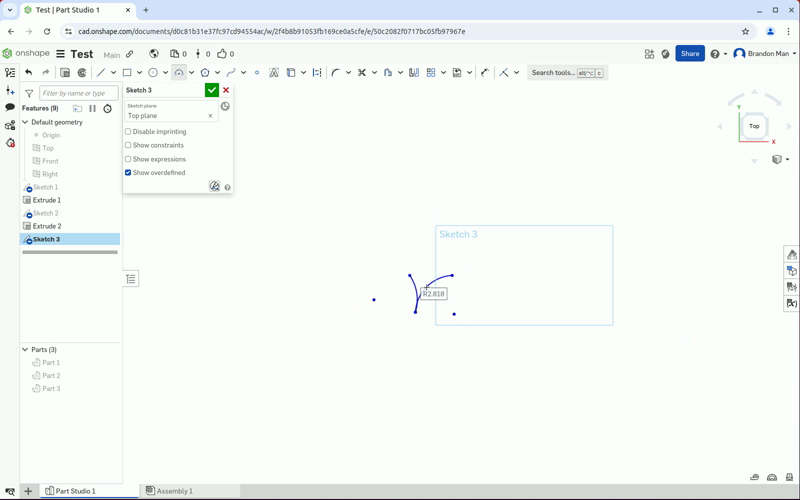
scroll(-6)
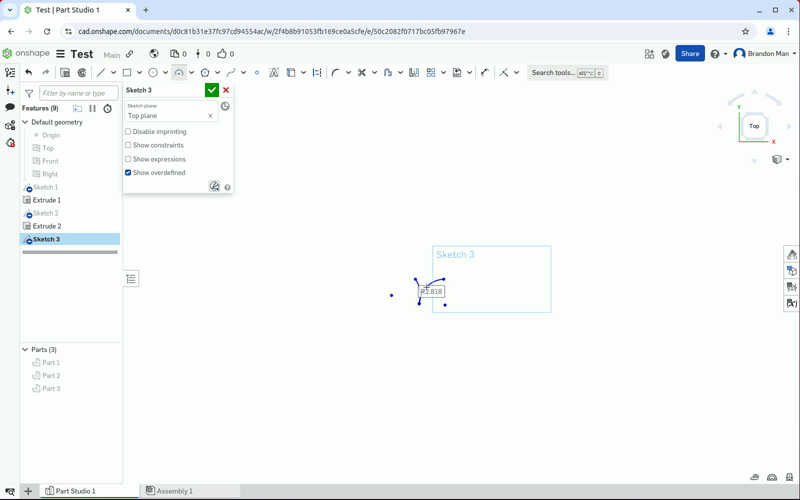
scroll(-6)
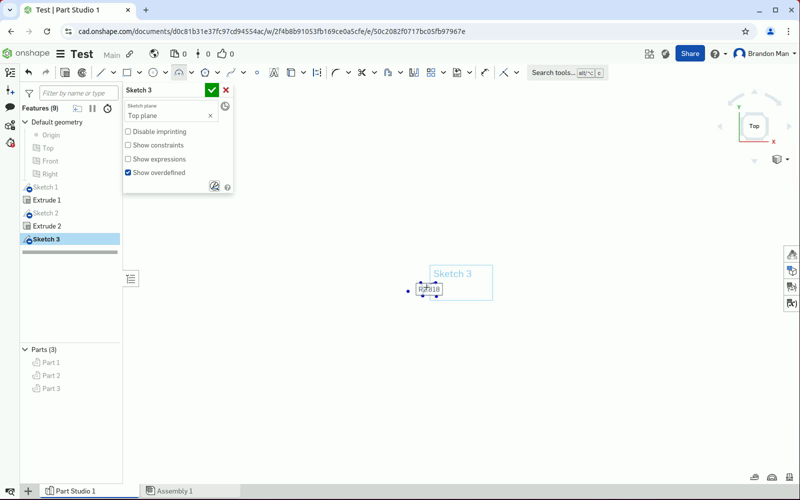
key_up(shift)
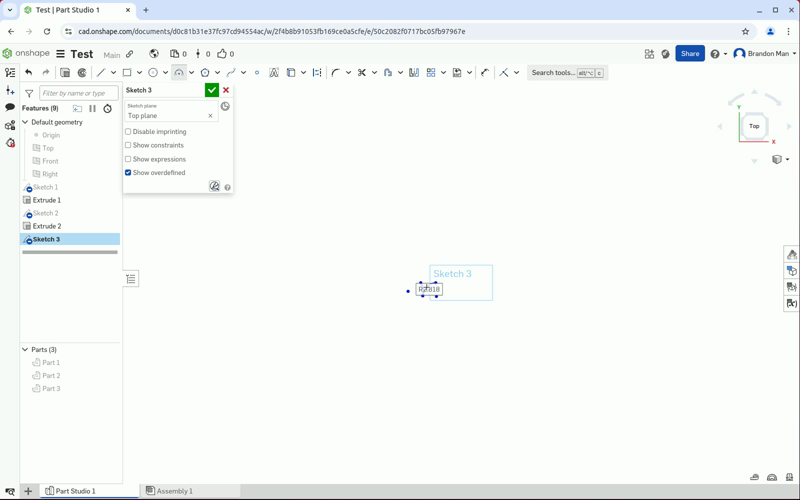
key(esc)
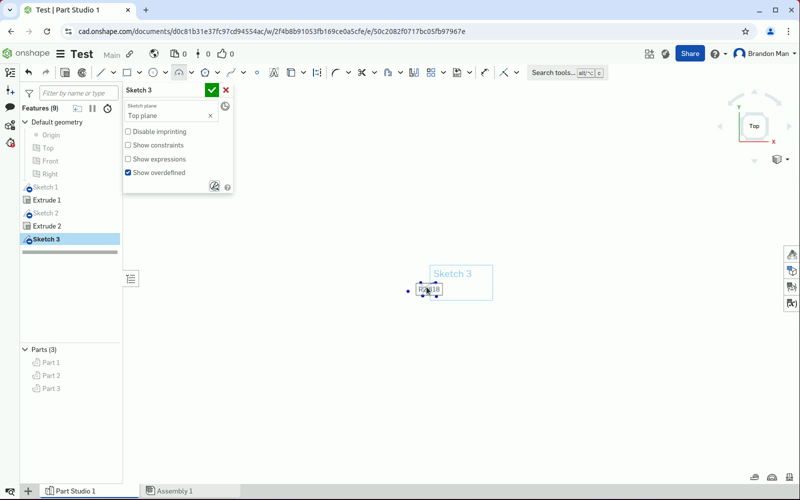
key(l)
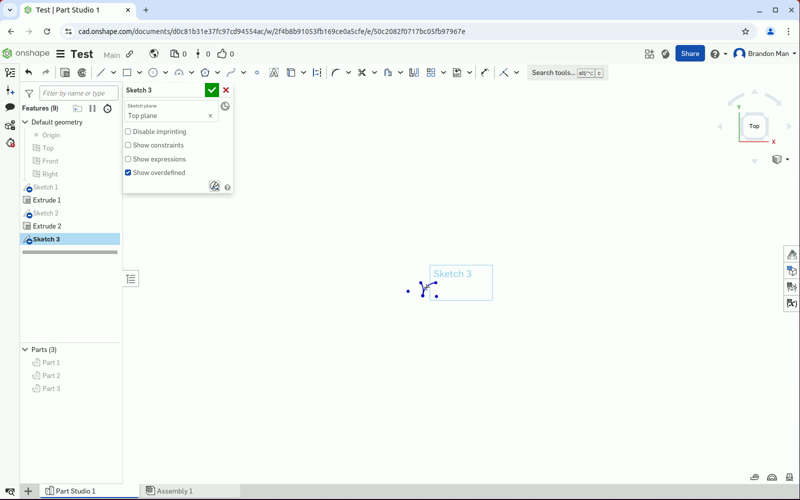
mouse_move(435, 282)
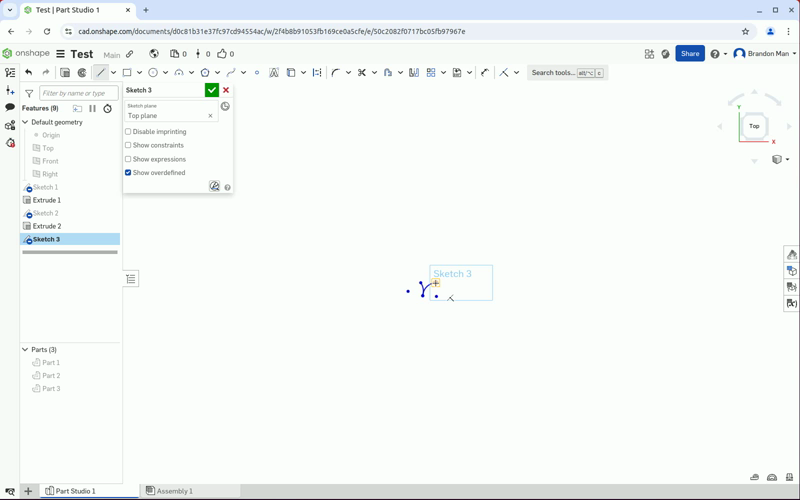
click(435, 282)
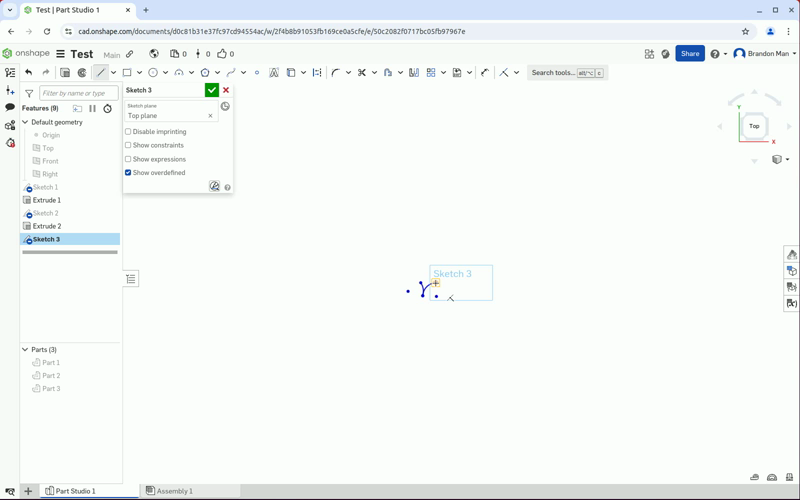
mouse_move(465, 282)
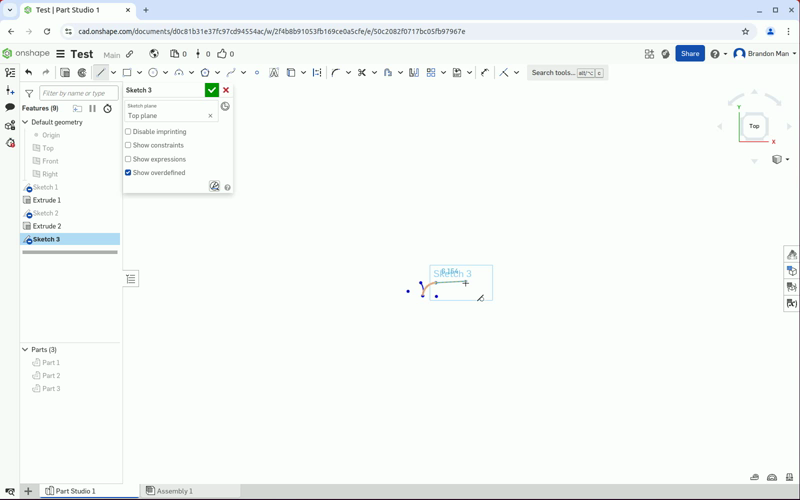
key_down(shift)
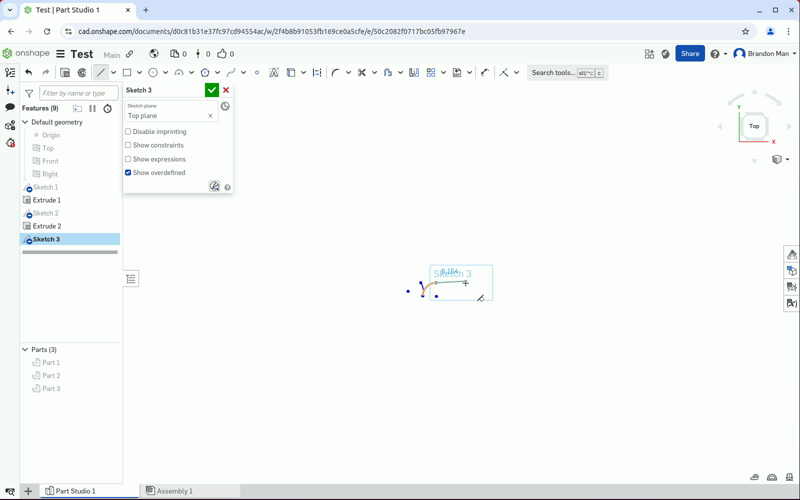
mouse_move(420, 282)
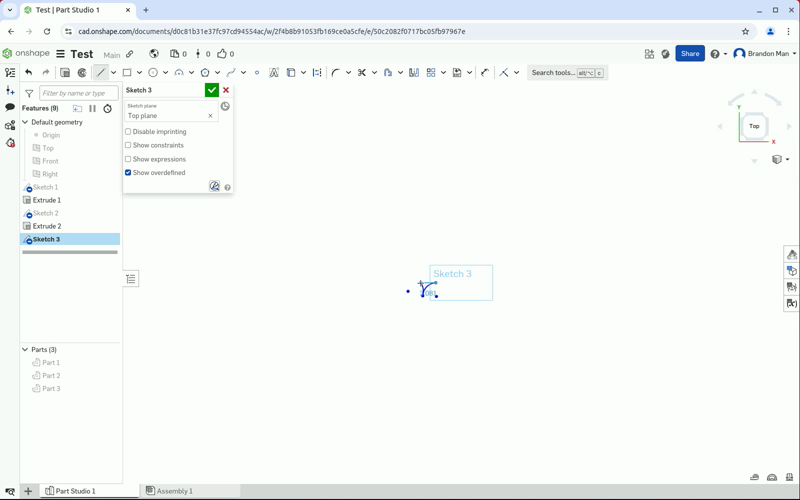
key_up(shift)
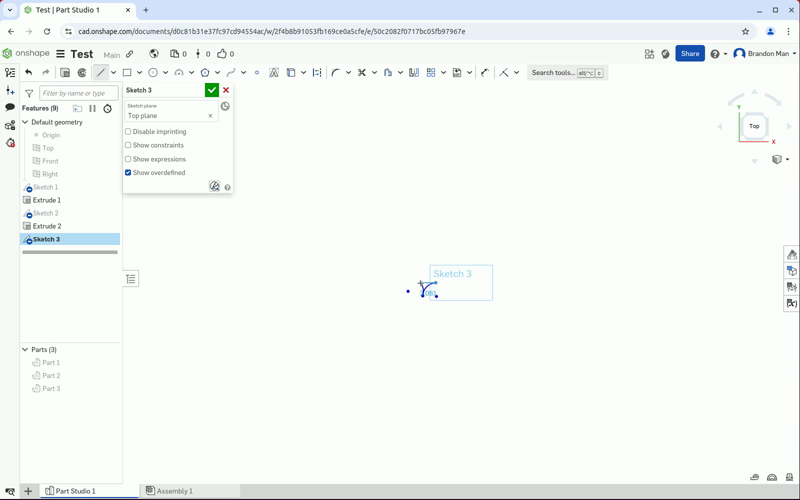
click(420, 282)
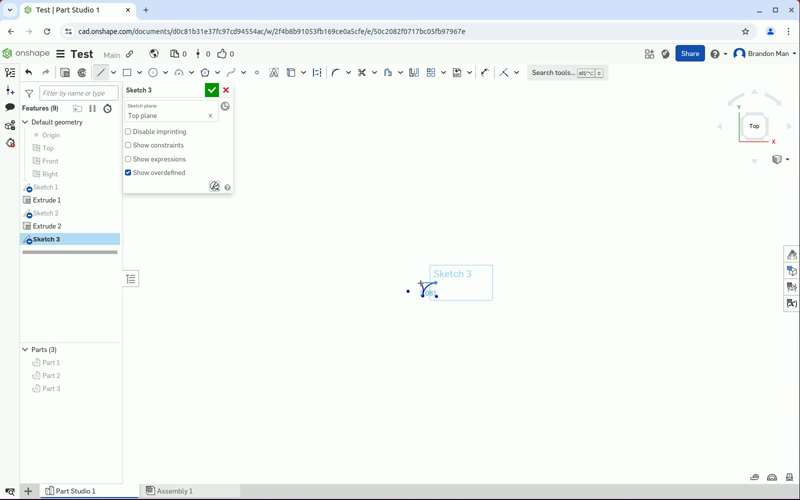
key(esc)
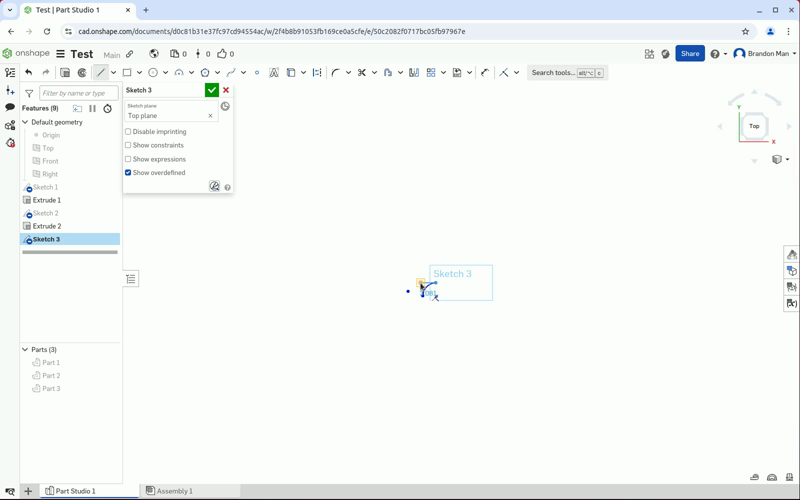
mouse_move(430, 287)
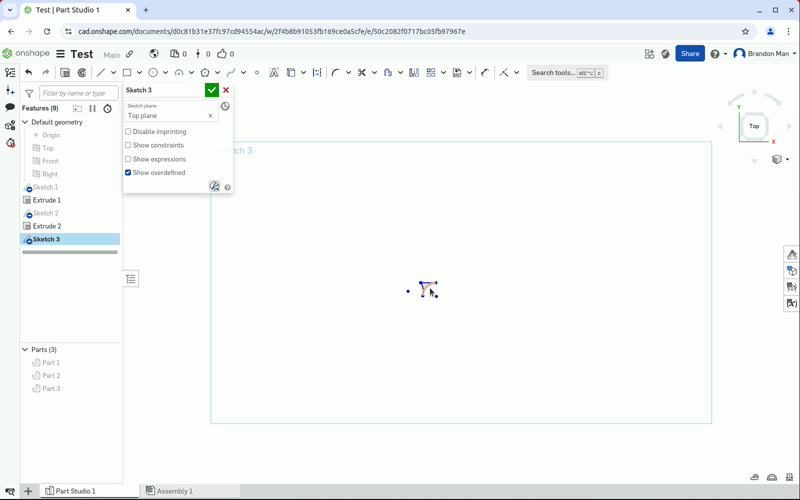
scroll(6)
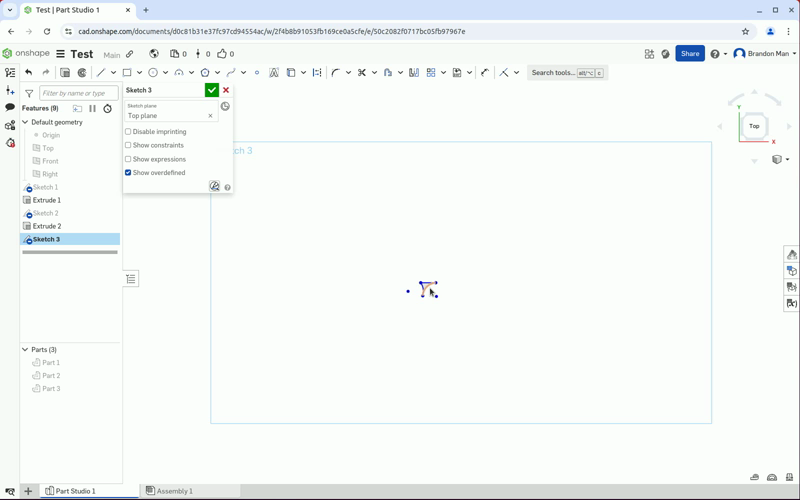
scroll(6)
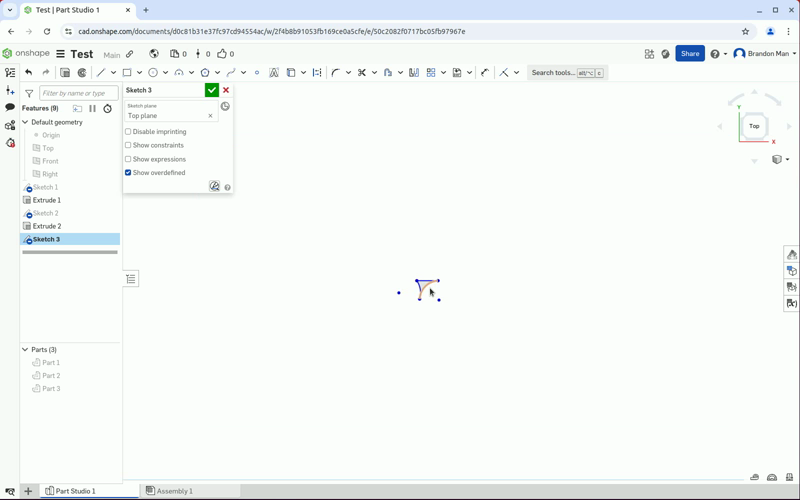
scroll(6)
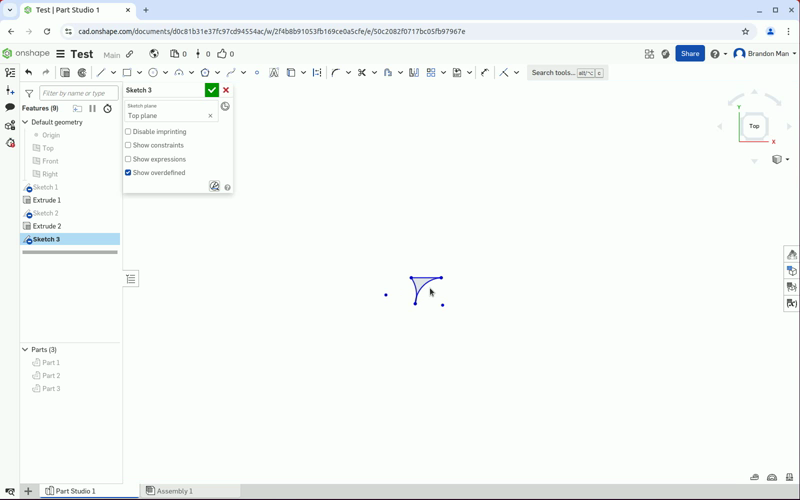
scroll(6)
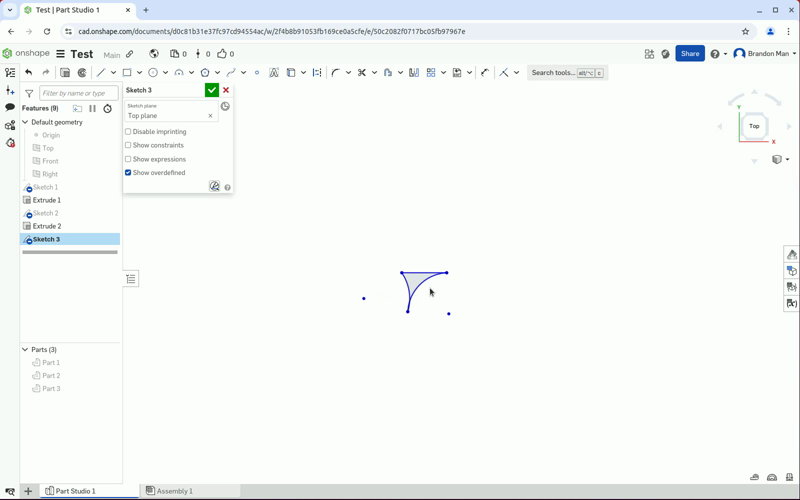
scroll(6)
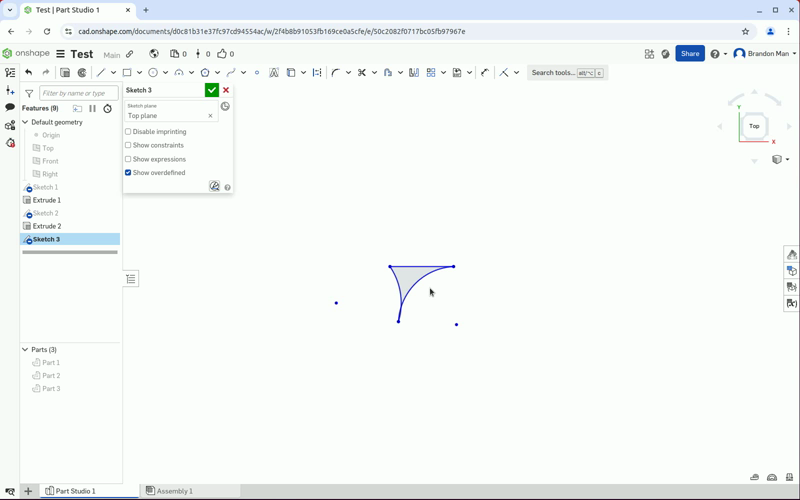
scroll(6)
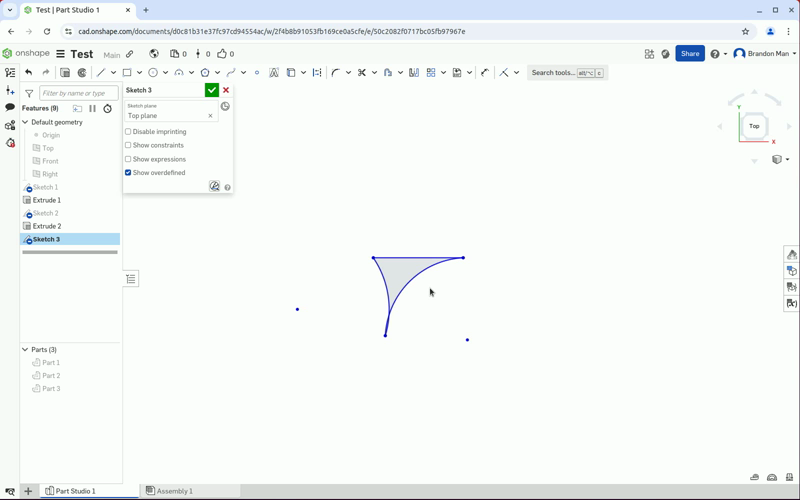
scroll(6)
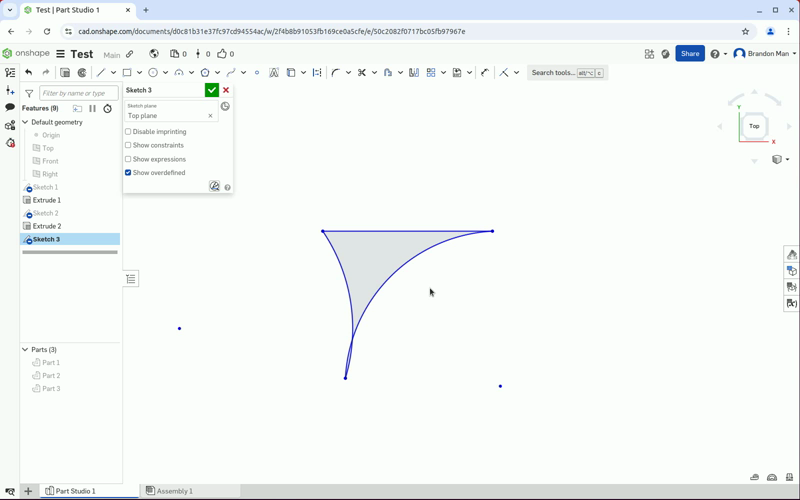
click(430, 287)
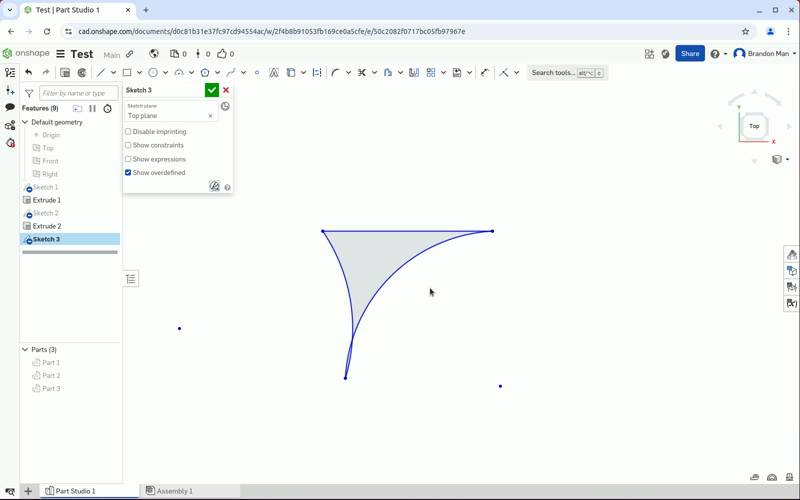
scroll(-6)
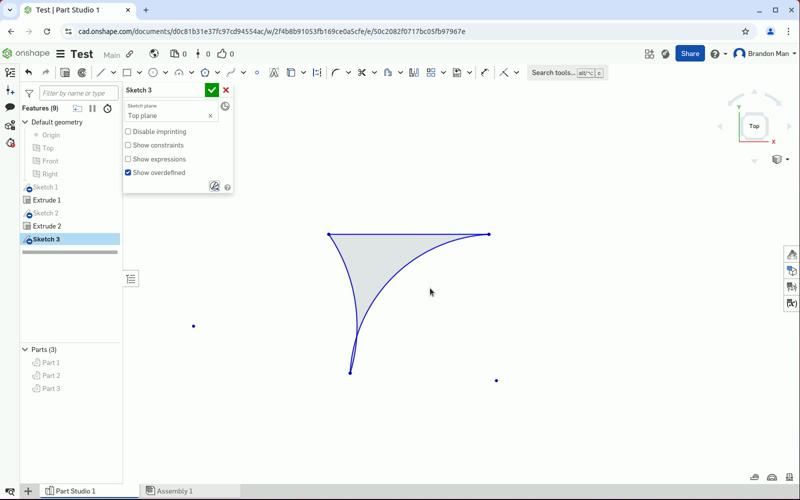
scroll(-6)
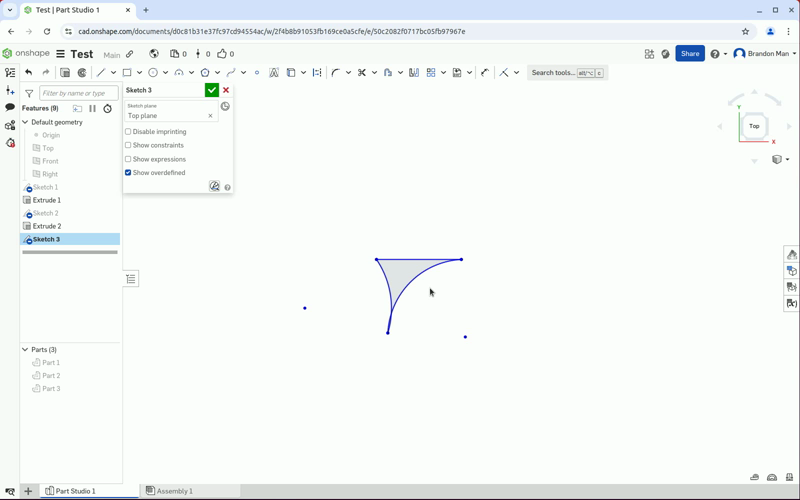
scroll(-6)
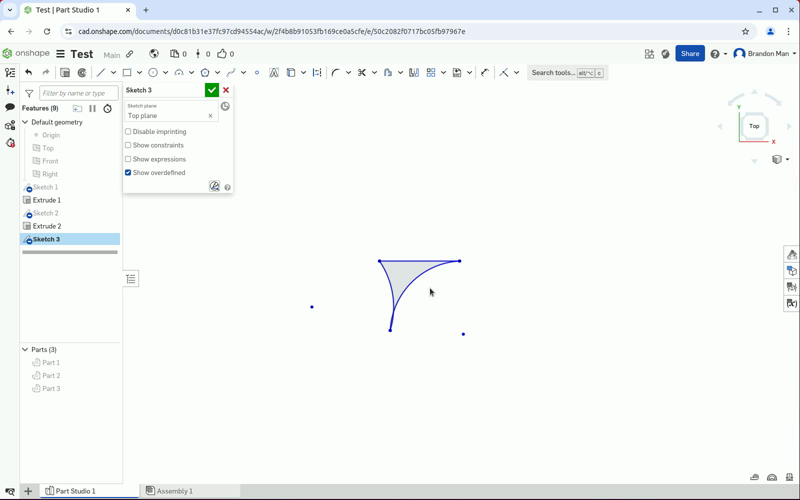
scroll(-6)
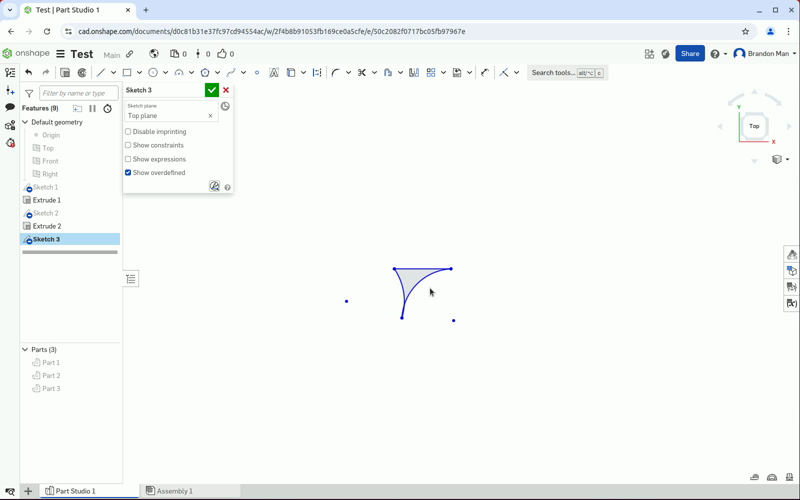
scroll(-6)
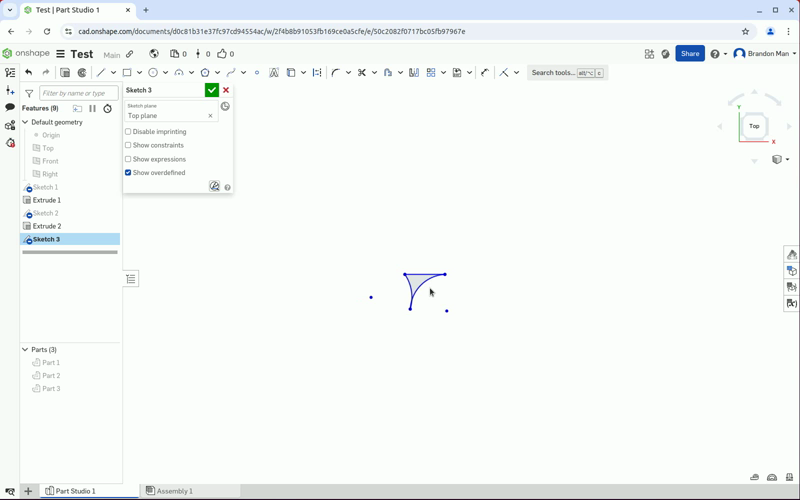
scroll(-6)
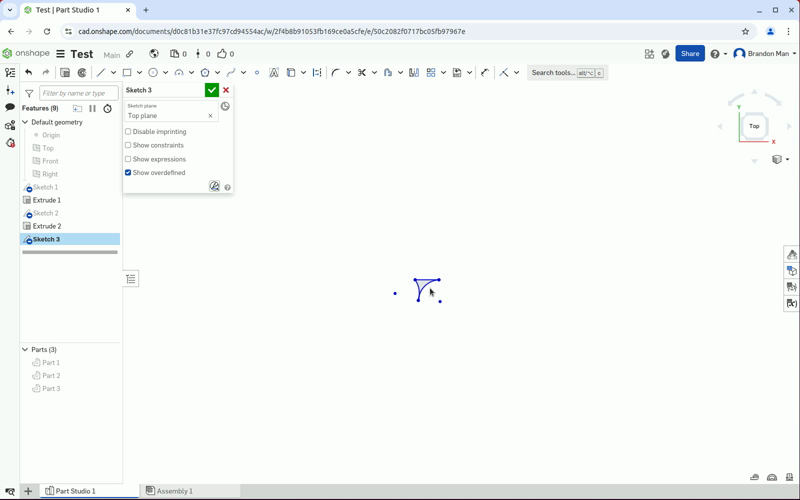
scroll(-6)
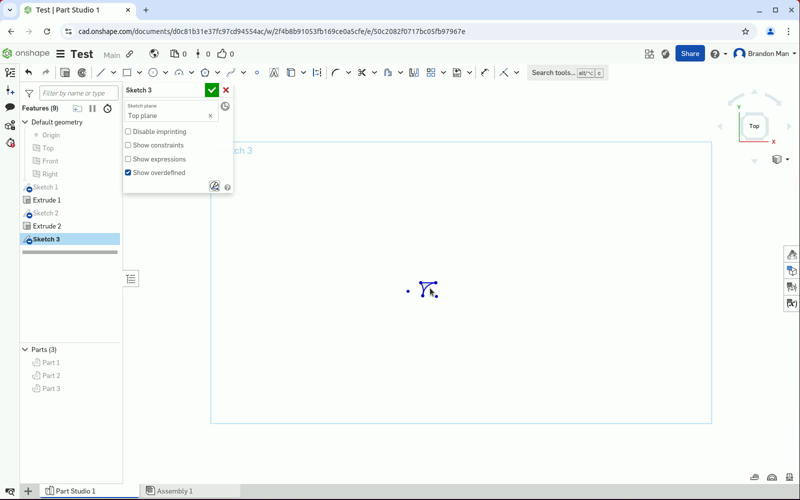
mouse_move(73, 352)
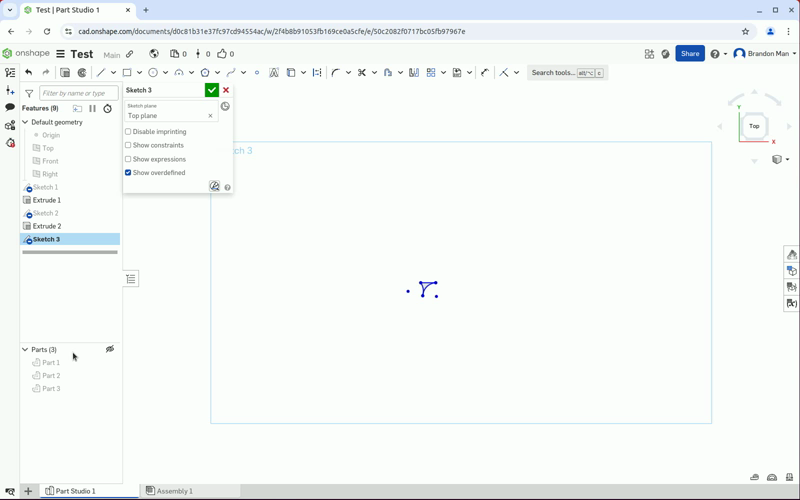
key(shift+y)
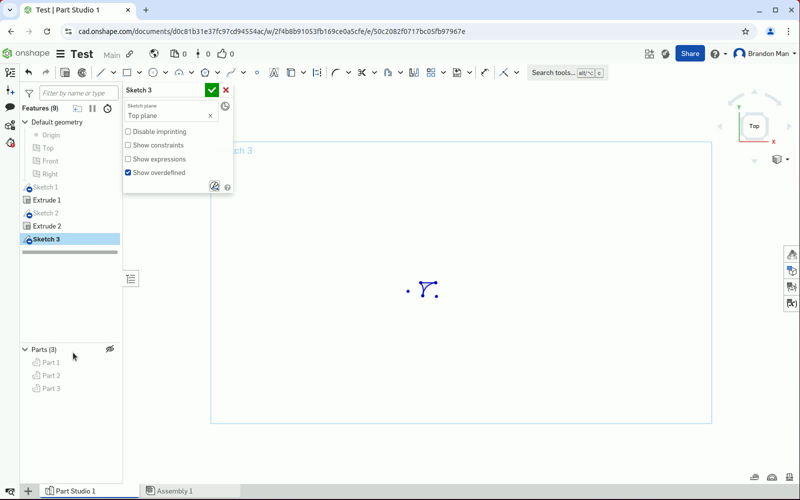
key(shift+e)
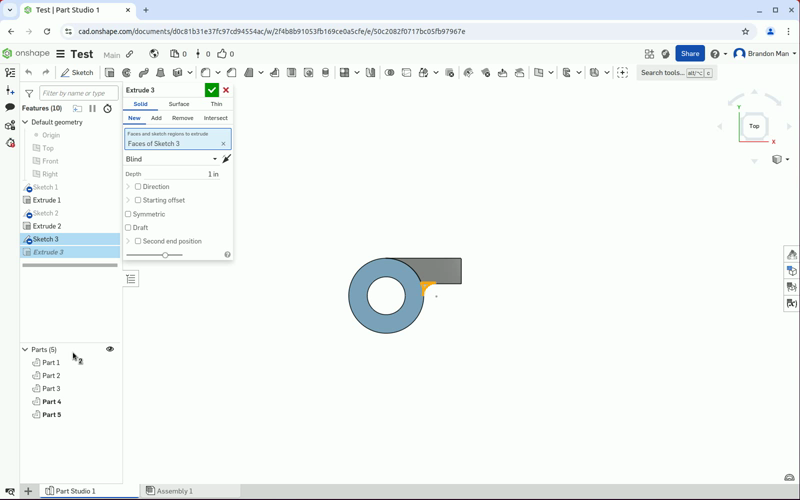
mouse_move(143, 106)
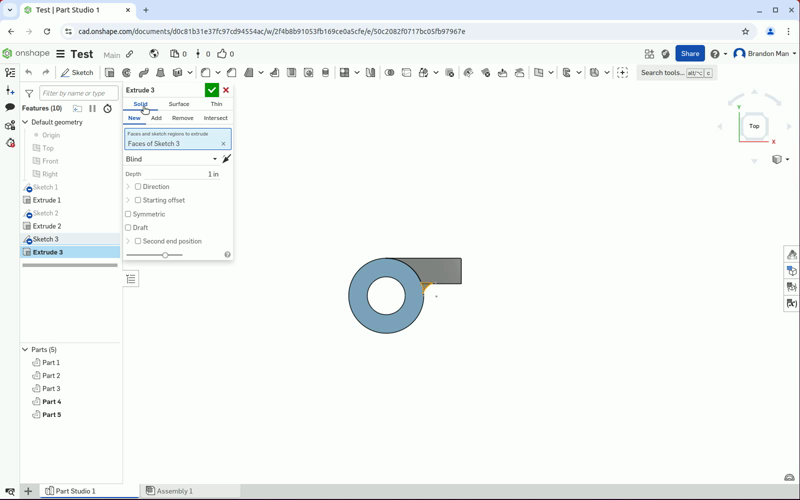
click(143, 106)
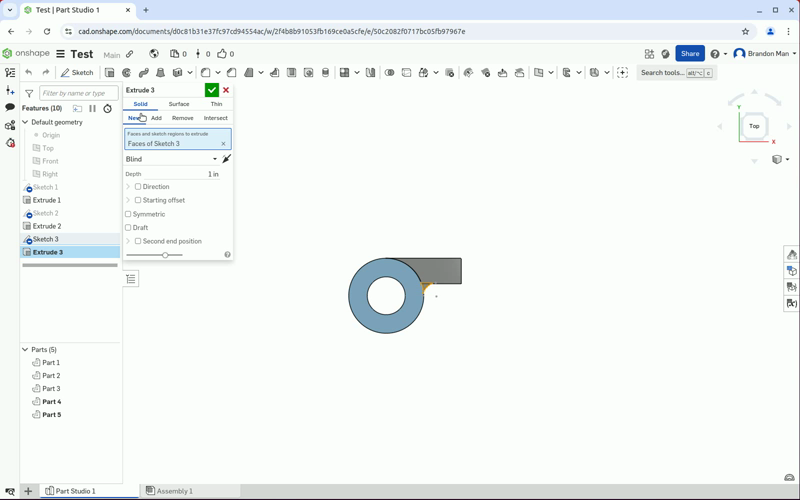
mouse_move(137, 120)
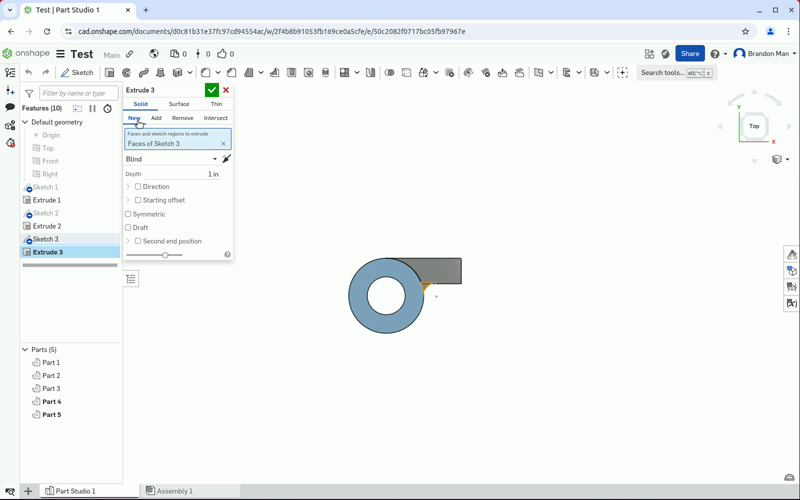
click(137, 120)
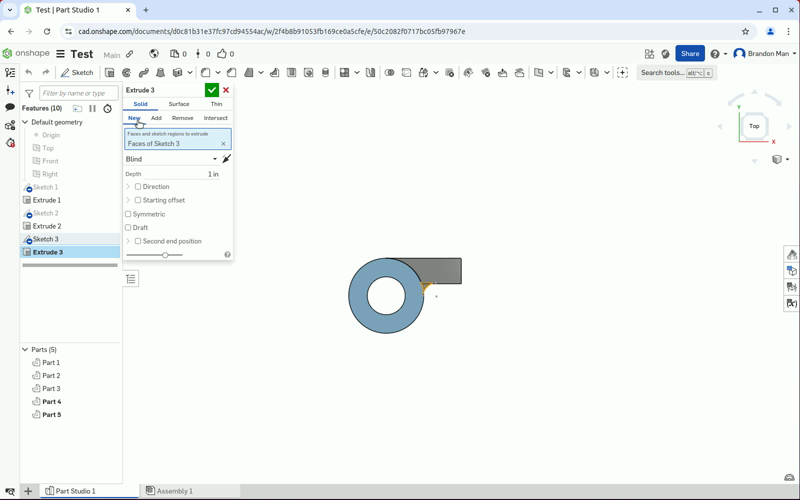
key(tab, 4)
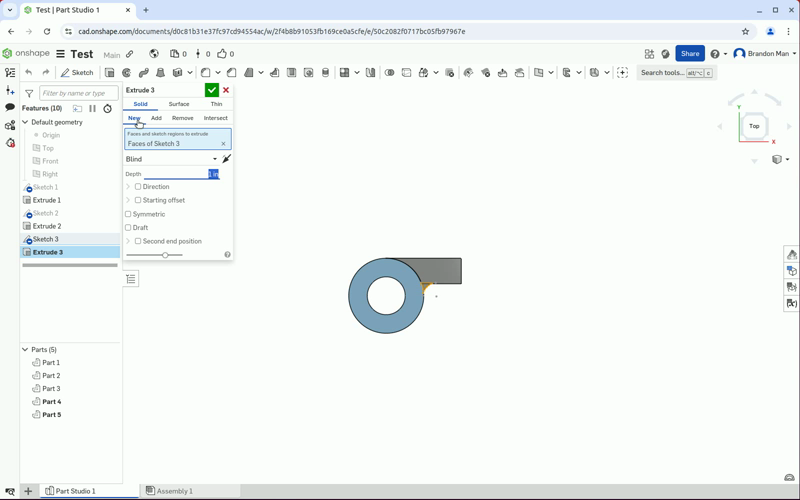
text(18.053)
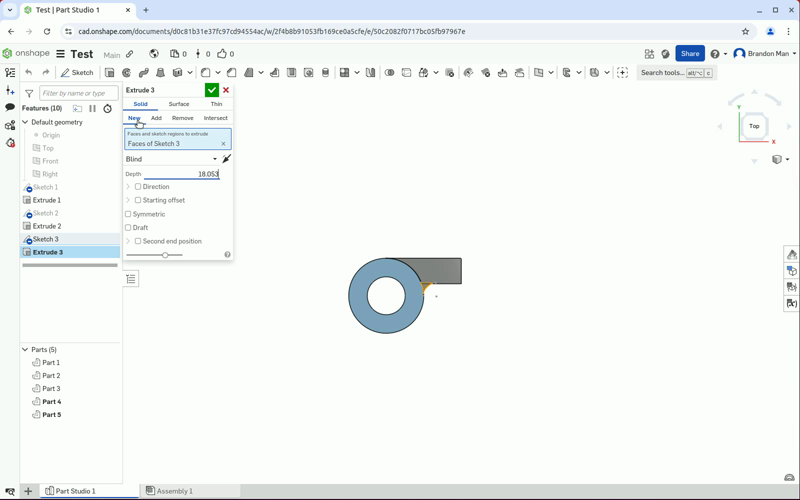
key(enter)
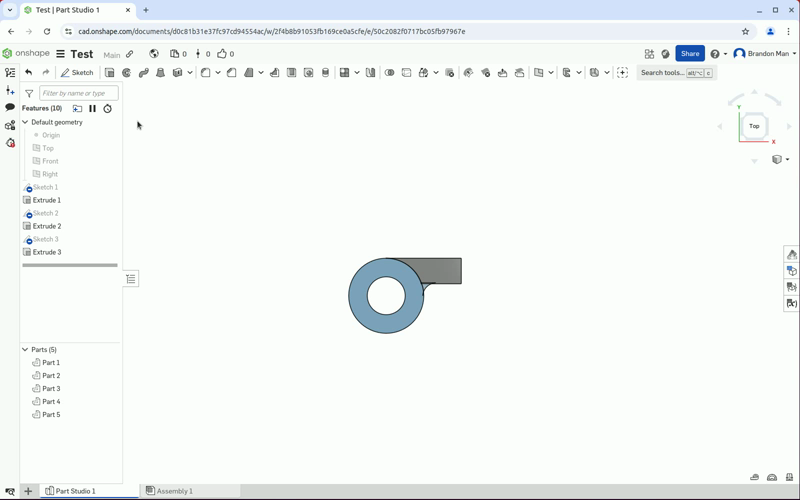
key(shift+h)
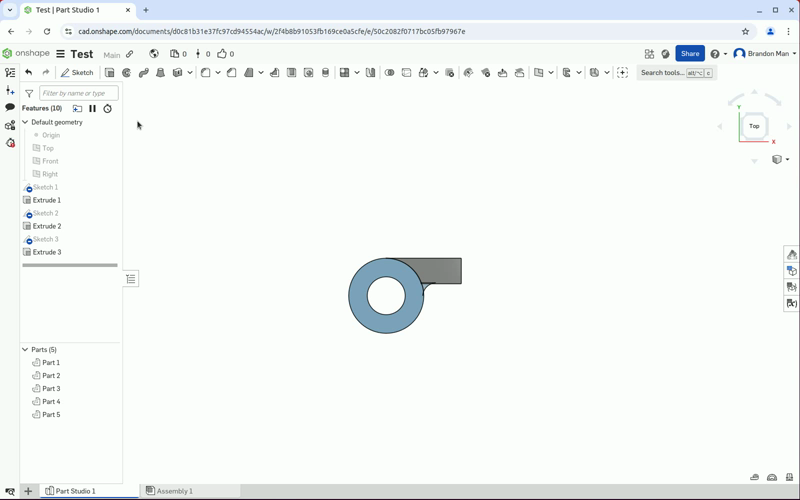
key(shift+h)
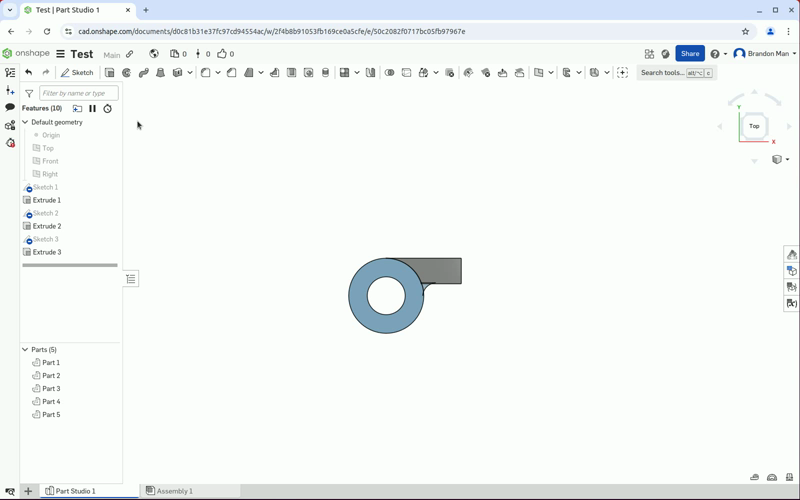
mouse_move(73, 189)
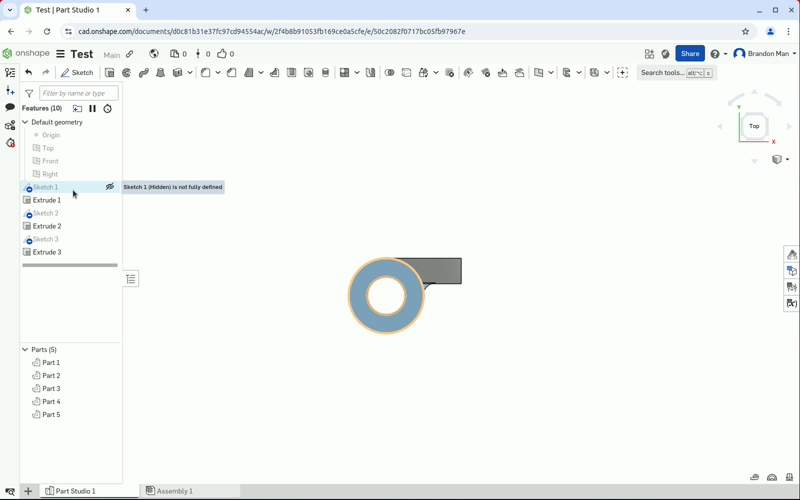
click(73, 189)
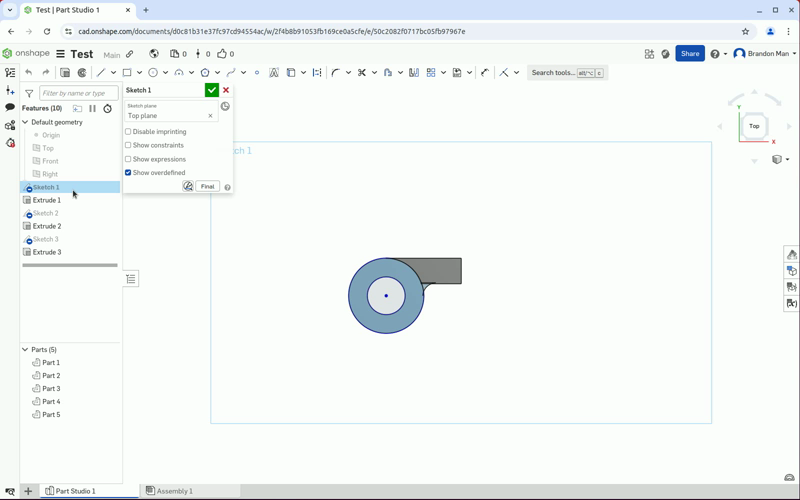
mouse_move(229, 92)
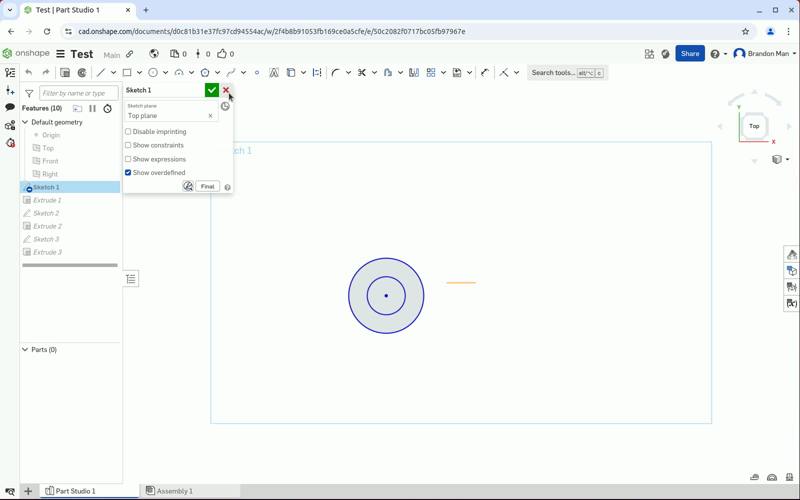
click(229, 92)
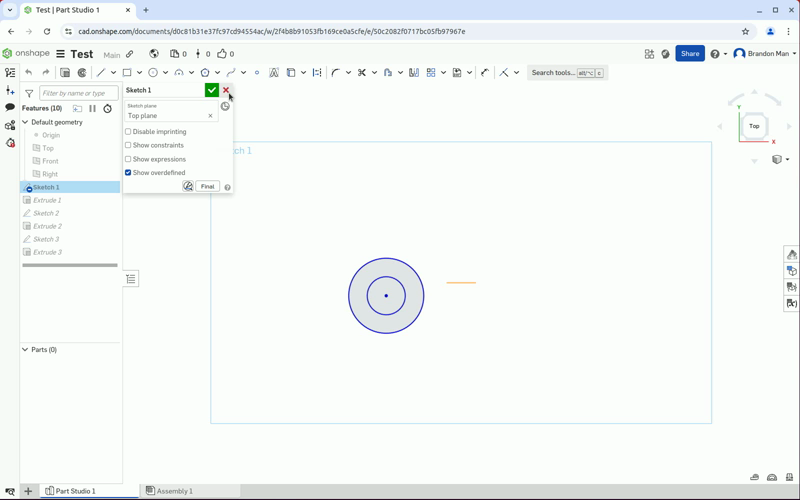
key(shift+s)
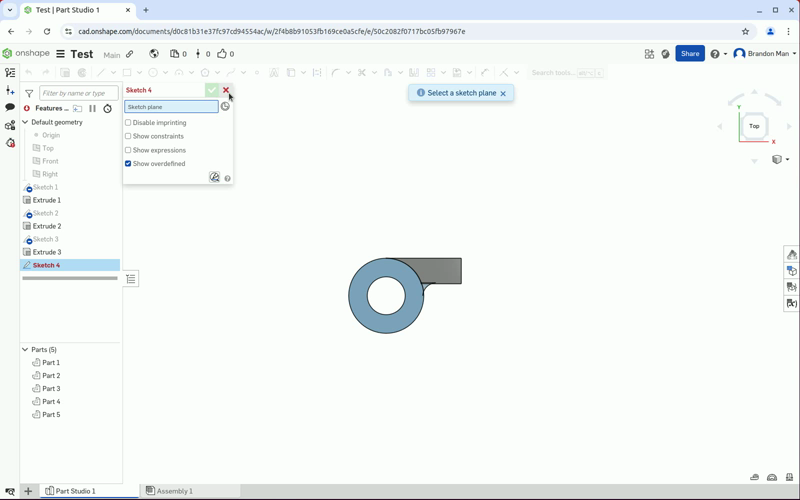
mouse_move(73, 150)
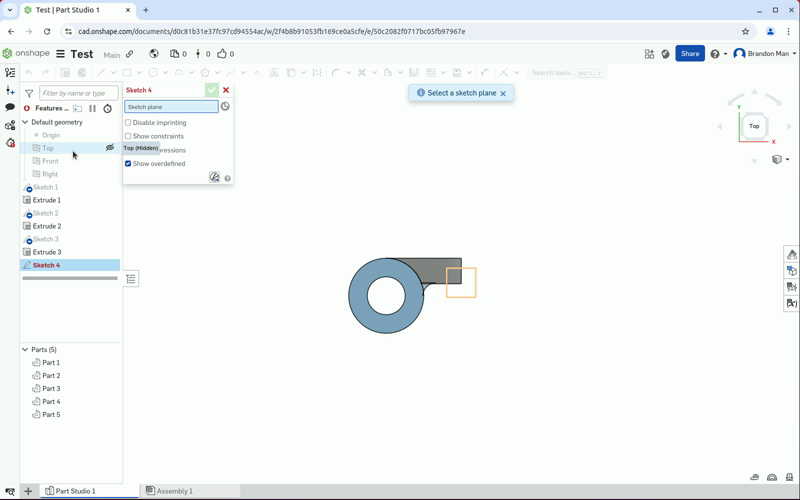
click(73, 150)
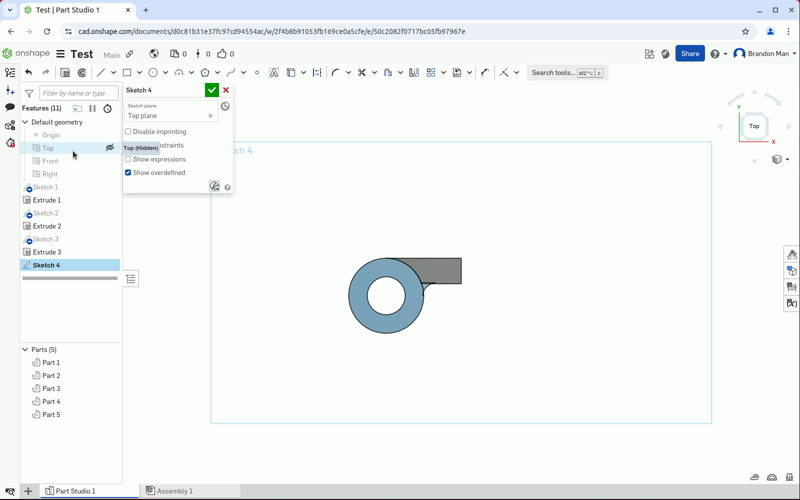
mouse_move(73, 352)
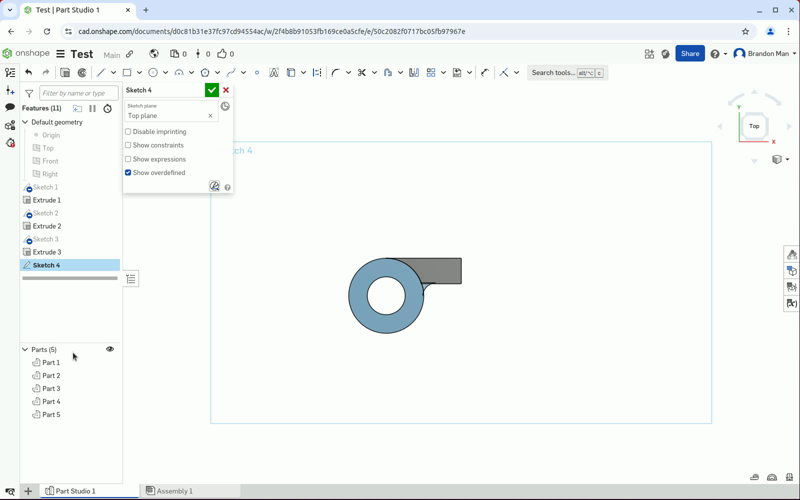
key(y)
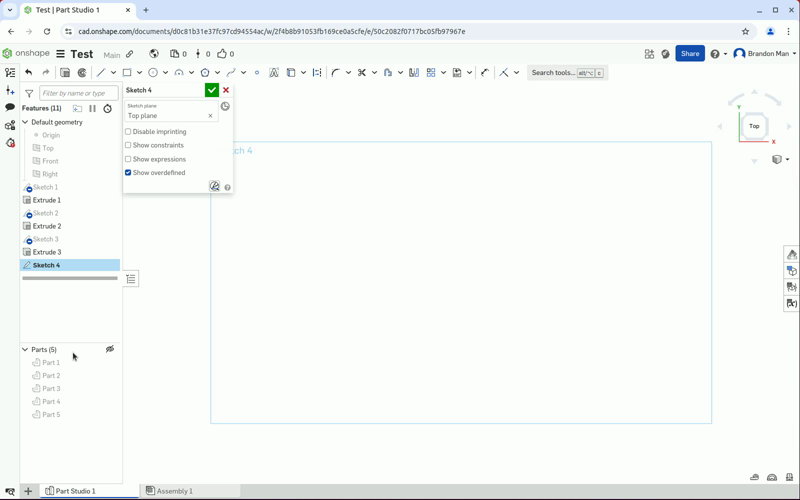
key(l)
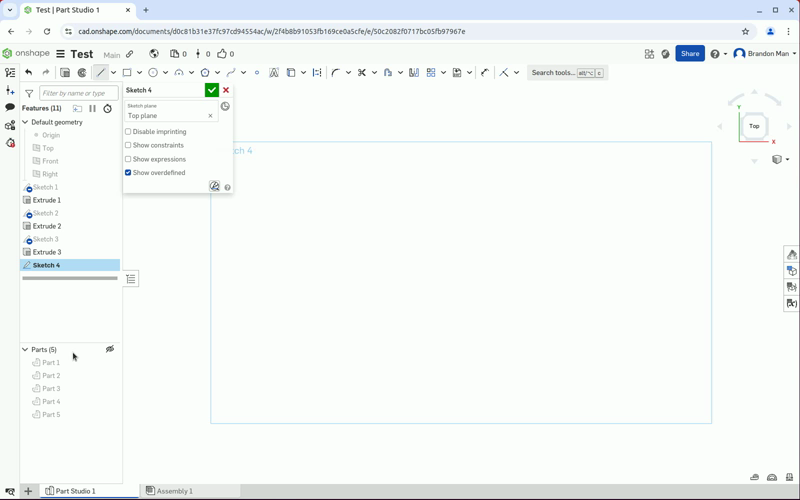
key_down(shift)
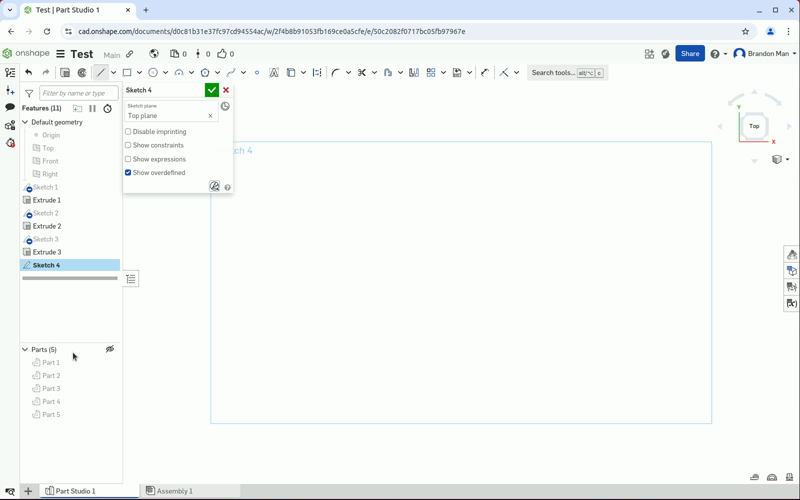
mouse_move(460, 282)
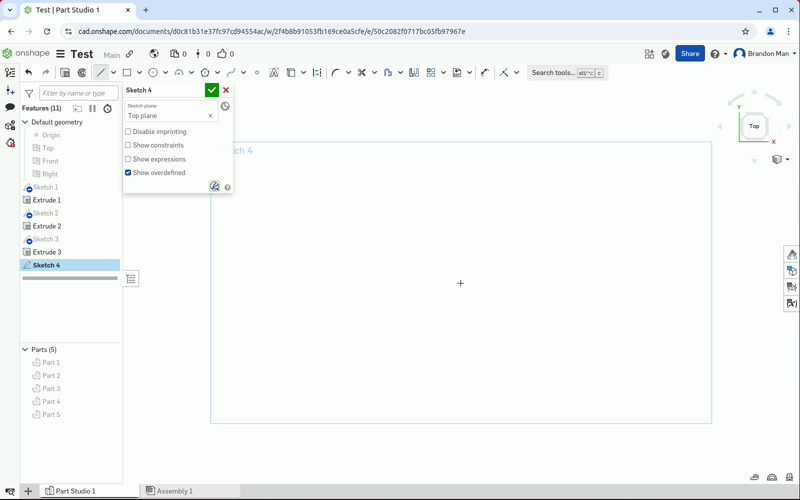
click(460, 282)
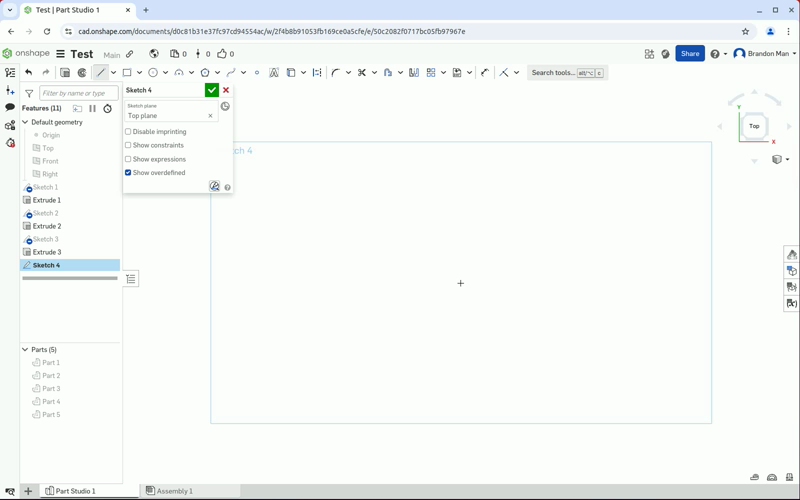
key_up(shift)
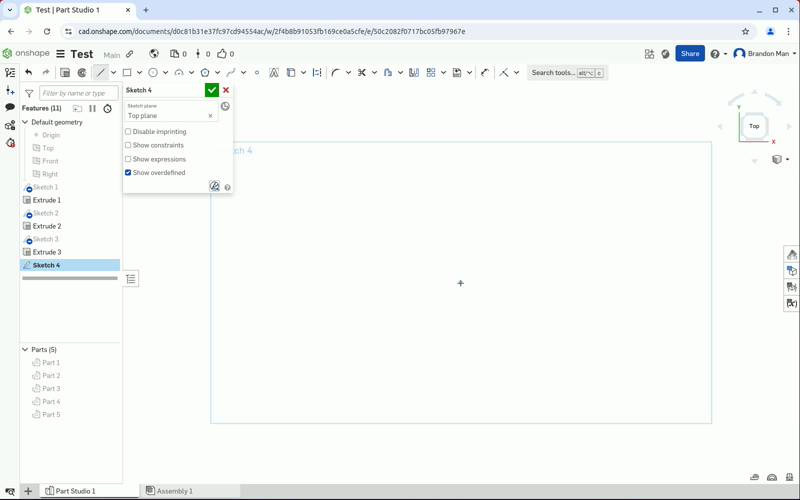
key_down(shift)
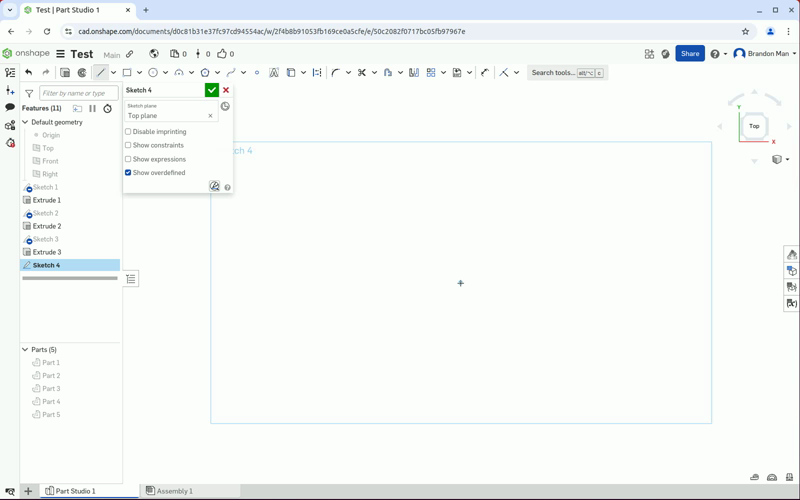
mouse_move(560, 282)
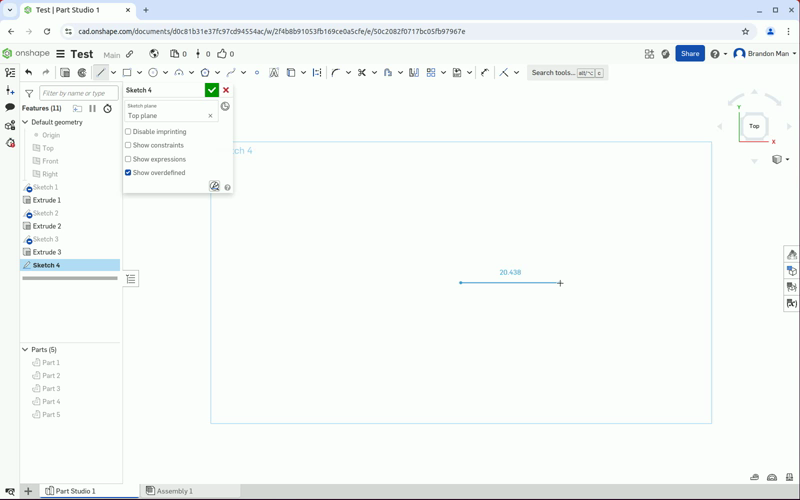
click(560, 282)
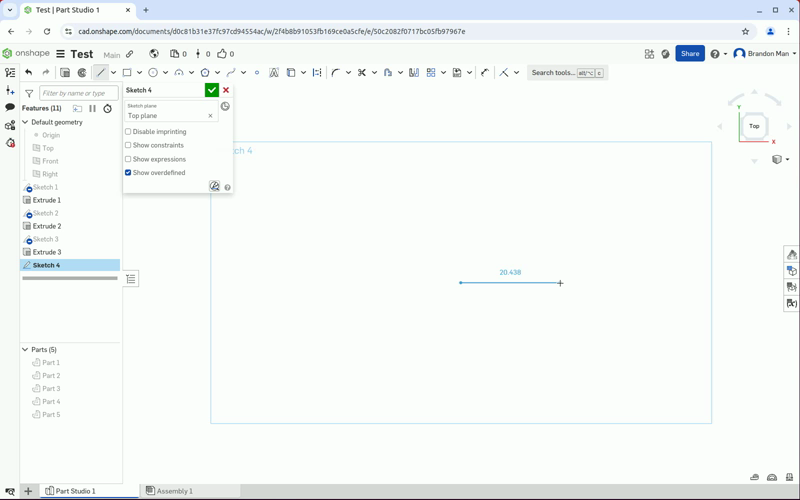
key_up(shift)
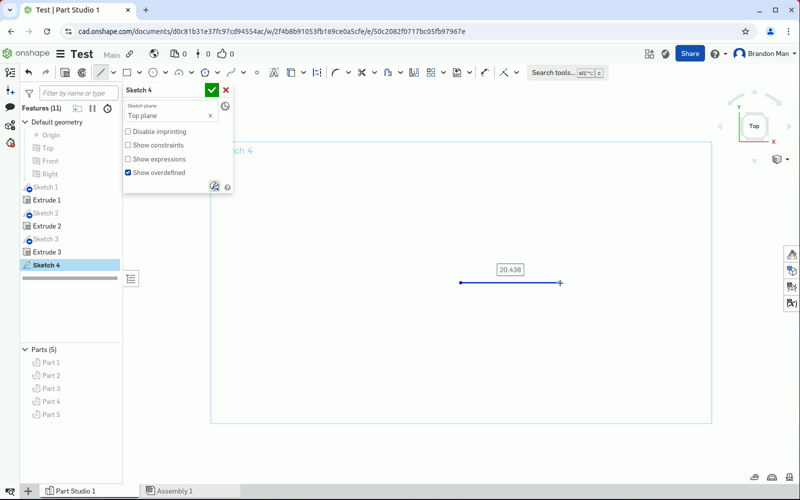
key_down(shift)
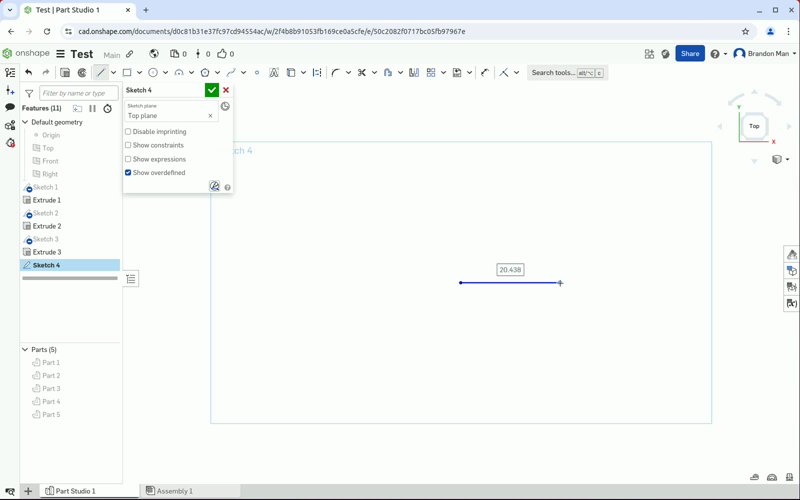
mouse_move(589, 282)
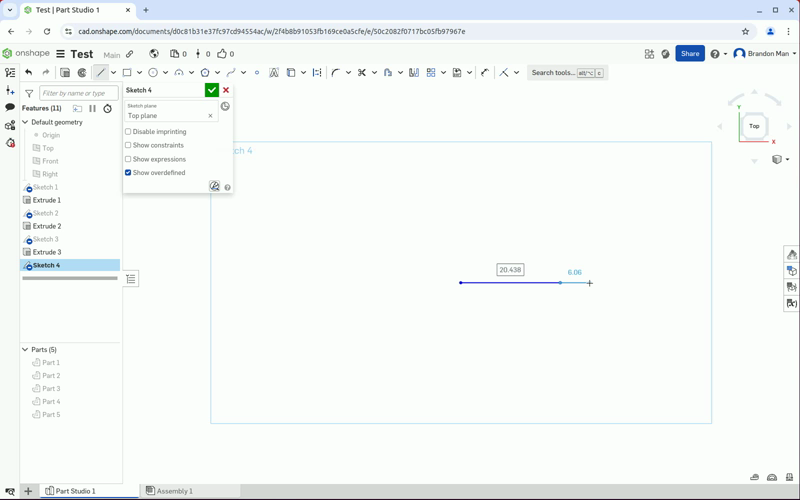
mouse_move(560, 257)
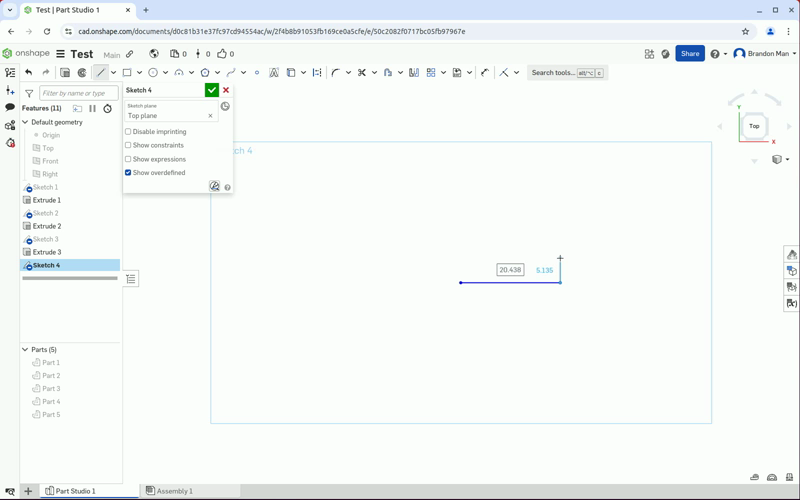
click(560, 257)
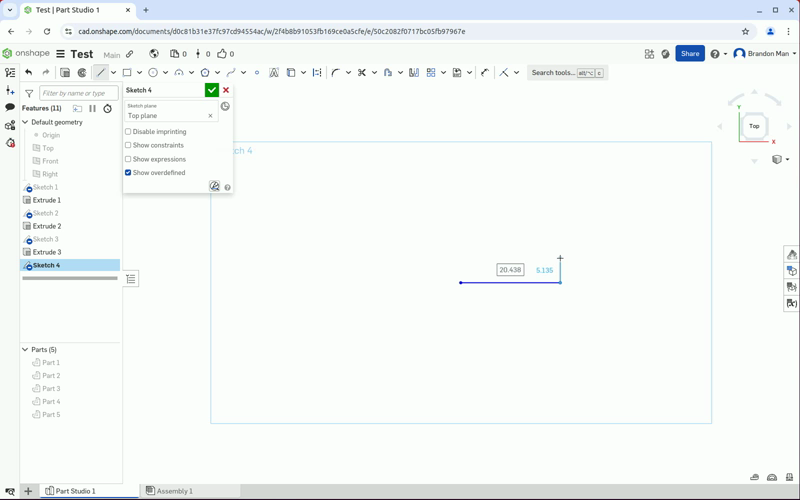
key_up(shift)
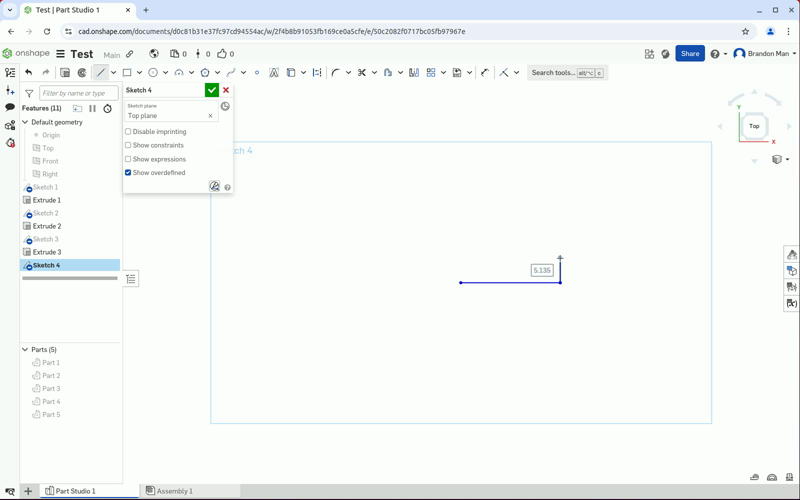
key_down(shift)
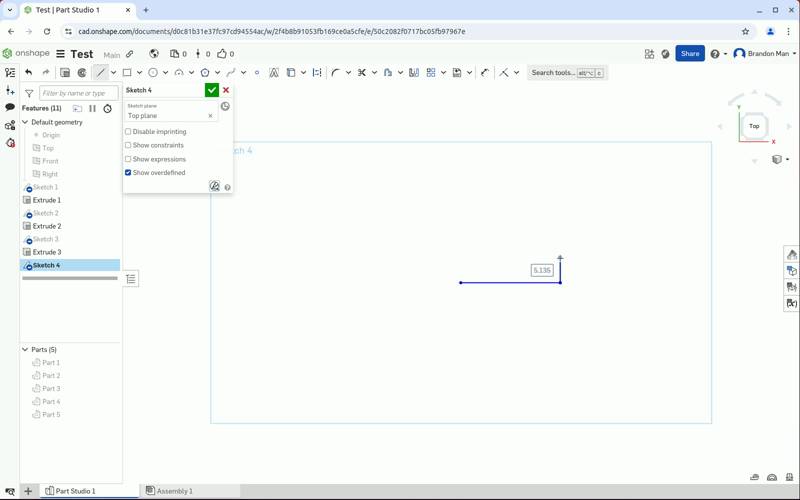
mouse_move(460, 257)
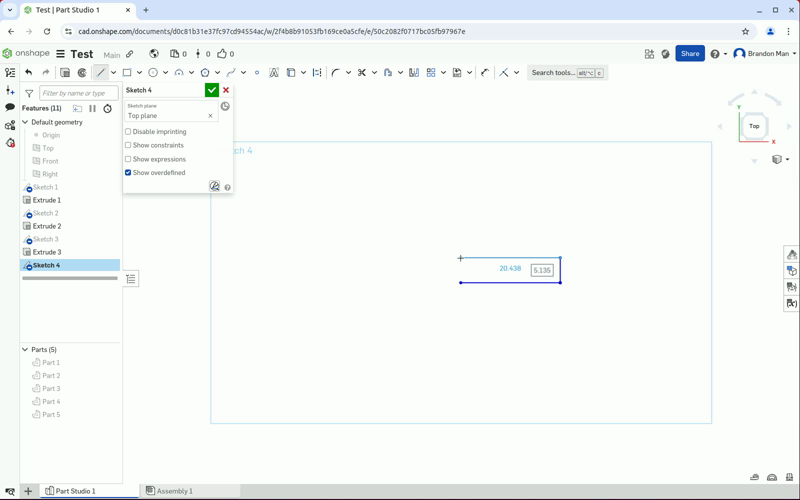
click(460, 257)
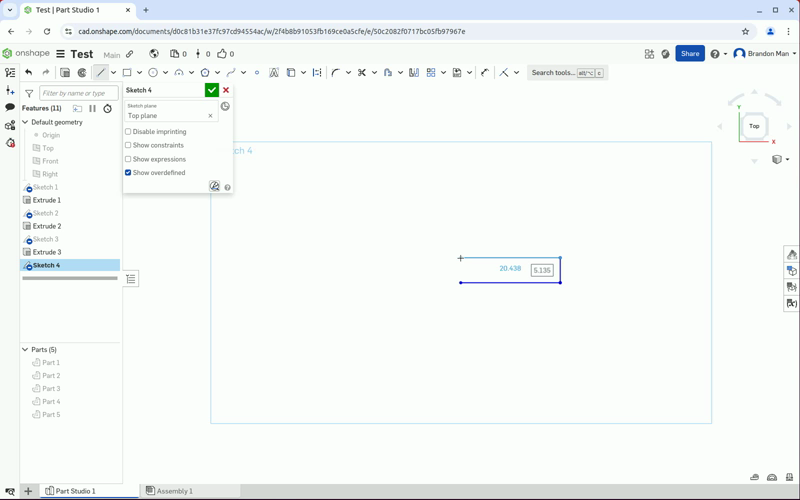
key_up(shift)
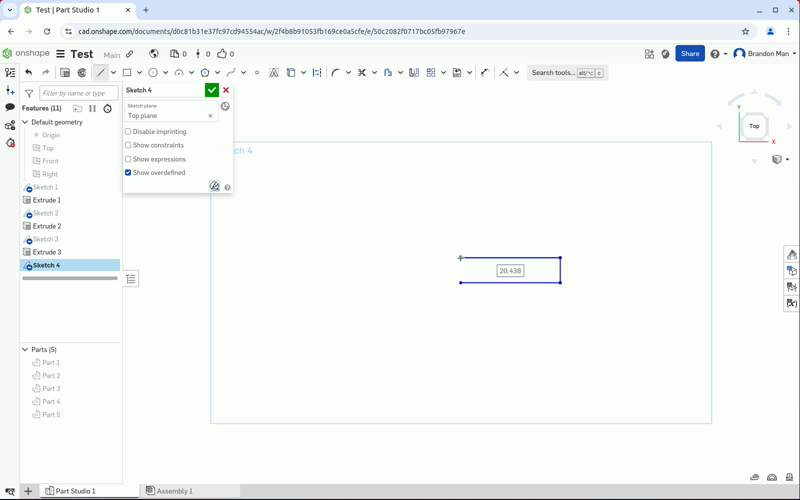
mouse_move(490, 257)
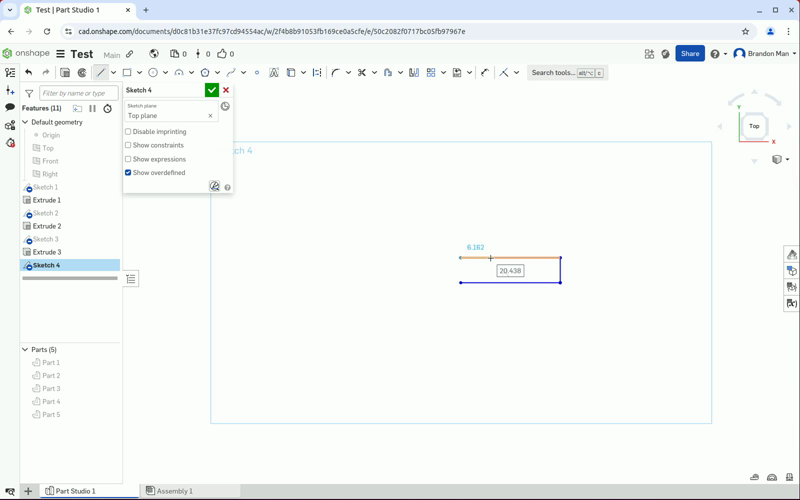
key_down(shift)
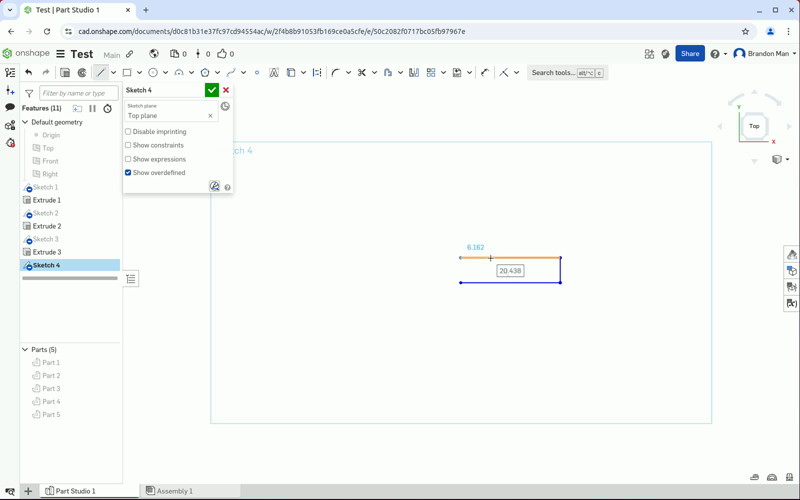
mouse_move(460, 282)
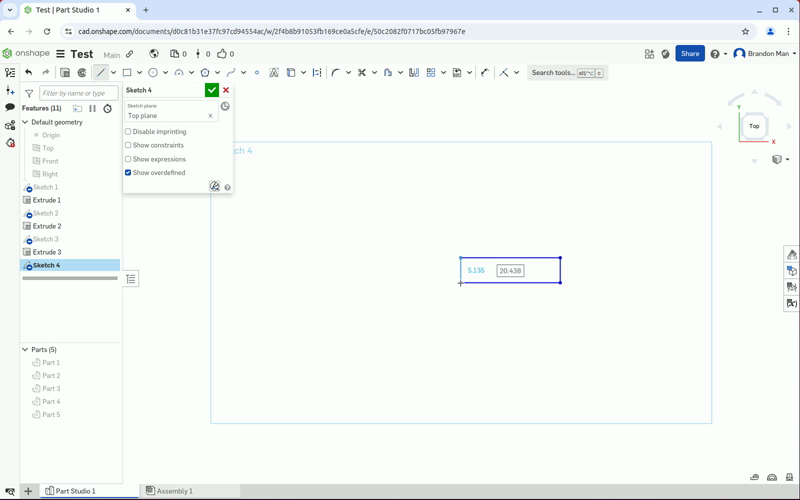
key_up(shift)
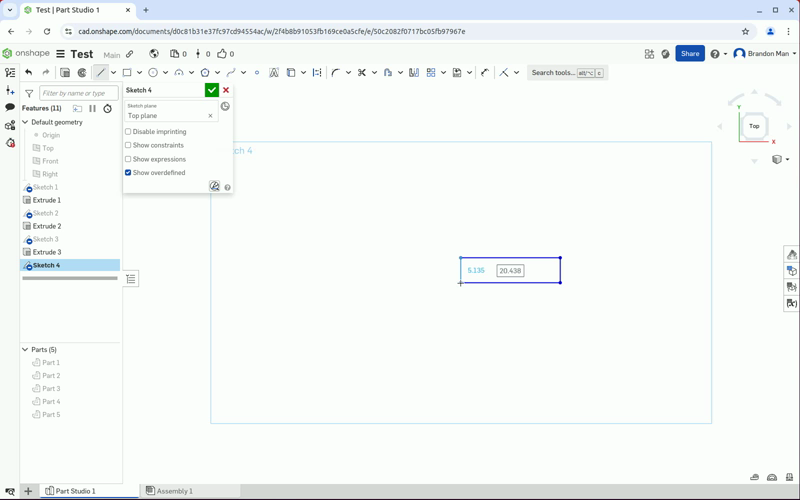
click(460, 282)
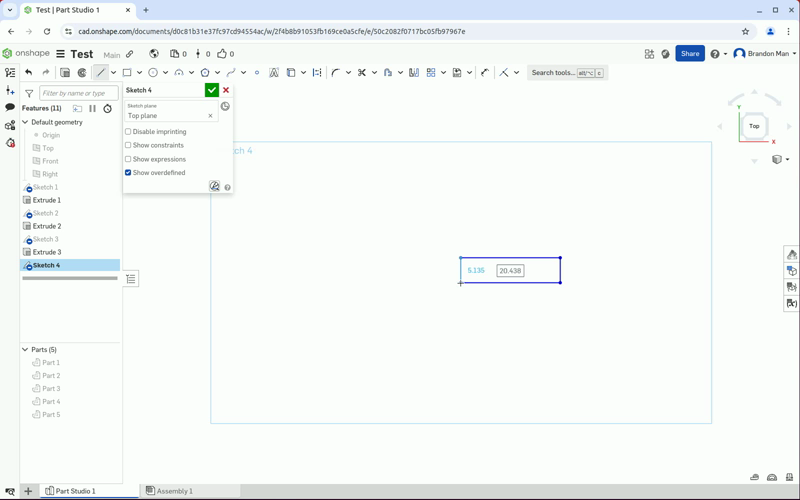
key(esc)
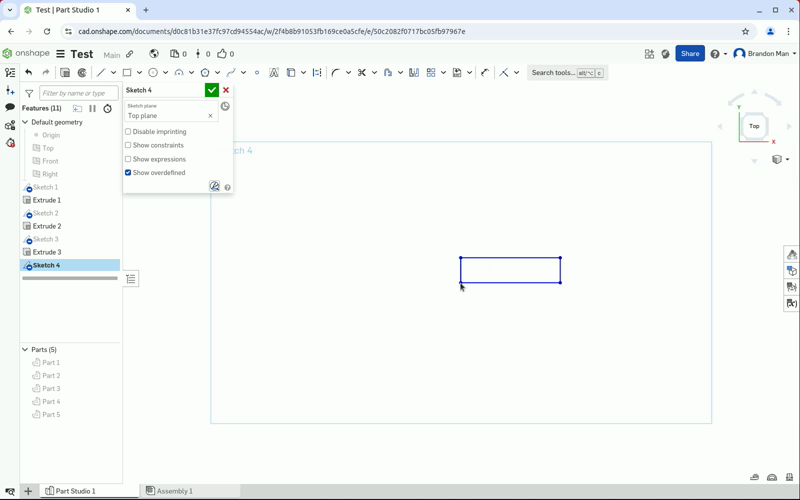
mouse_move(557, 266)
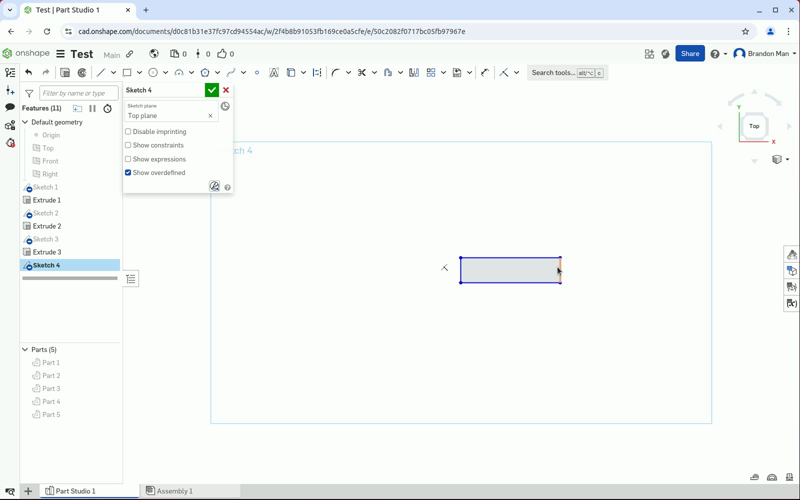
click(557, 266)
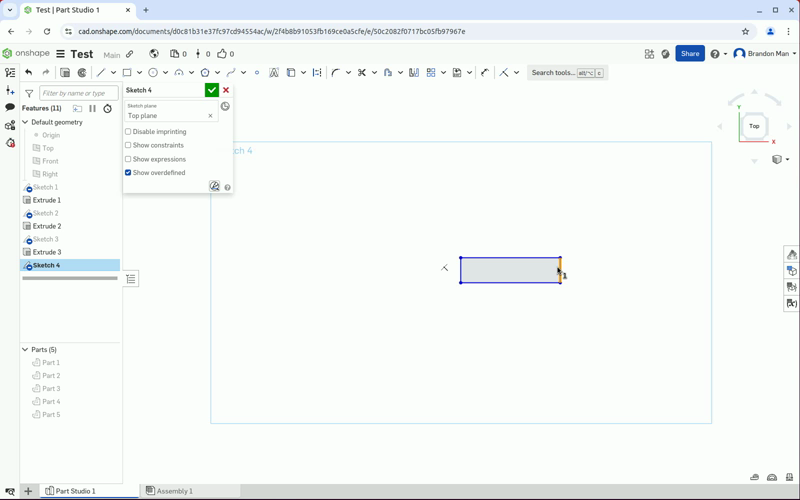
mouse_move(73, 352)
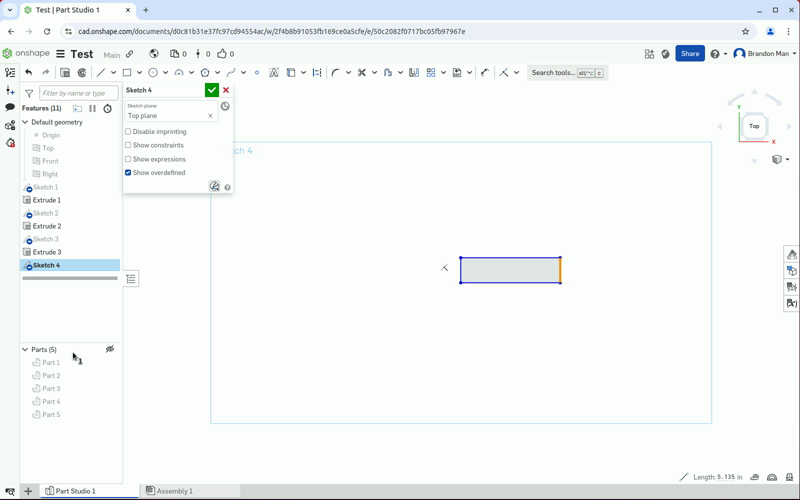
key(shift+y)
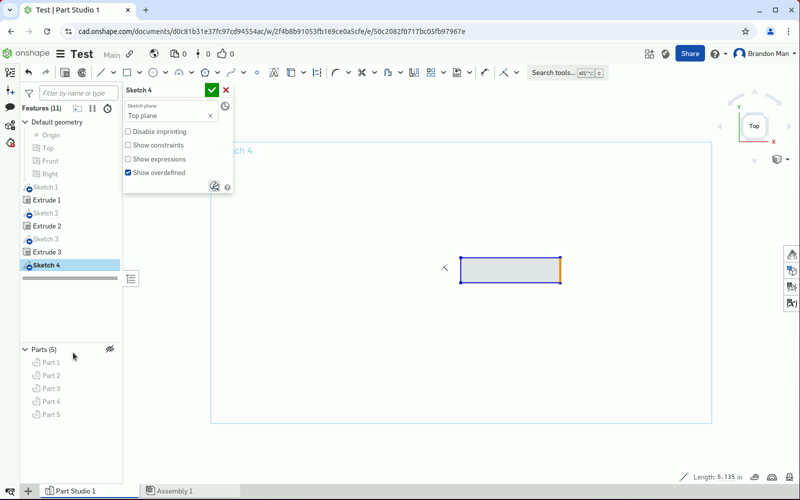
key(shift+e)
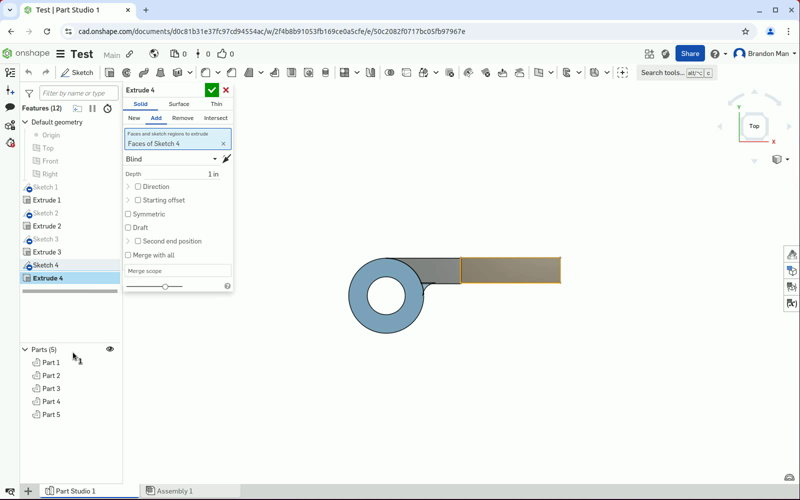
mouse_move(143, 106)
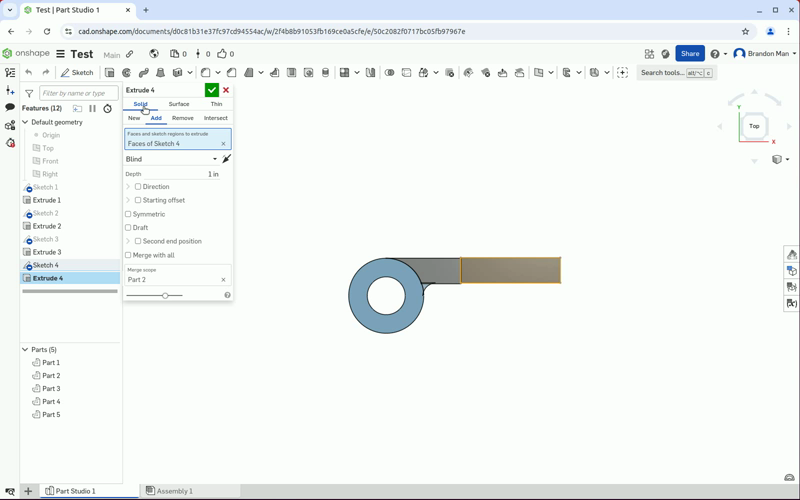
click(143, 106)
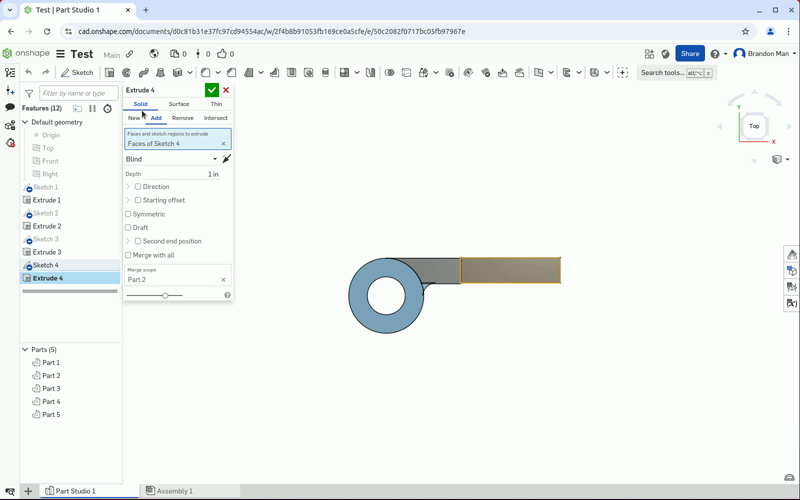
mouse_move(137, 120)
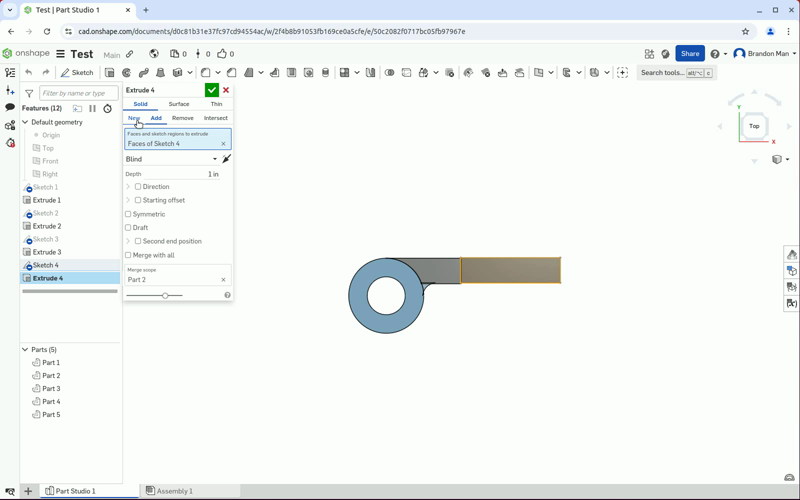
click(137, 120)
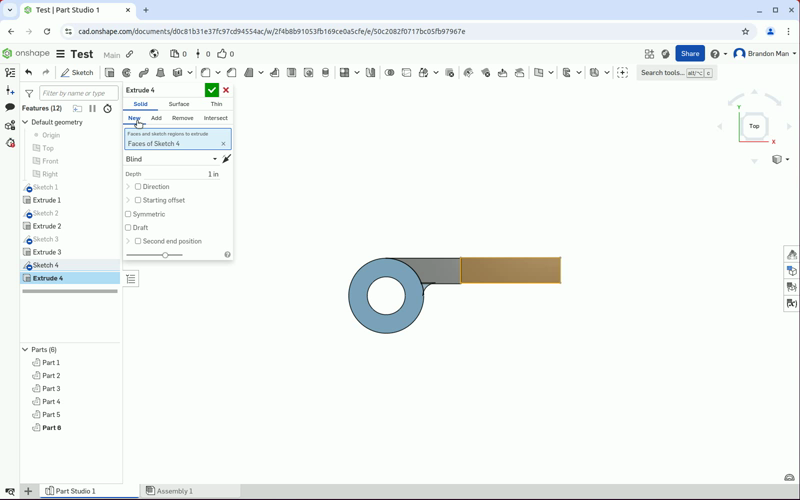
key(tab, 4)
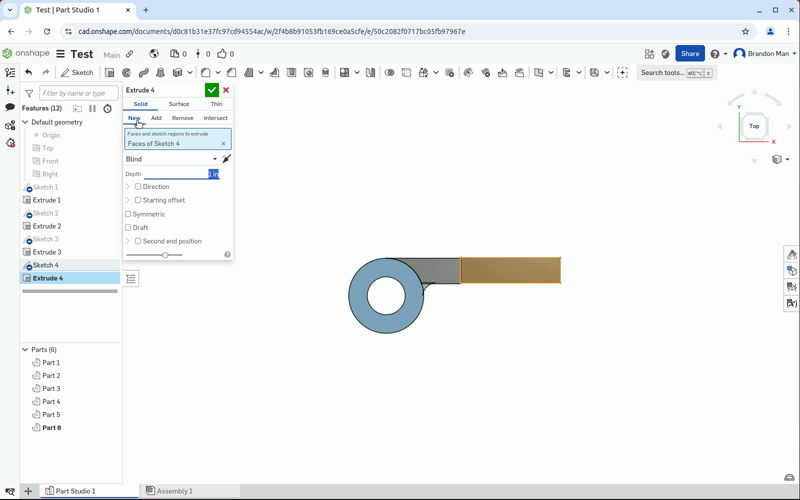
text(18.053)
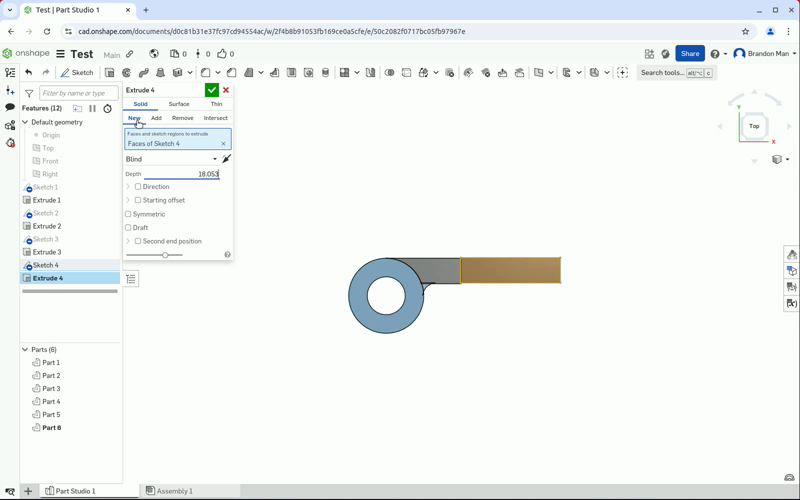
key(enter)
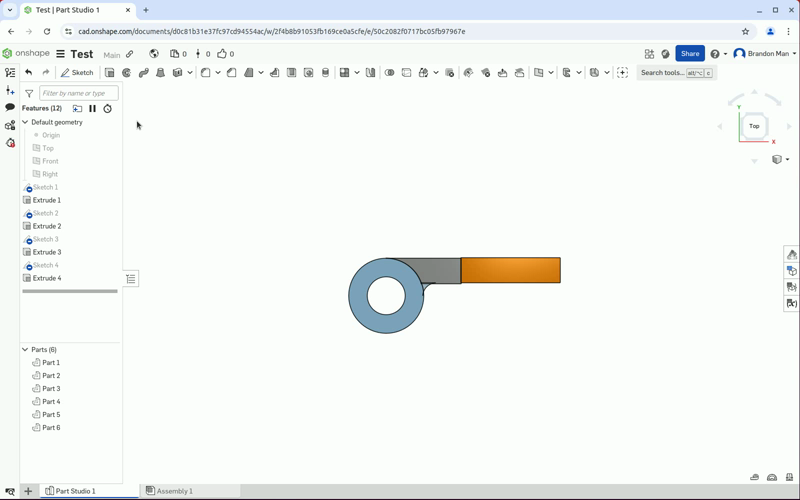
key(shift+h)
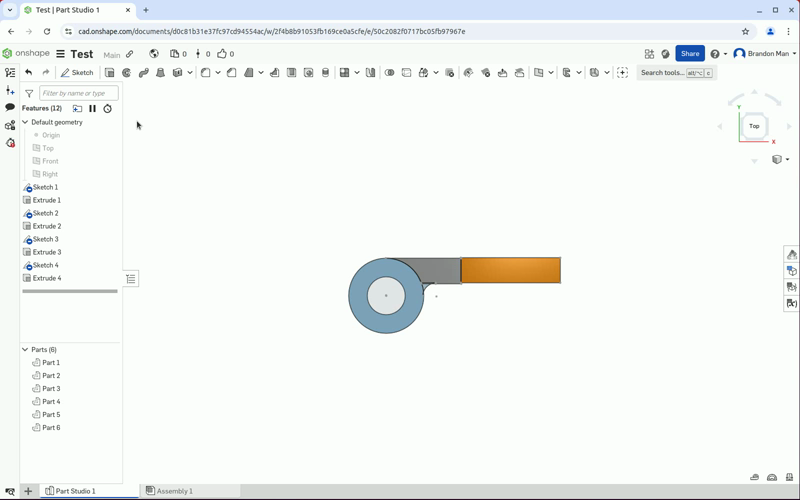
key(shift+h)
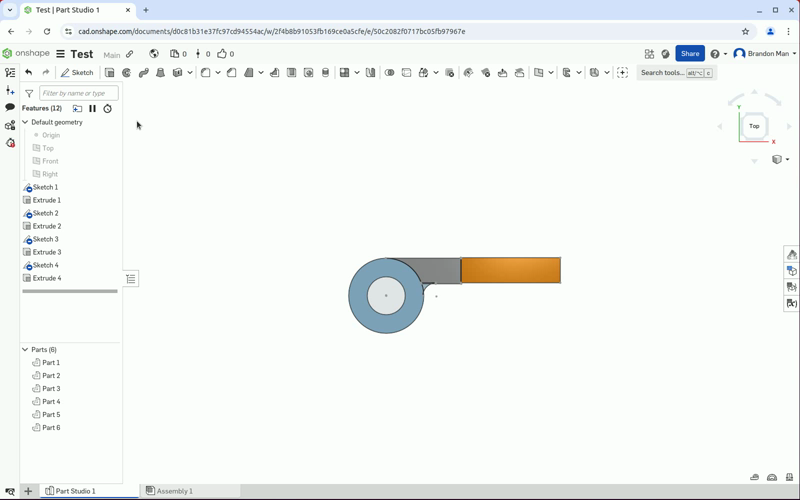
key(shift+7)
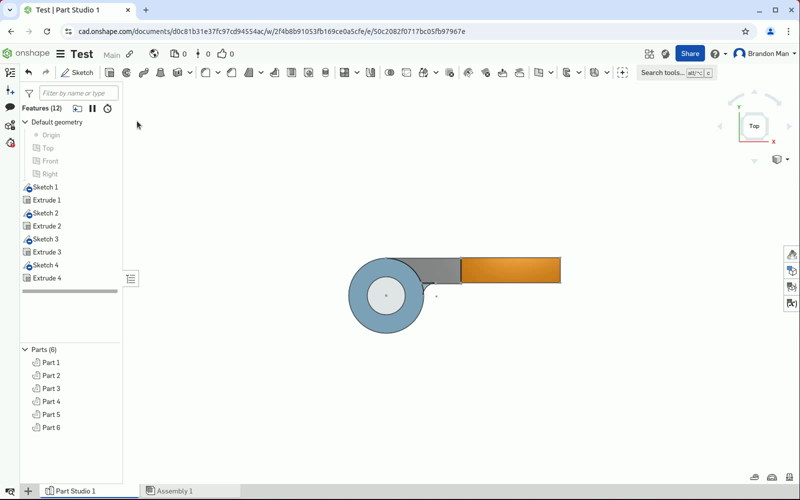
key(up, 3)
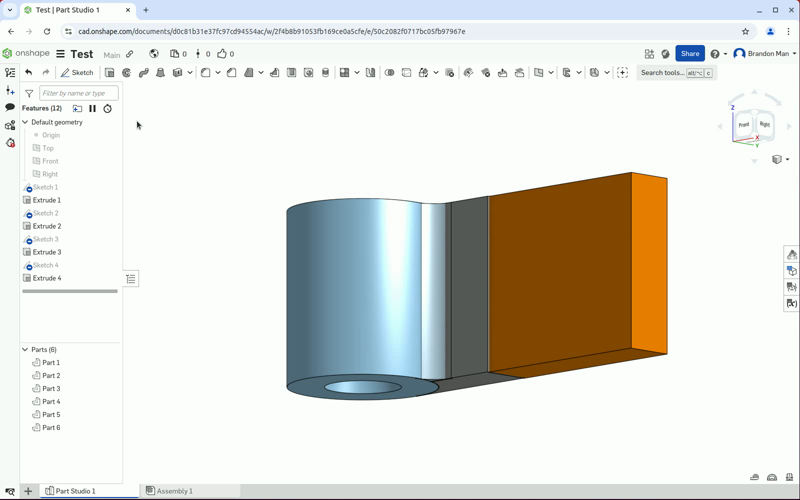
key(left, 3)
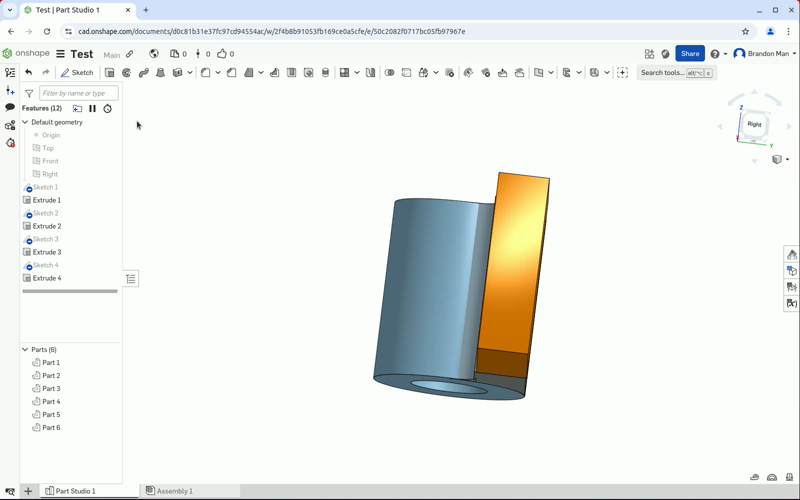
key(right, 3)
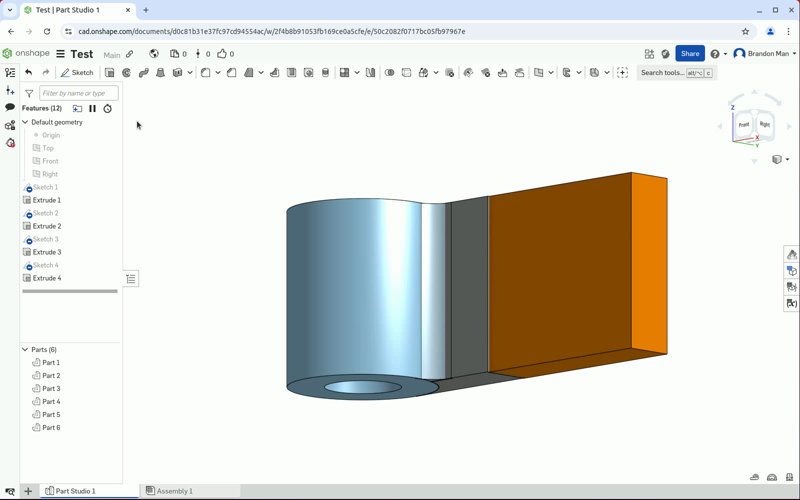
key(down, 3)
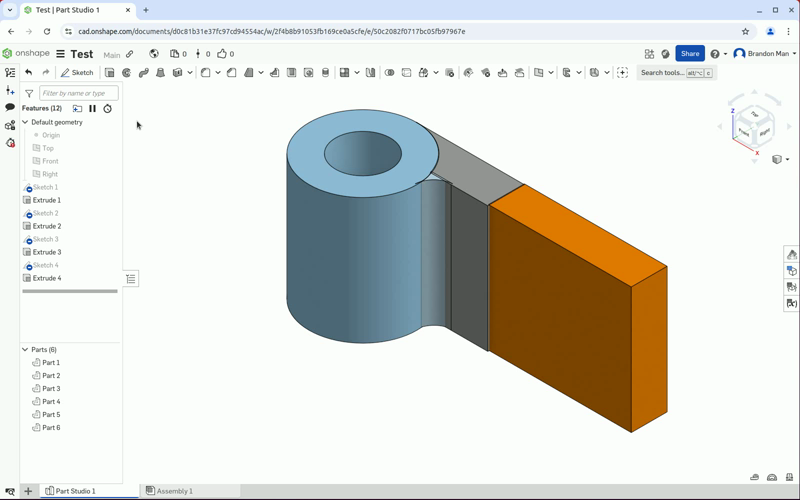
mouse_move(73, 189)
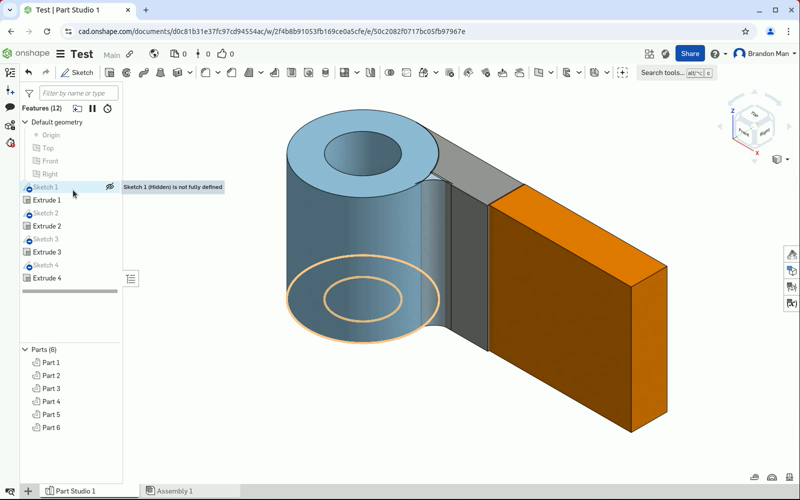
click(73, 189)